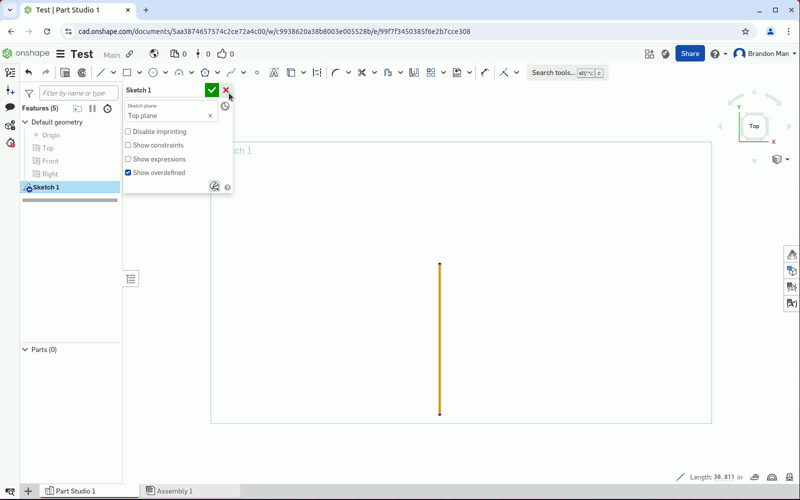
key(shift+h)
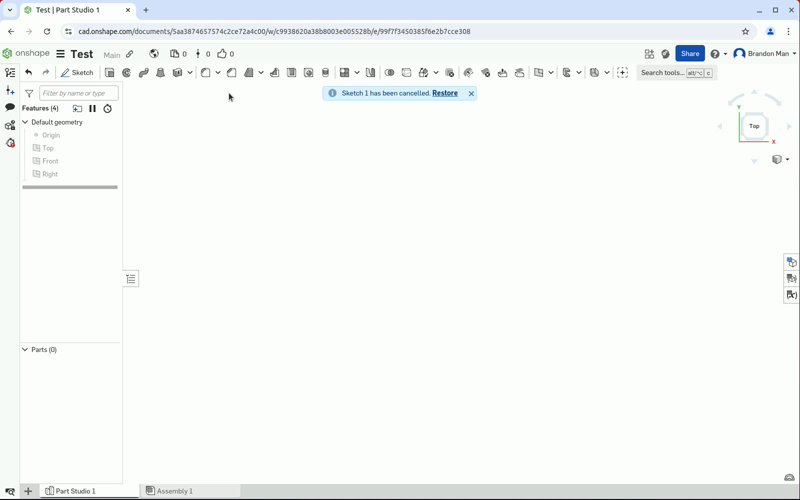
mouse_move(73, 352)
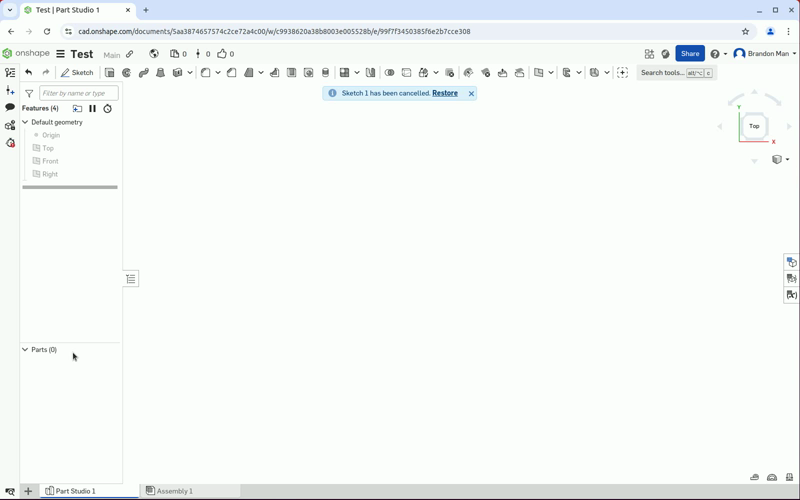
key(y)
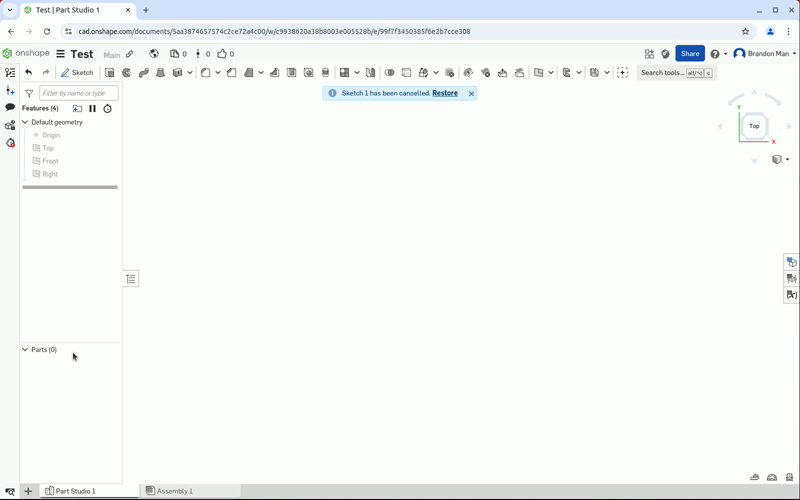
key(shift+p)
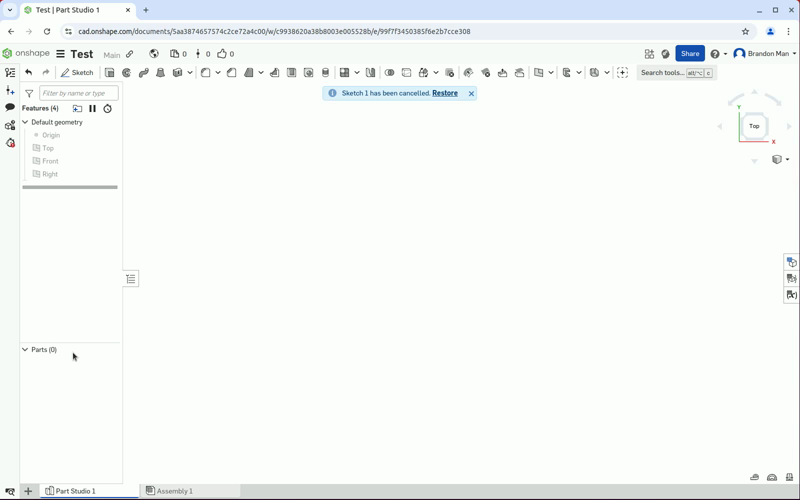
key(space)
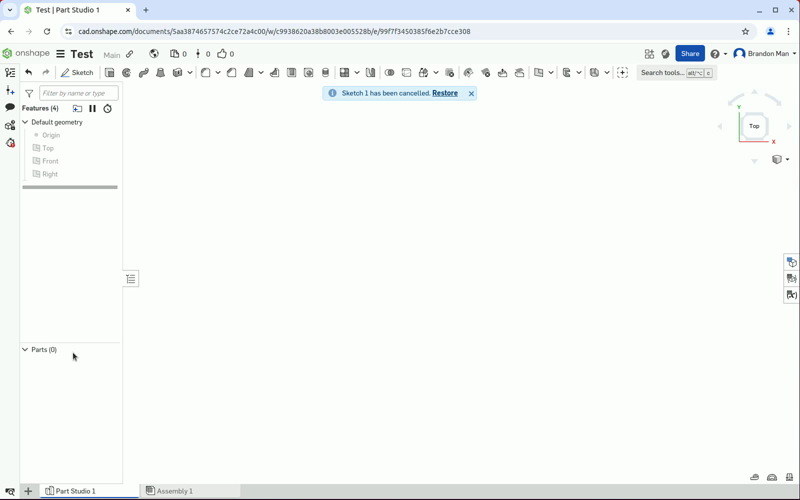
key_down(shift)
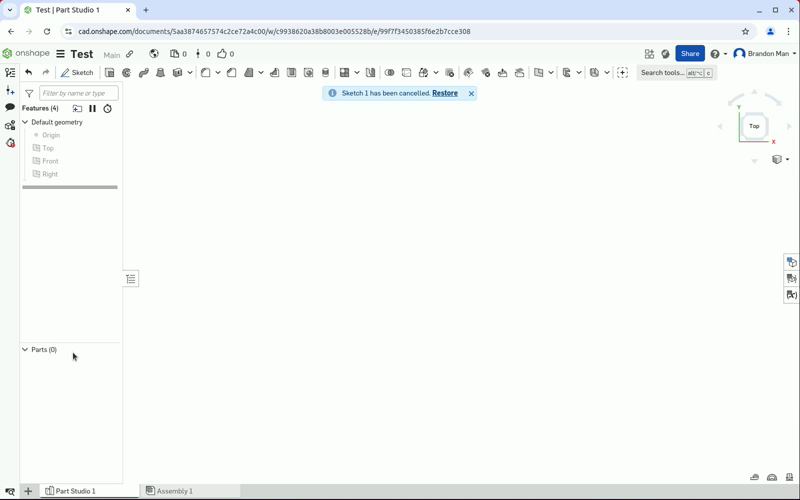
key(up)
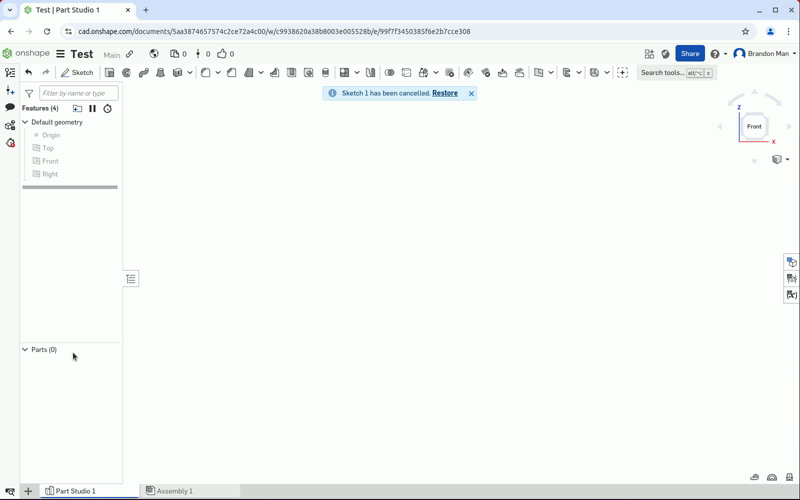
key_up(shift)
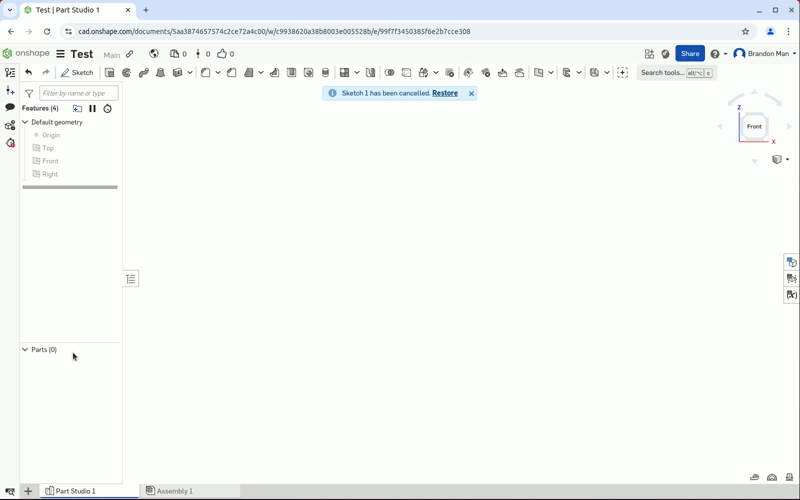
key(space)
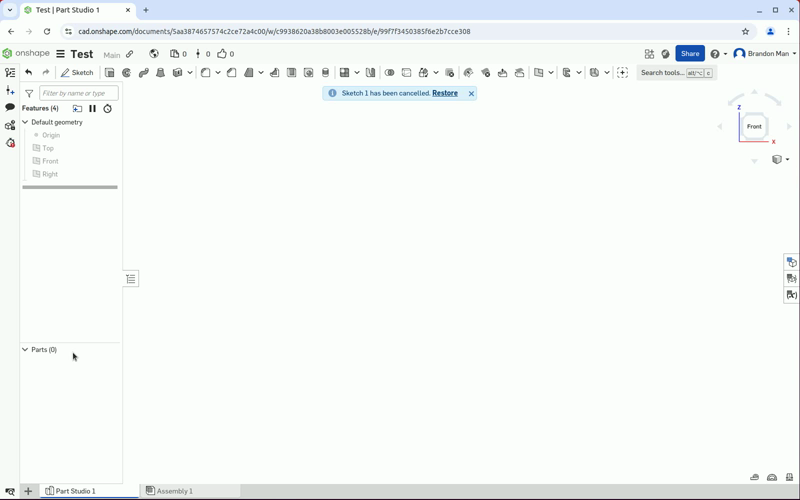
key_down(shift)
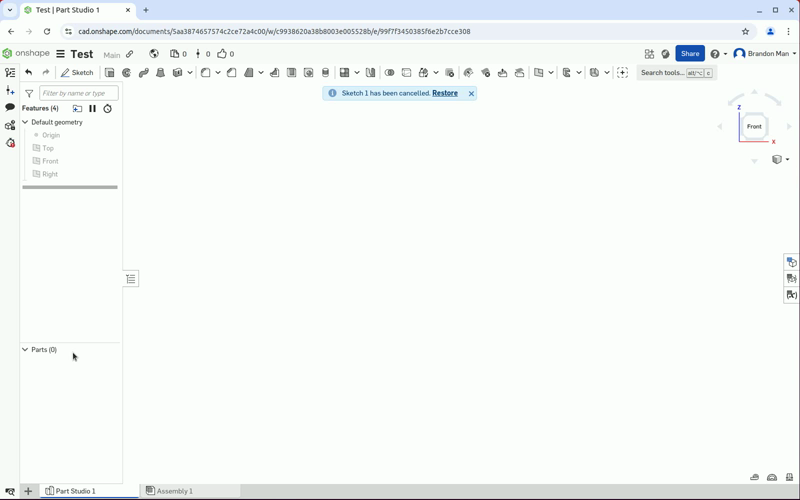
key(left)
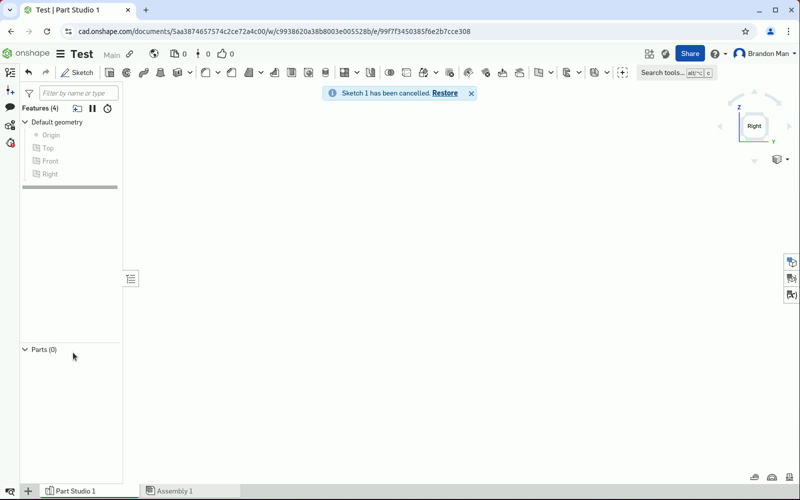
key_up(shift)
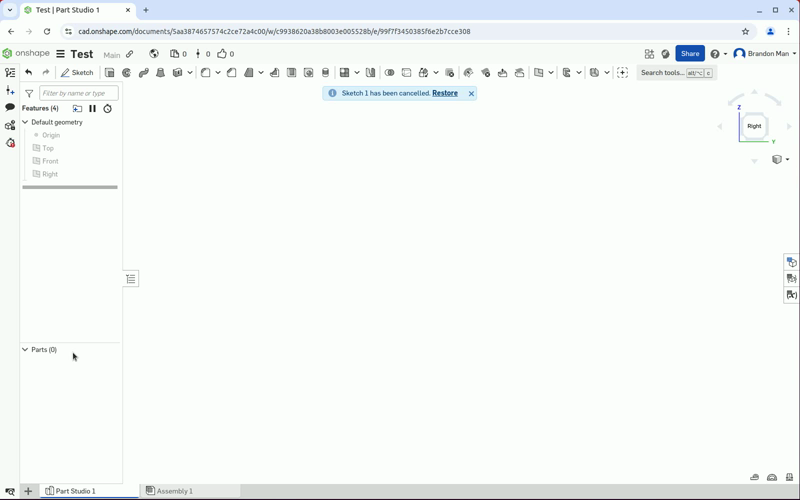
mouse_move(73, 352)
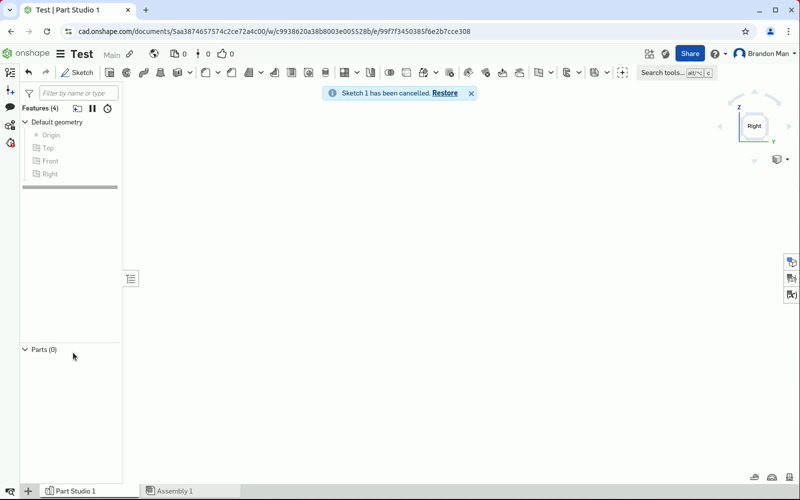
key(shift+y)
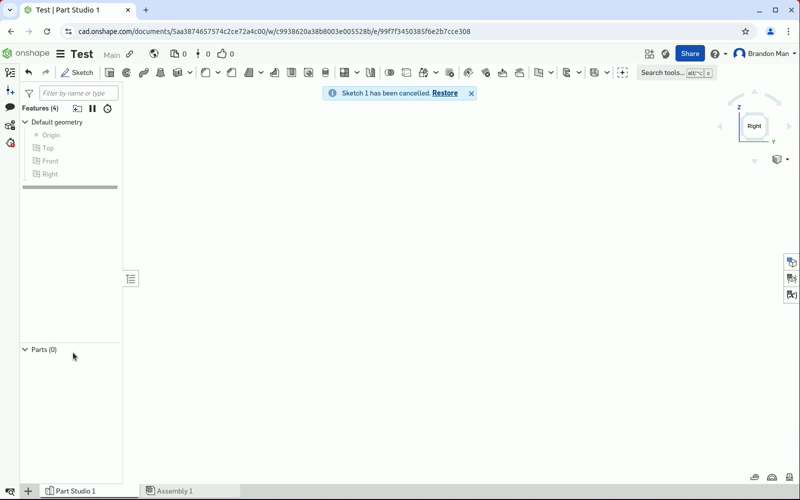
key(shift+s)
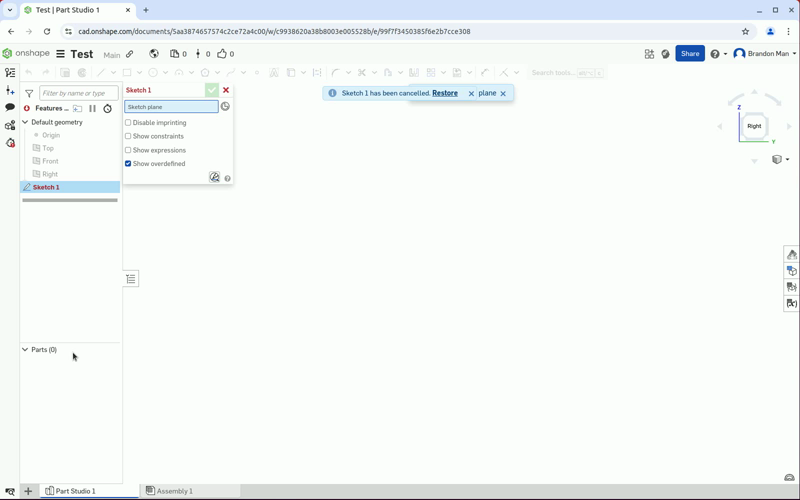
mouse_move(73, 176)
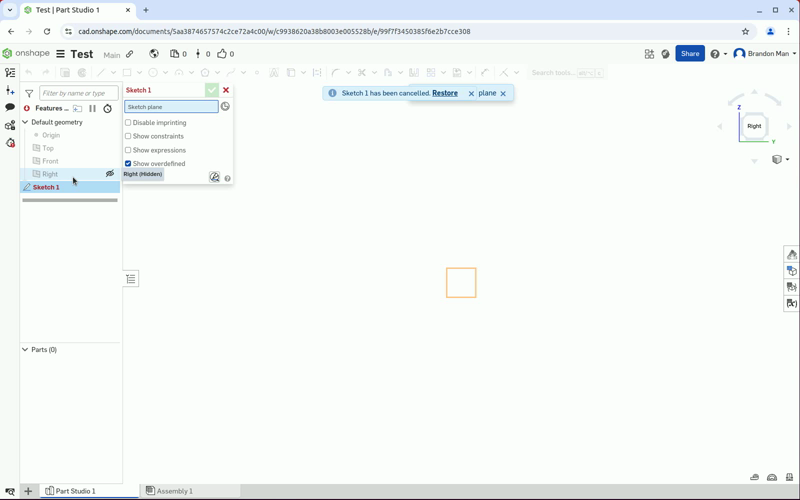
click(73, 176)
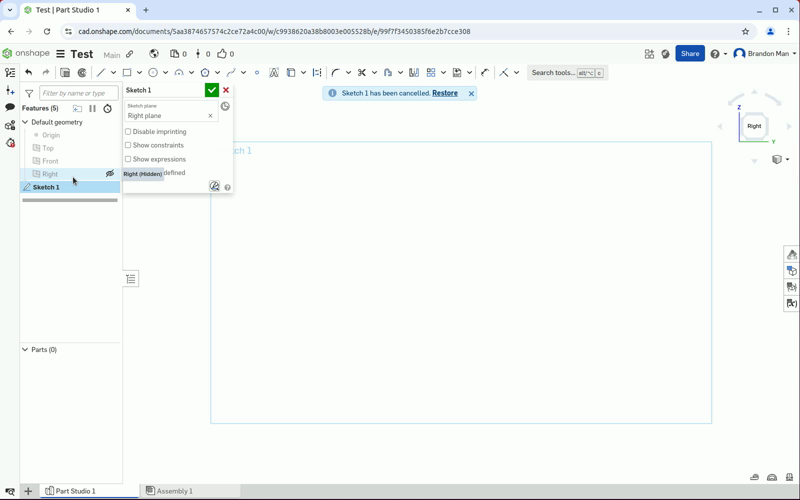
mouse_move(73, 352)
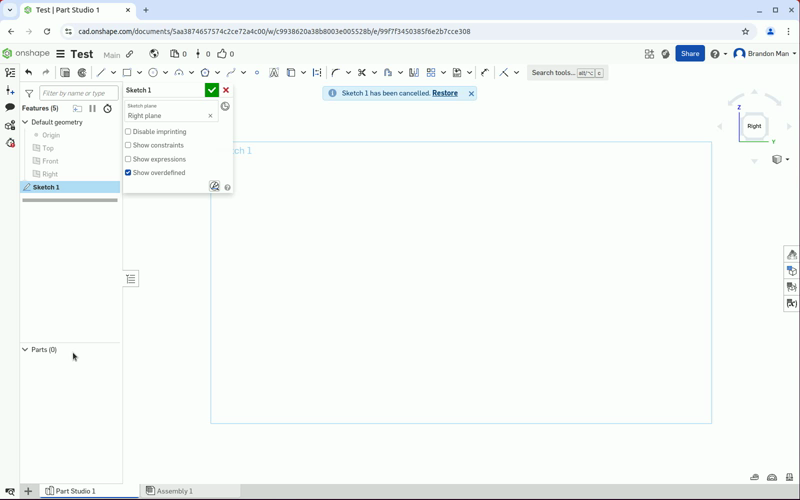
key(y)
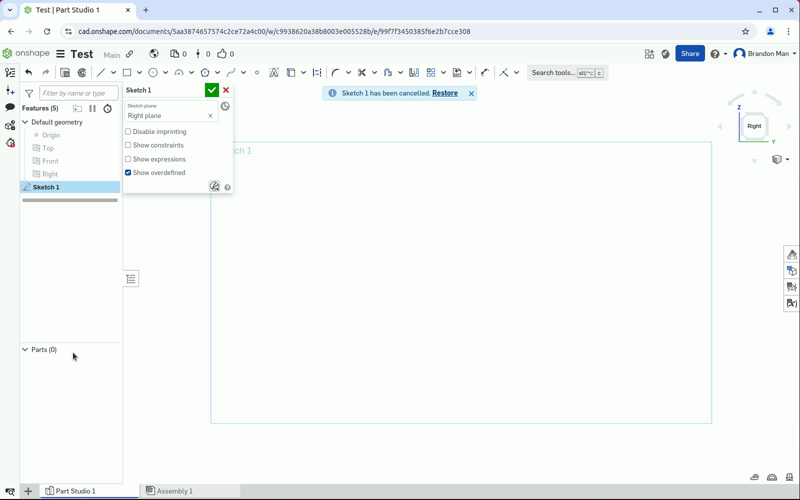
key(c)
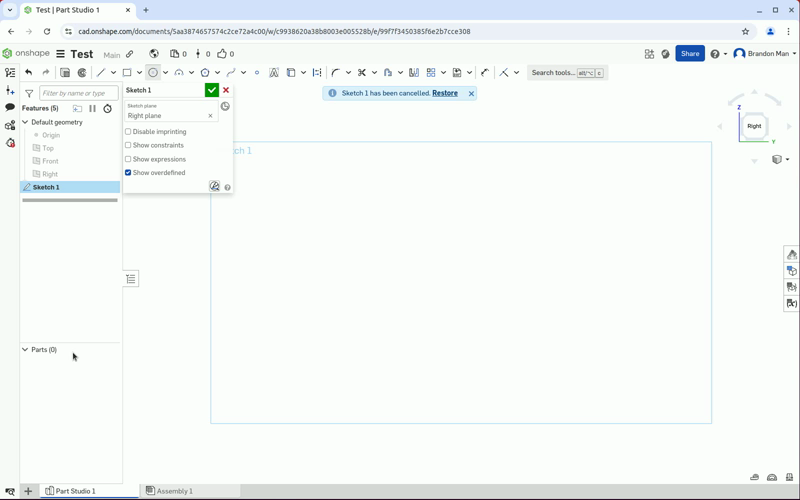
key_down(shift)
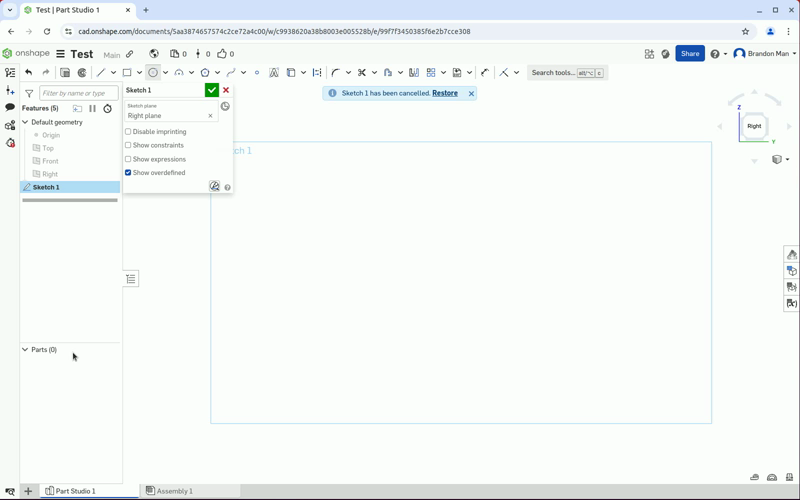
mouse_move(368, 260)
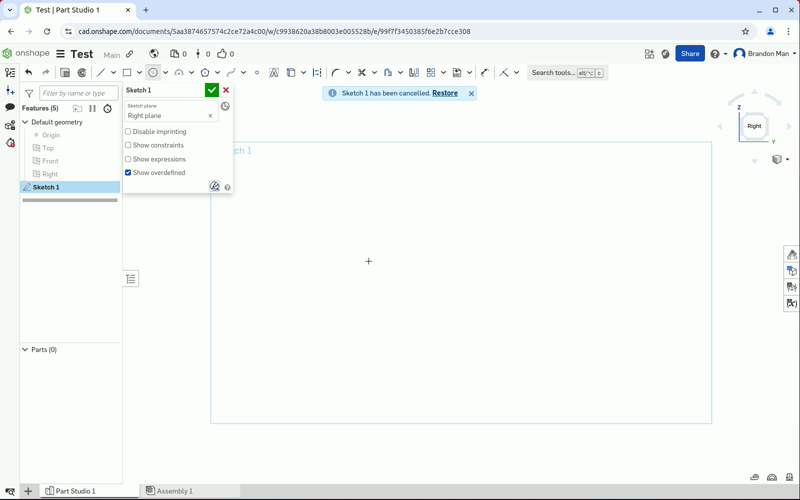
click(368, 260)
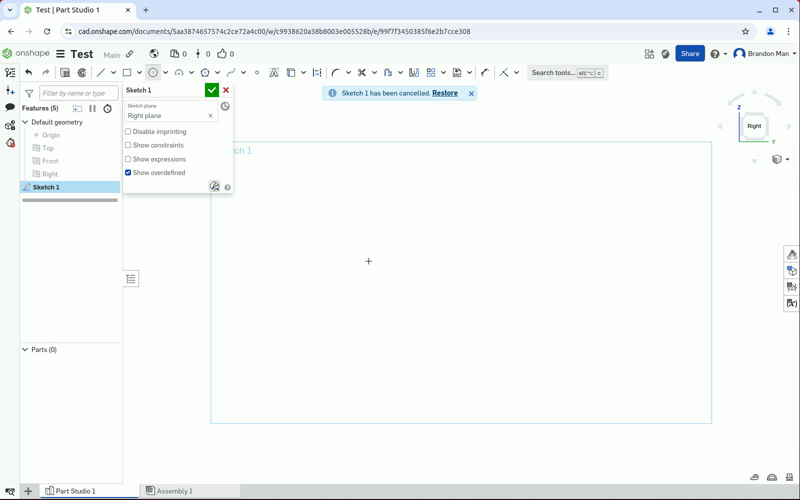
key_up(shift)
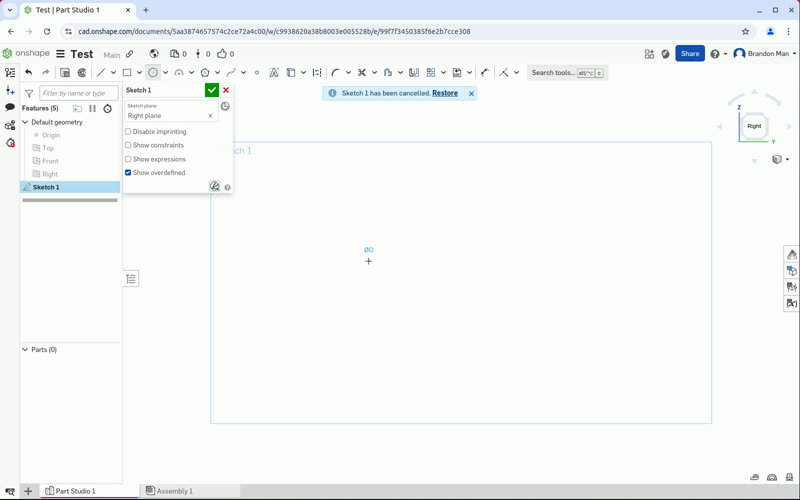
mouse_move(389, 260)
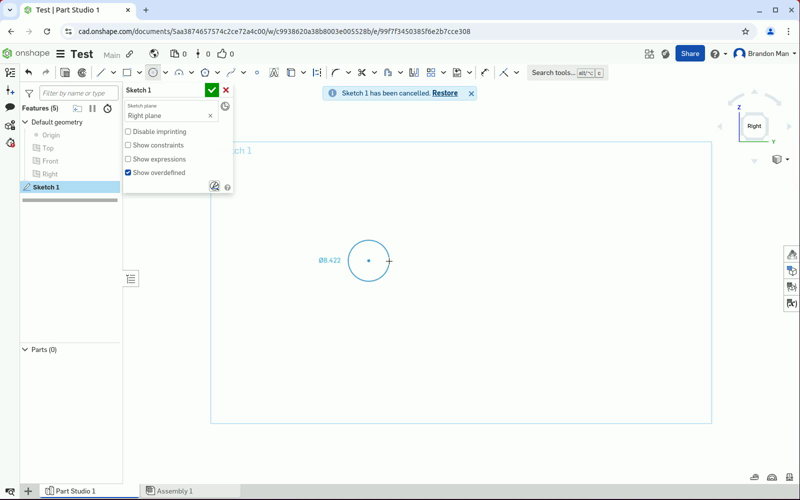
click(389, 260)
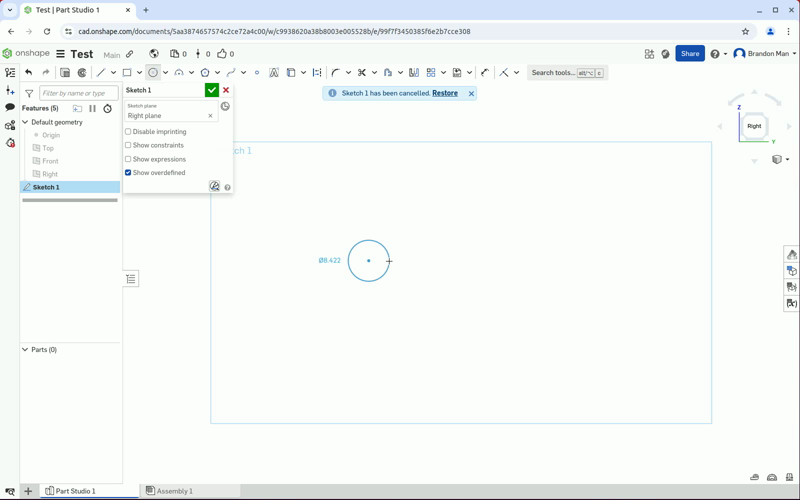
key(esc)
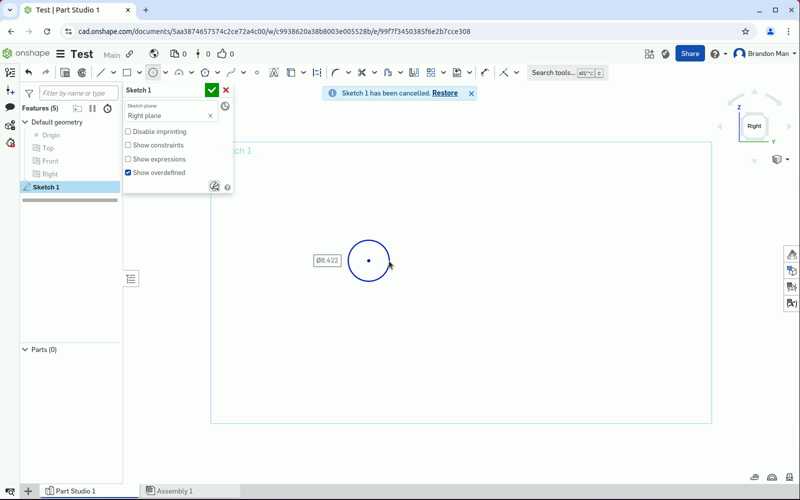
mouse_move(363, 255)
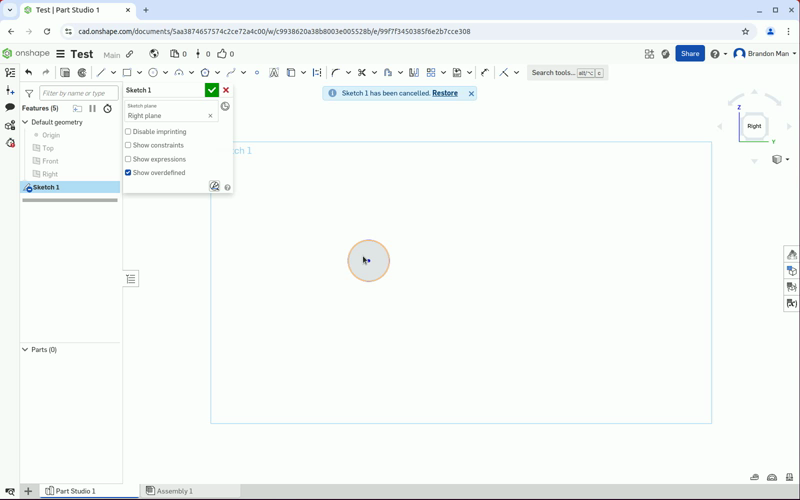
scroll(6)
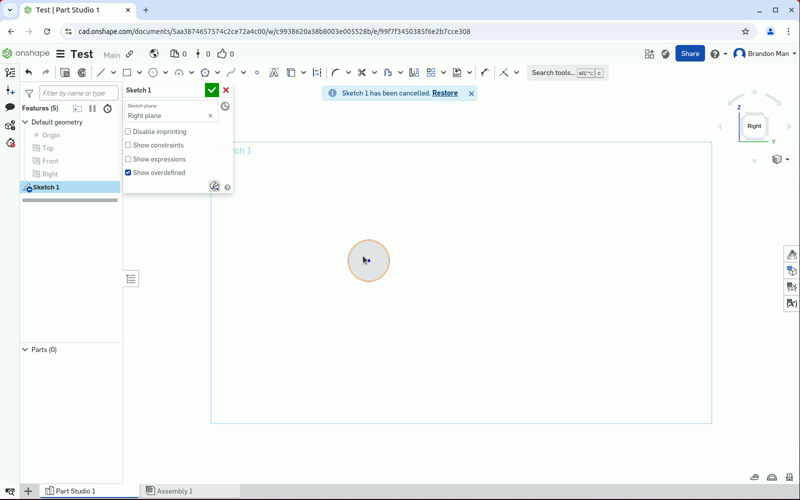
scroll(6)
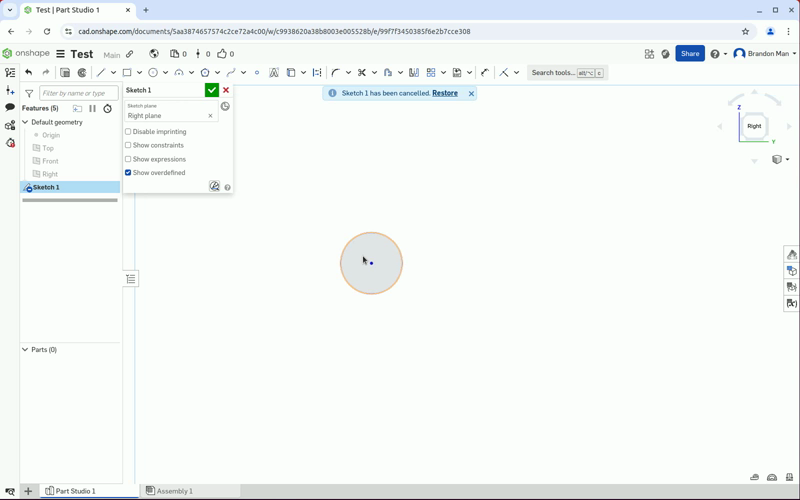
scroll(6)
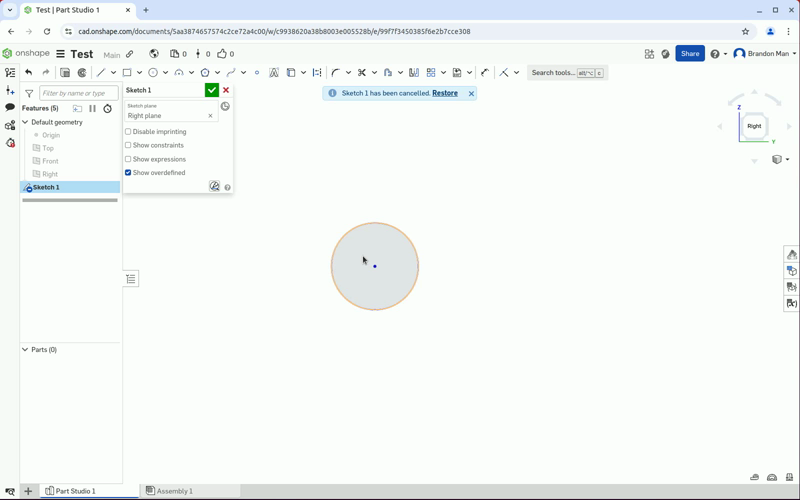
scroll(6)
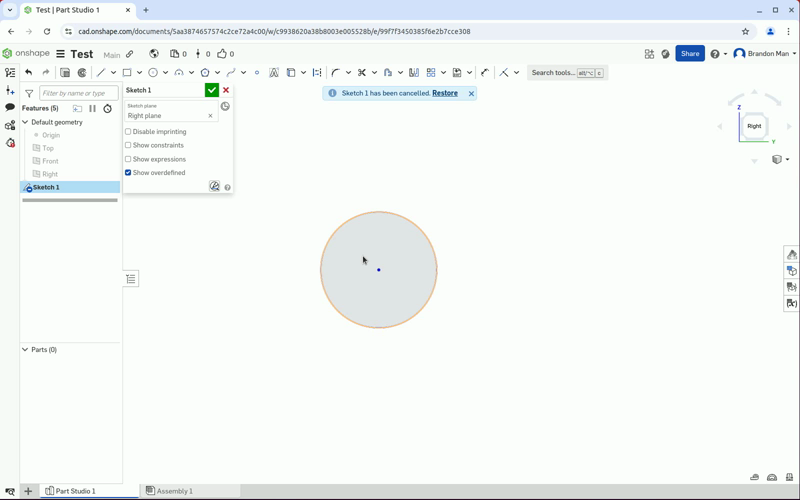
scroll(6)
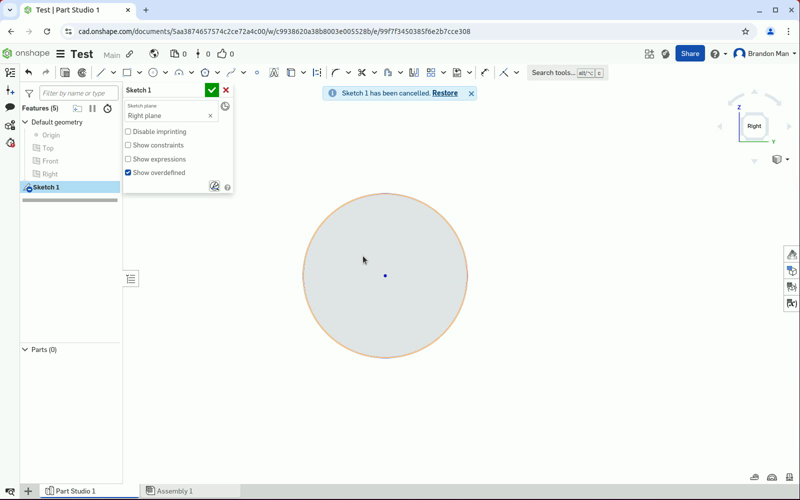
scroll(6)
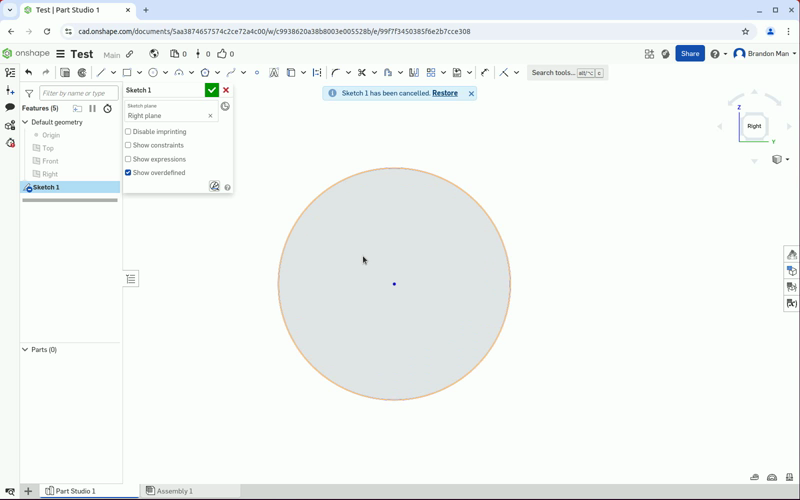
scroll(6)
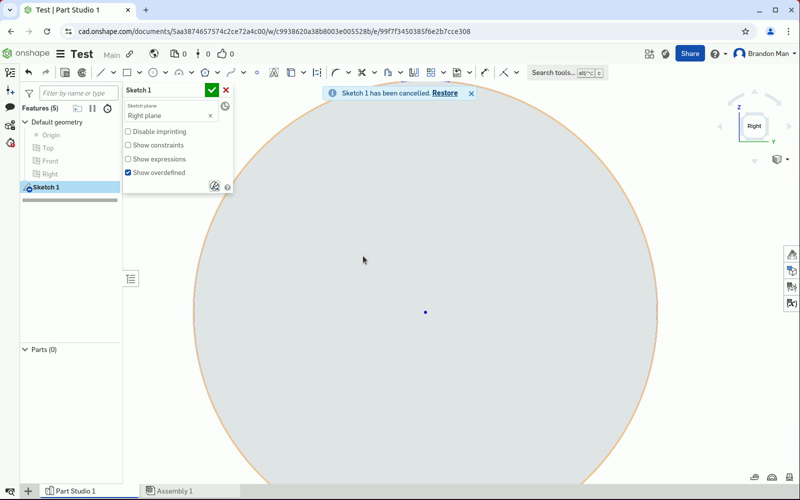
click(363, 255)
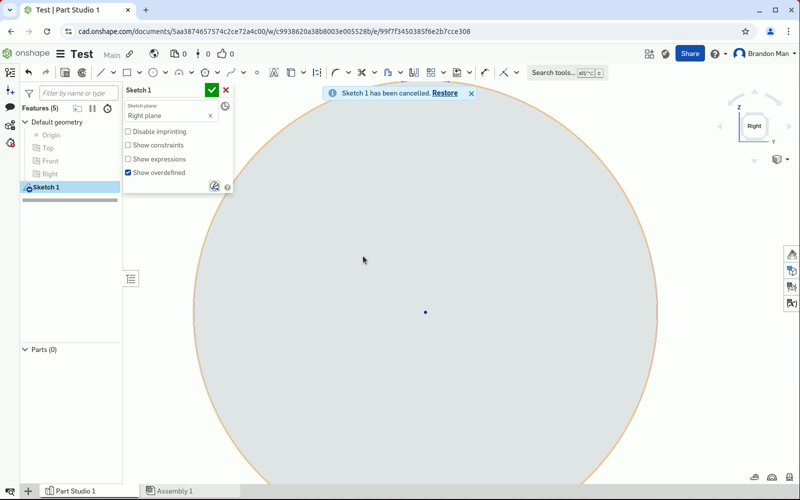
scroll(-6)
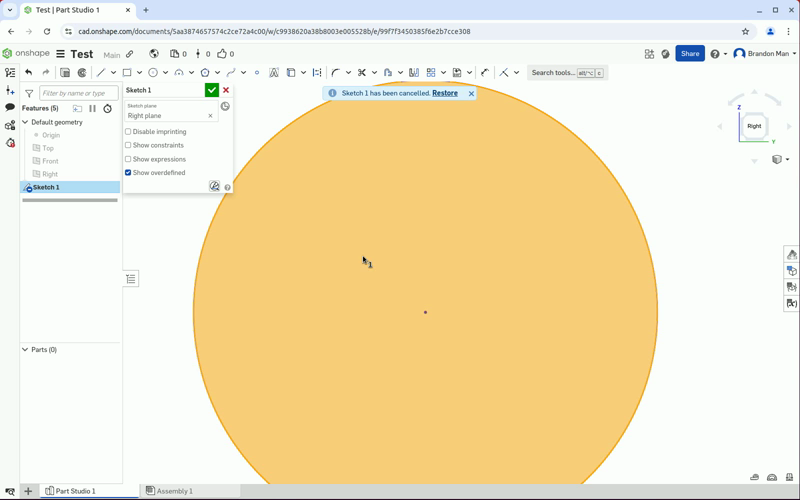
scroll(-6)
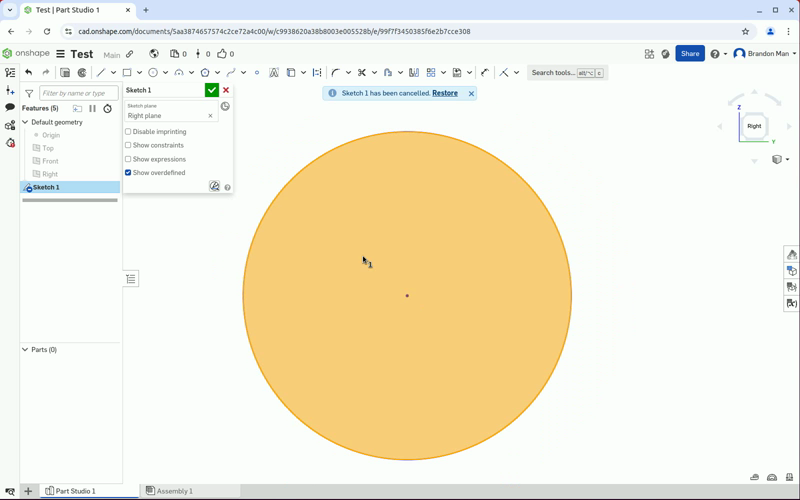
scroll(-6)
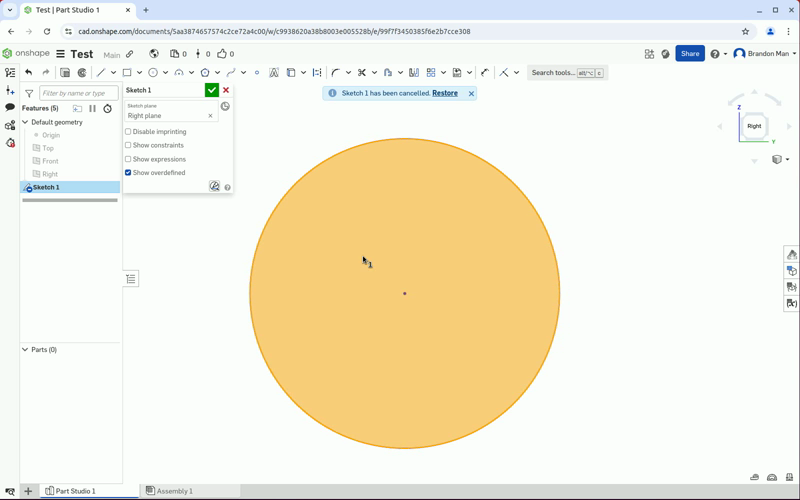
scroll(-6)
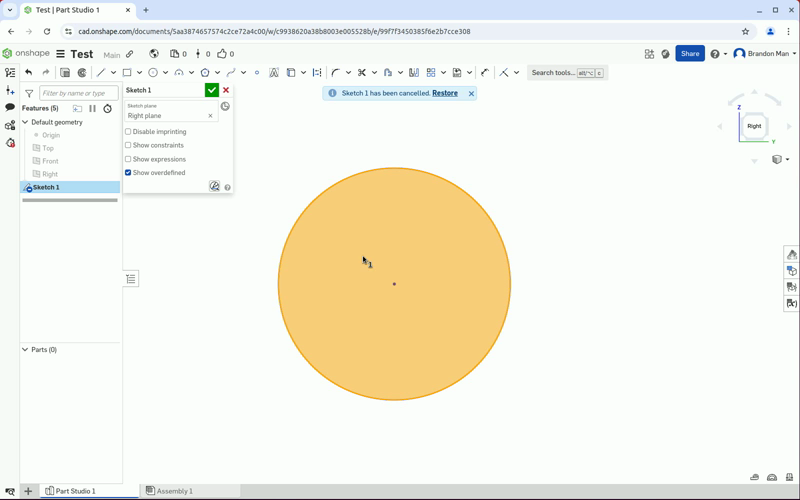
scroll(-6)
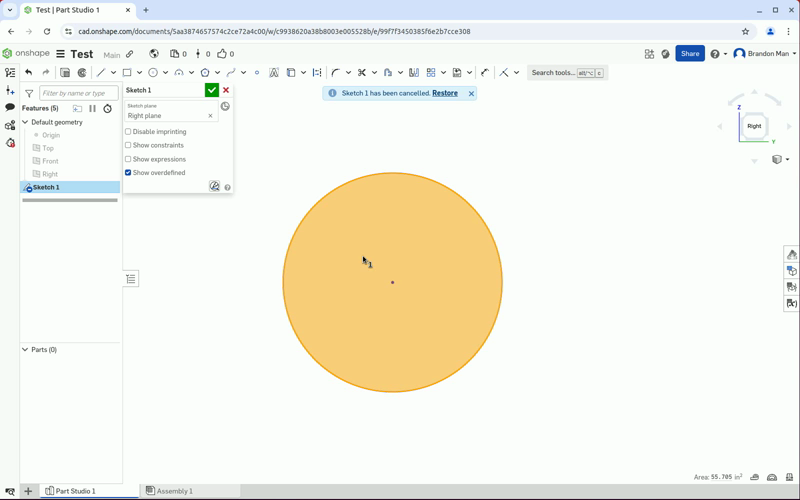
scroll(-6)
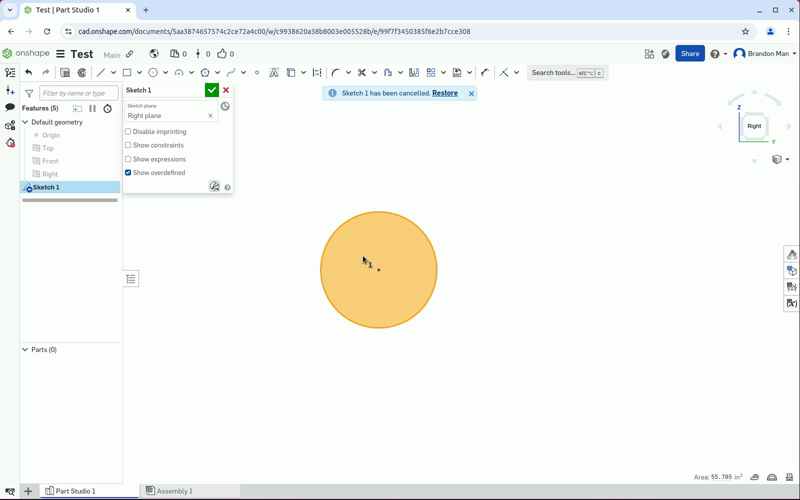
scroll(-6)
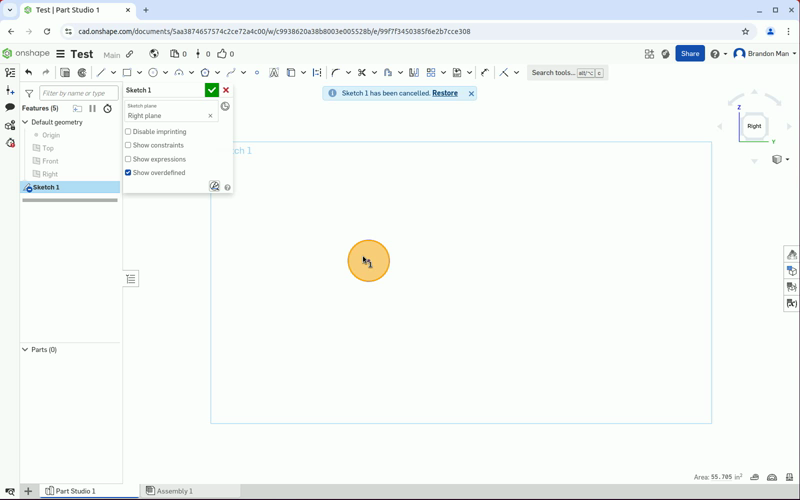
mouse_move(73, 352)
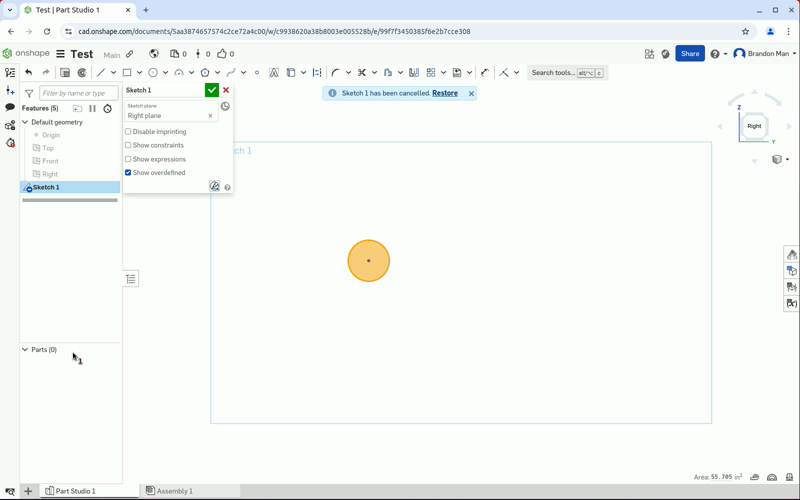
key(shift+y)
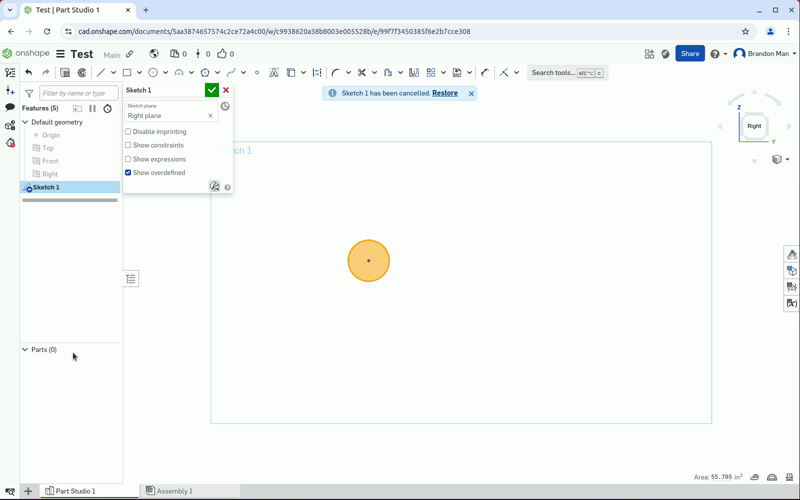
key(shift+e)
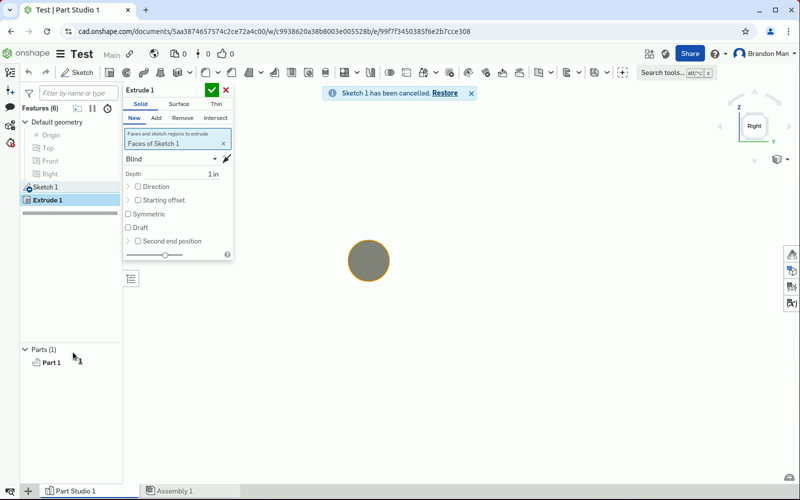
mouse_move(143, 106)
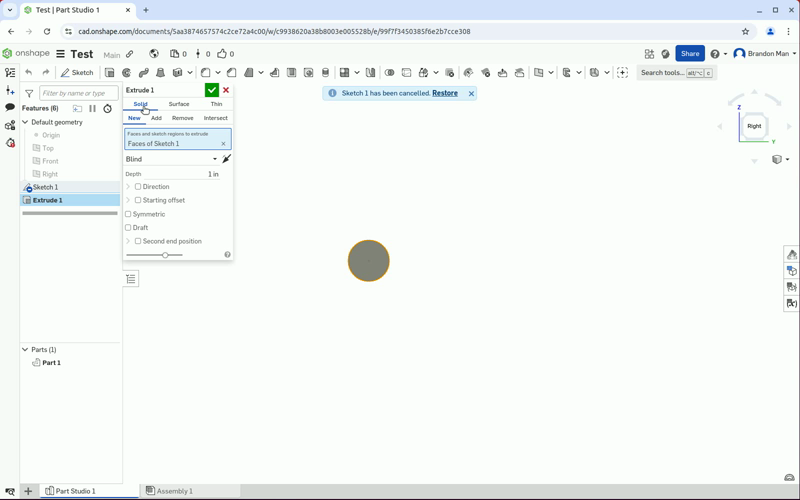
click(143, 106)
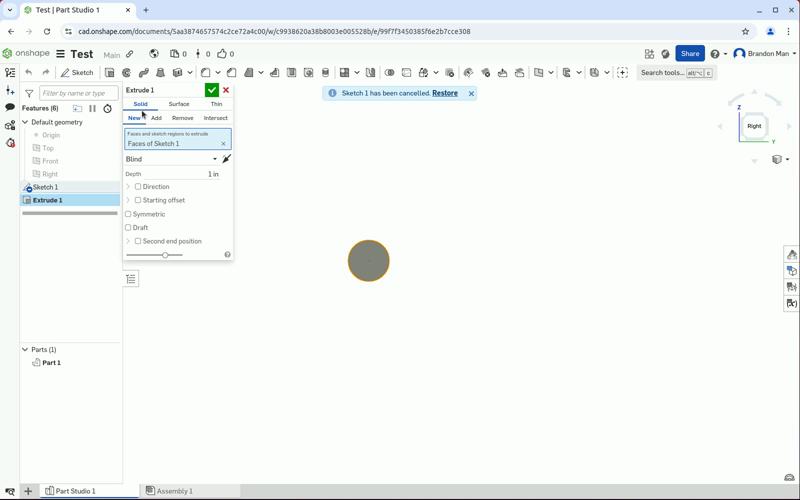
mouse_move(137, 120)
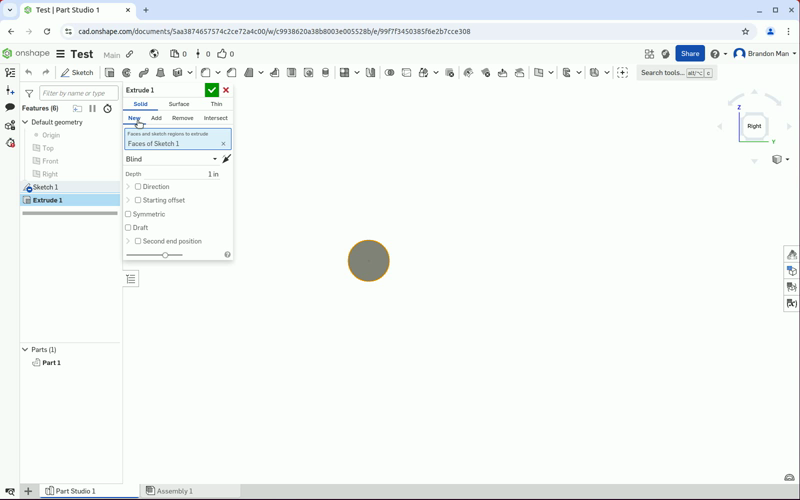
click(137, 120)
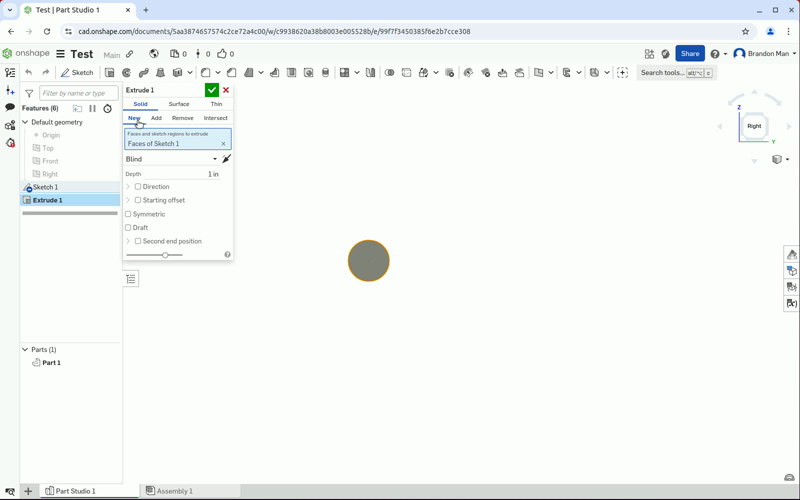
key(tab, 4)
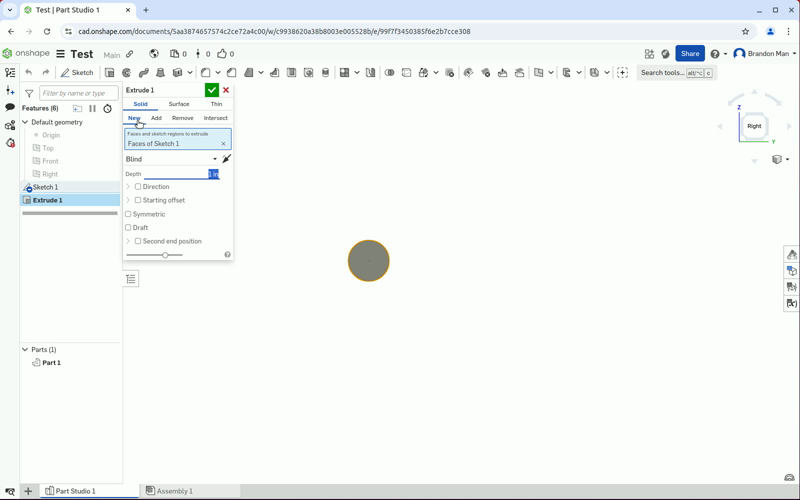
text(3.851)
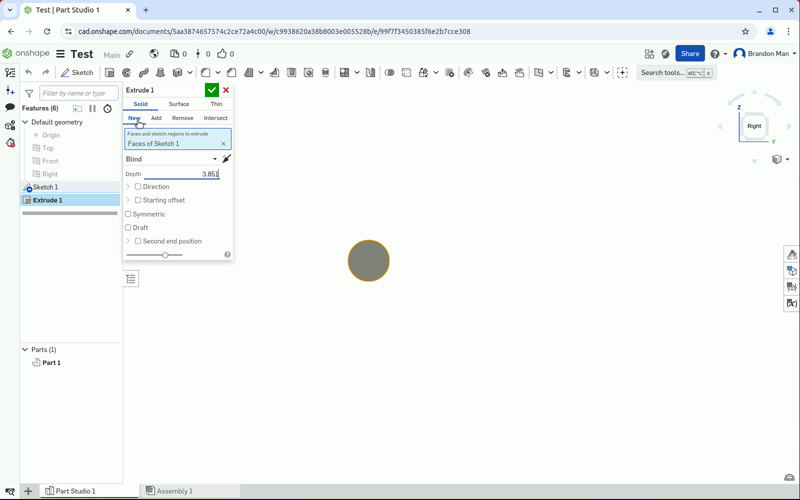
key(enter)
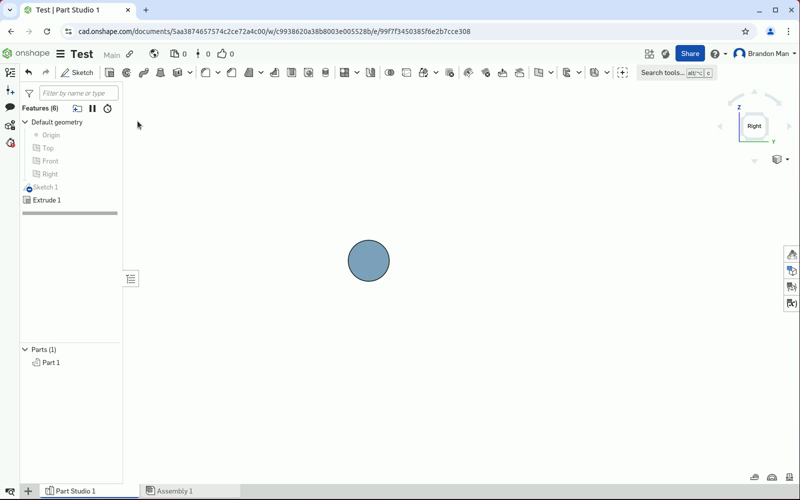
key(shift+h)
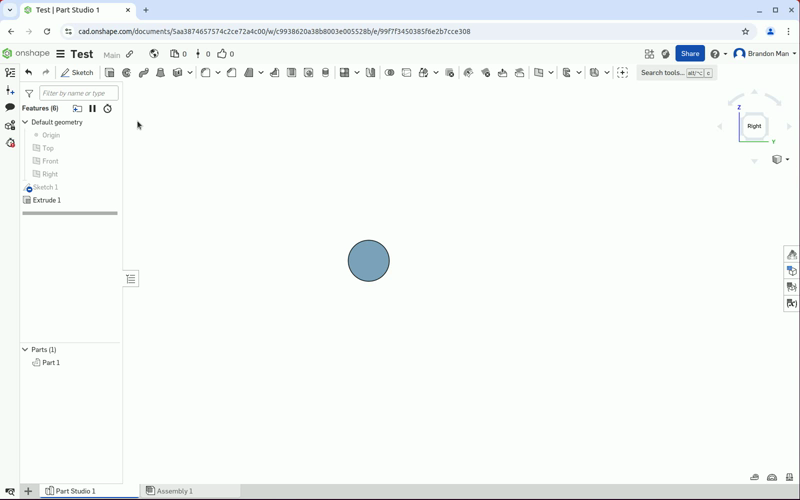
key(shift+h)
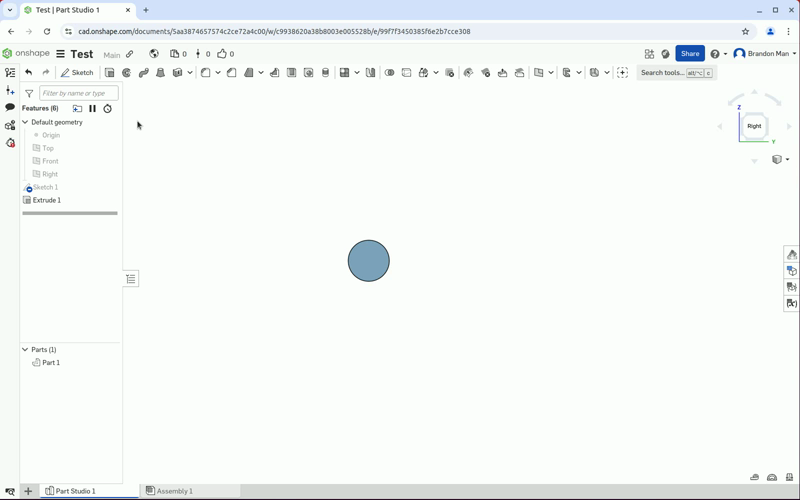
mouse_move(73, 189)
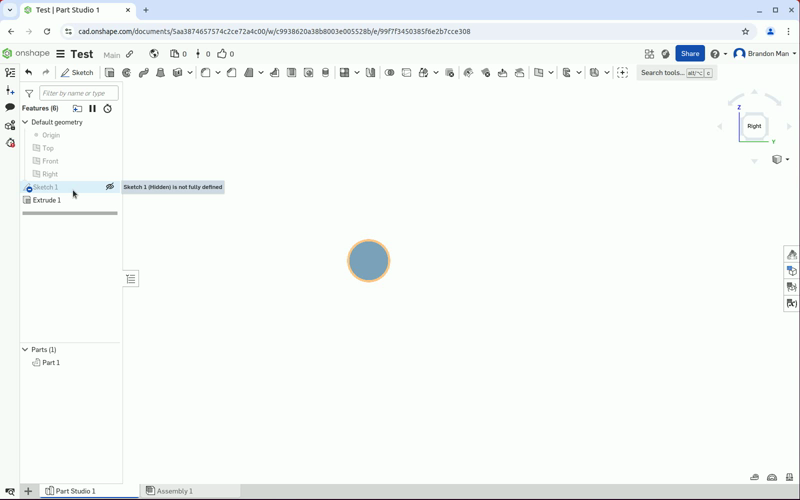
click(73, 189)
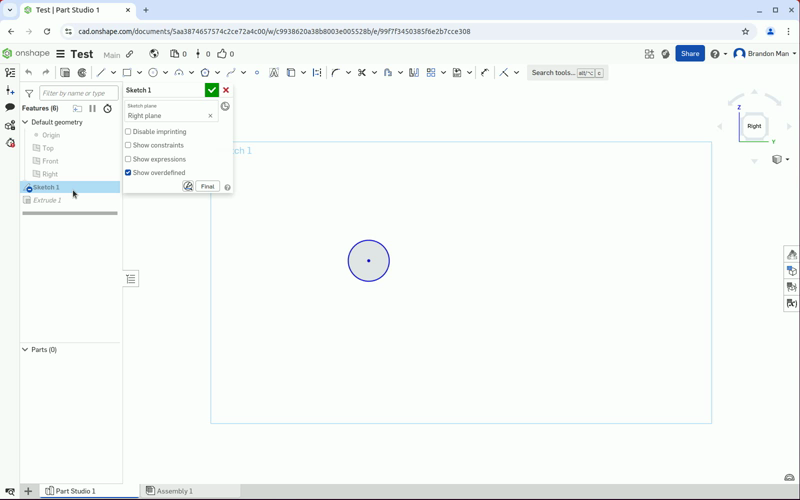
mouse_move(229, 92)
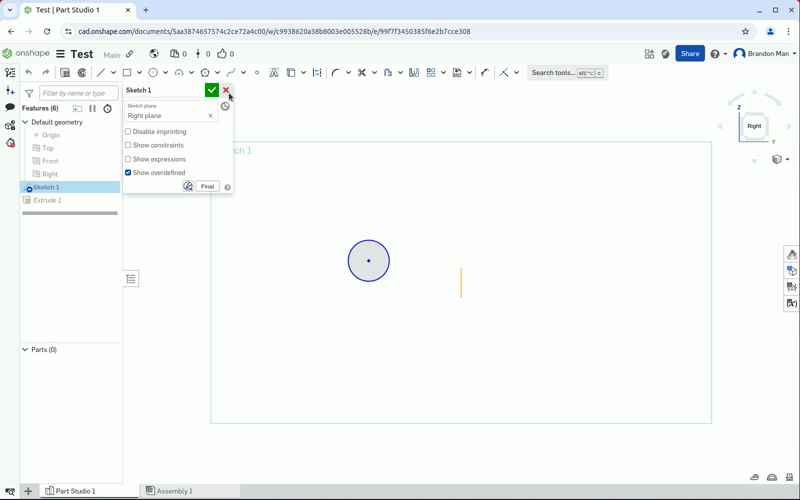
click(229, 92)
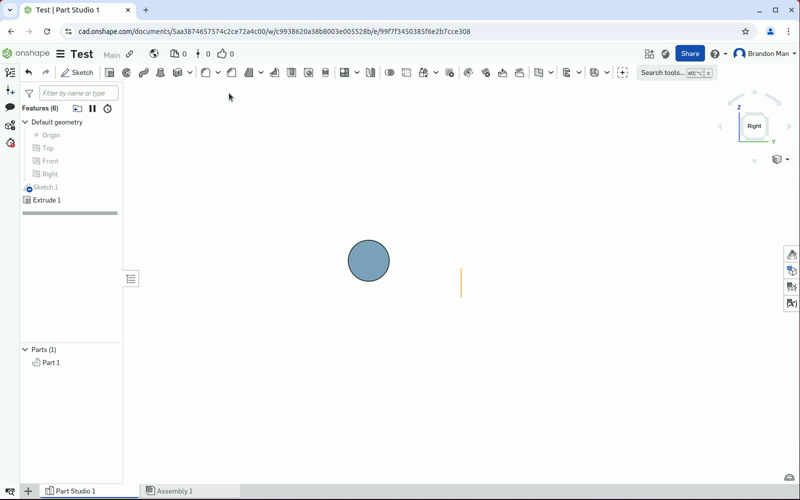
mouse_move(541, 75)
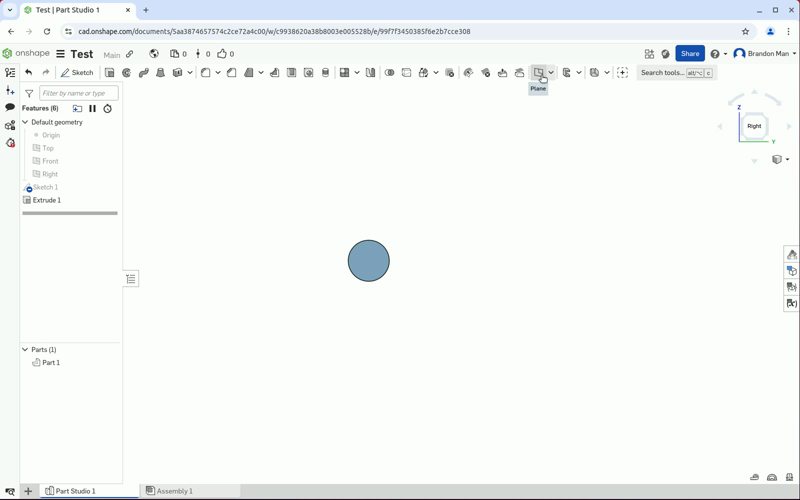
click(541, 75)
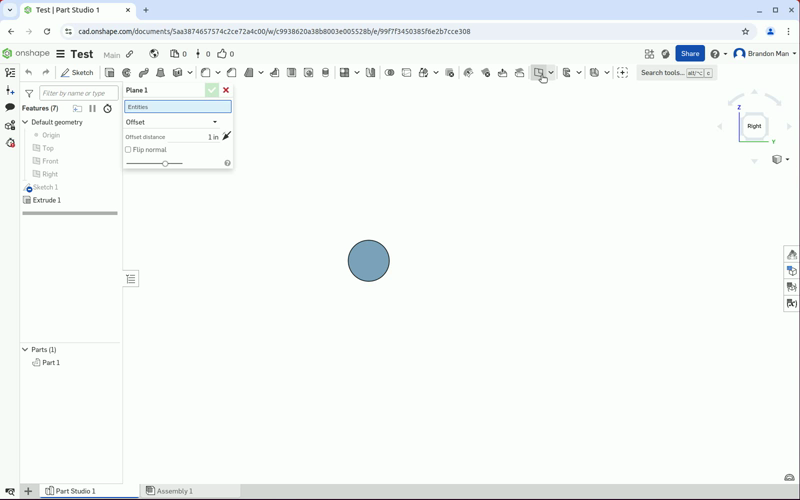
mouse_move(73, 176)
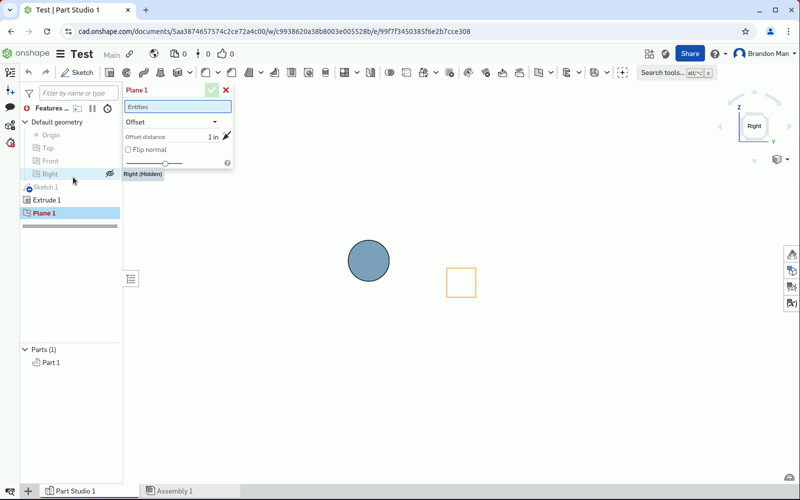
click(73, 176)
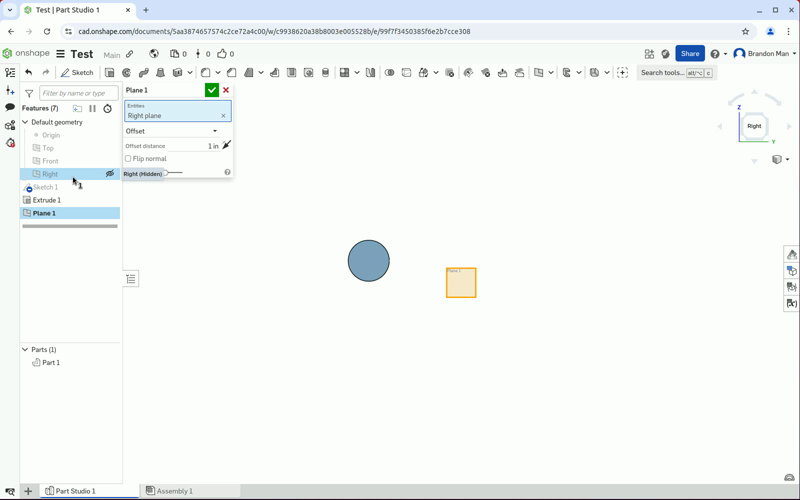
key(tab, 2)
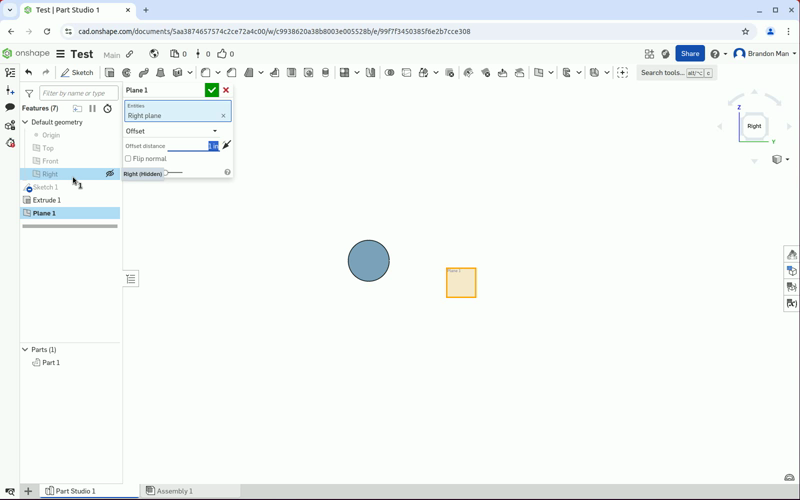
text(3.851)
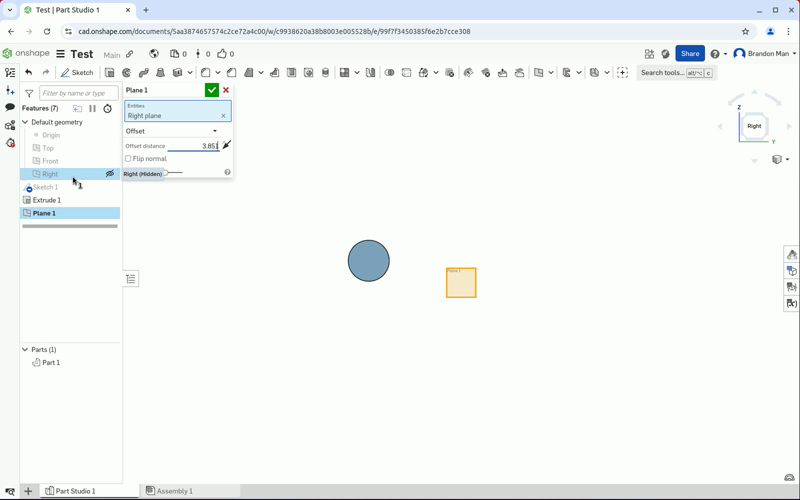
key(enter, 2)
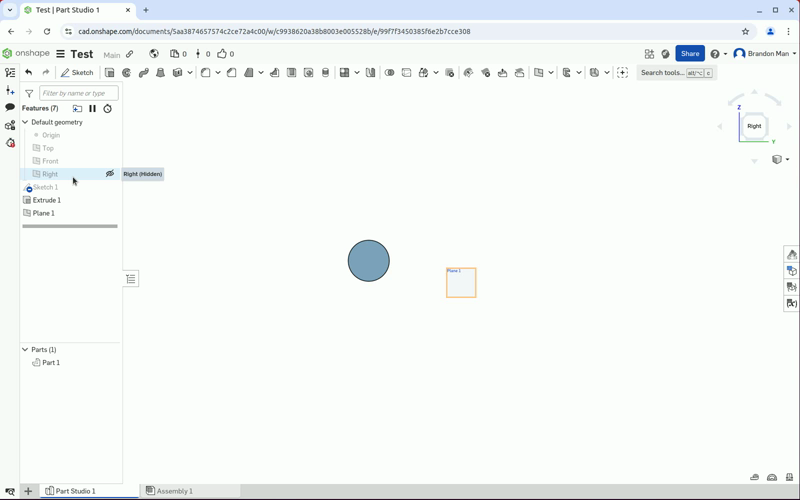
key(shift+s)
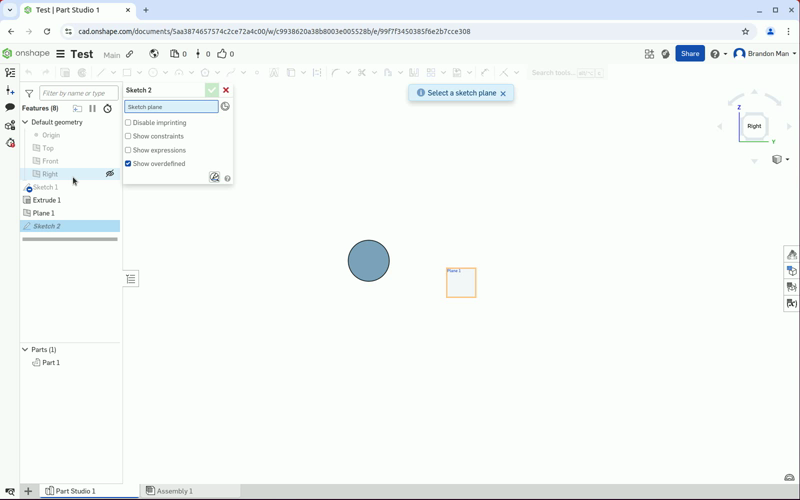
mouse_move(73, 215)
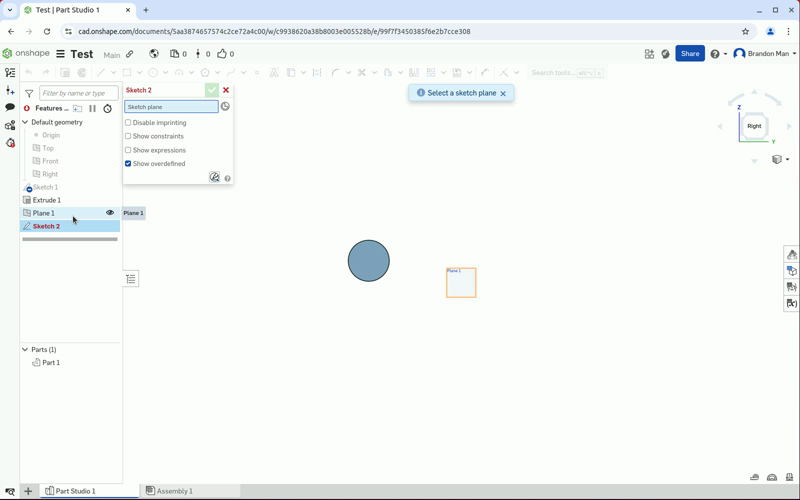
click(73, 215)
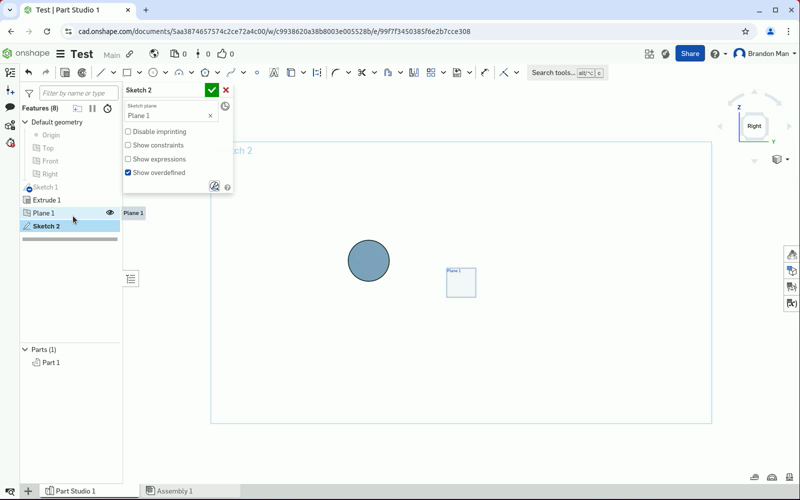
mouse_move(73, 352)
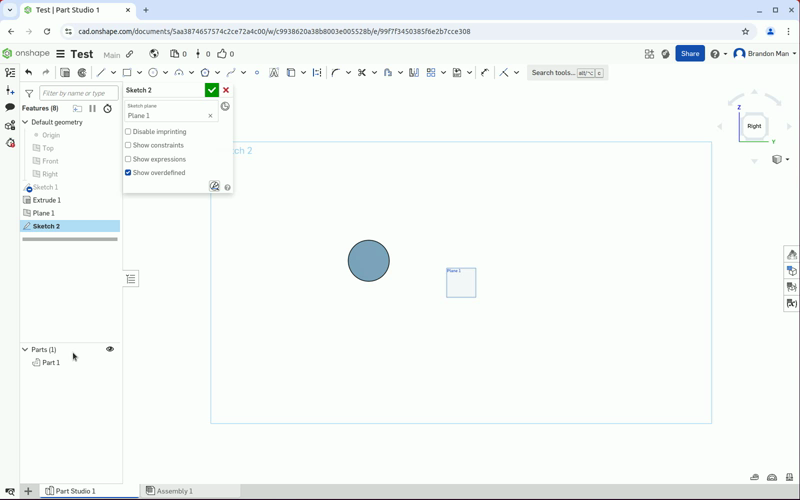
key(y)
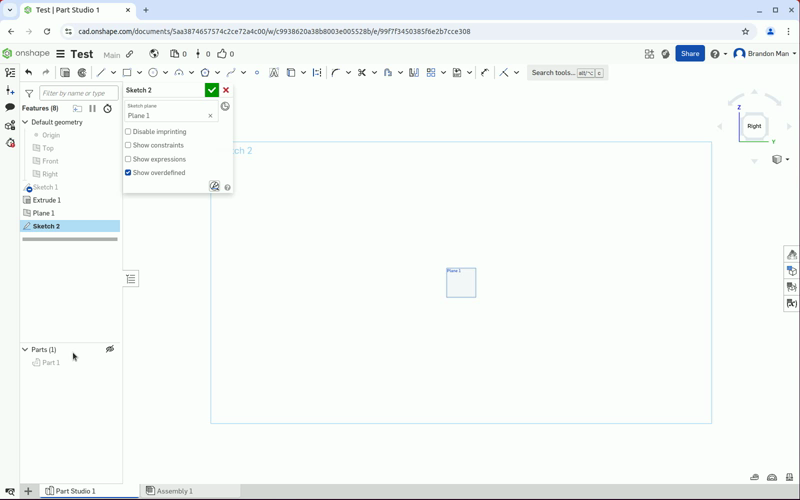
key(l)
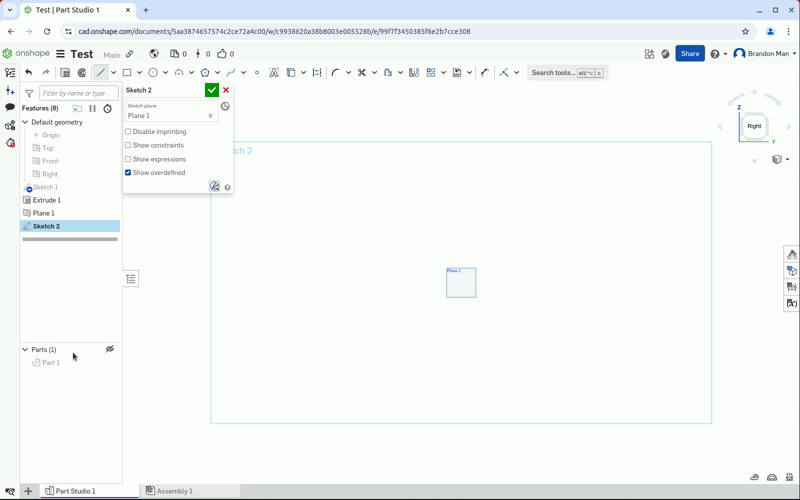
key_down(shift)
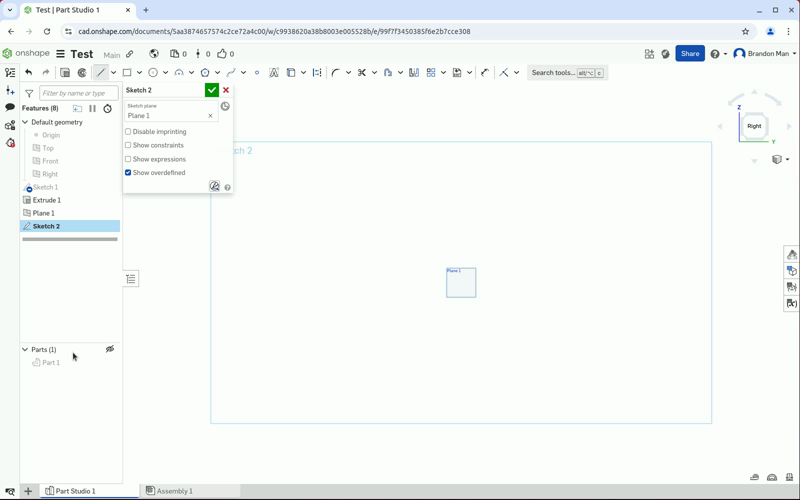
mouse_move(349, 260)
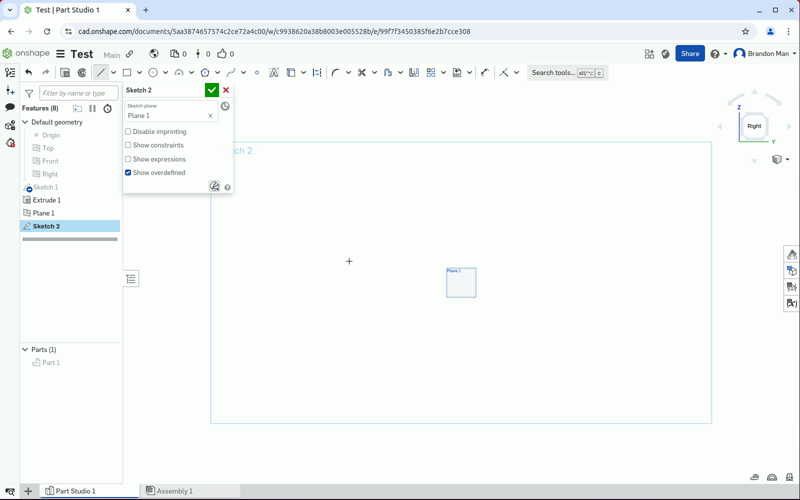
click(349, 260)
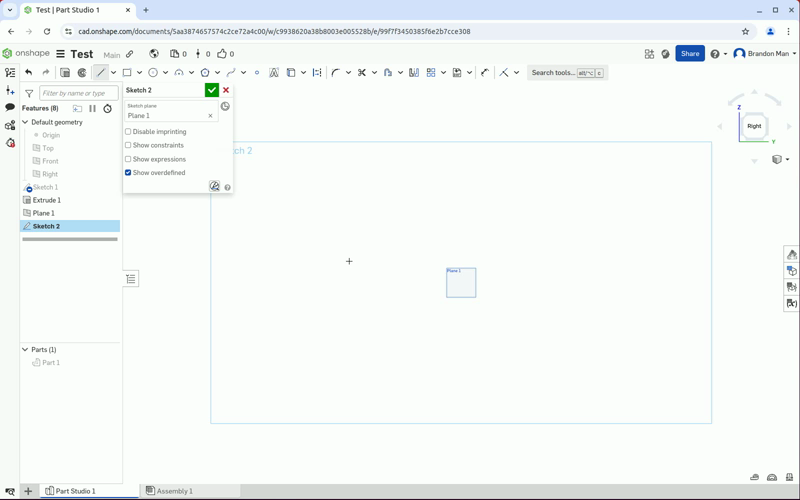
key_up(shift)
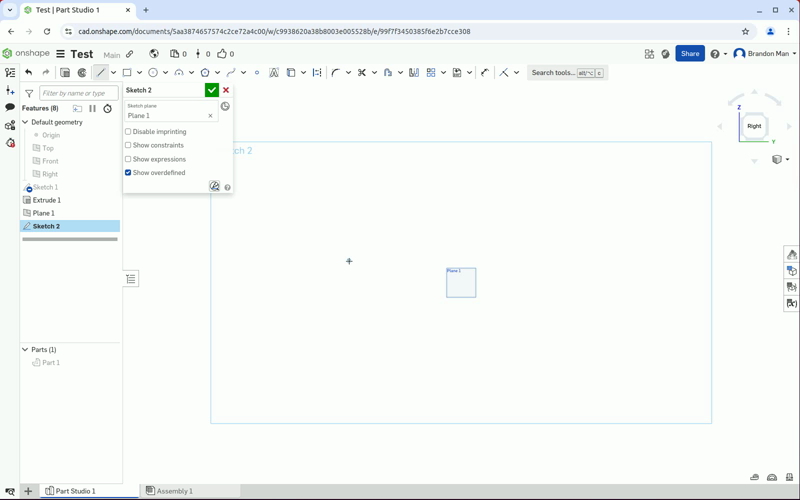
key_down(shift)
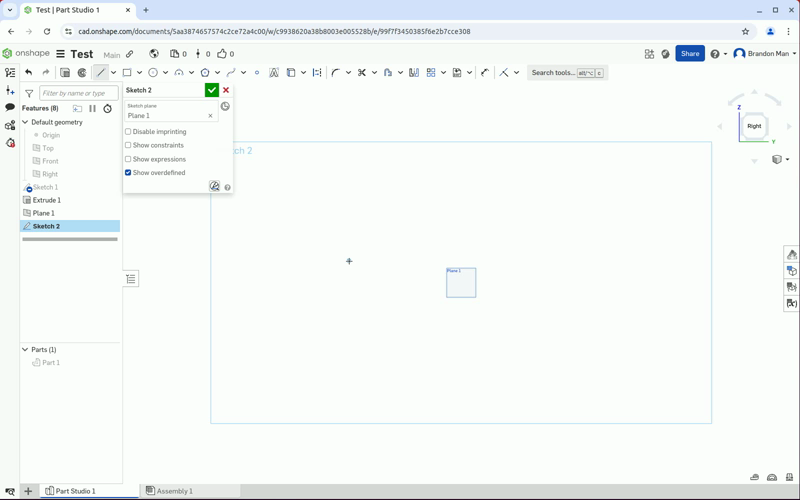
mouse_move(379, 260)
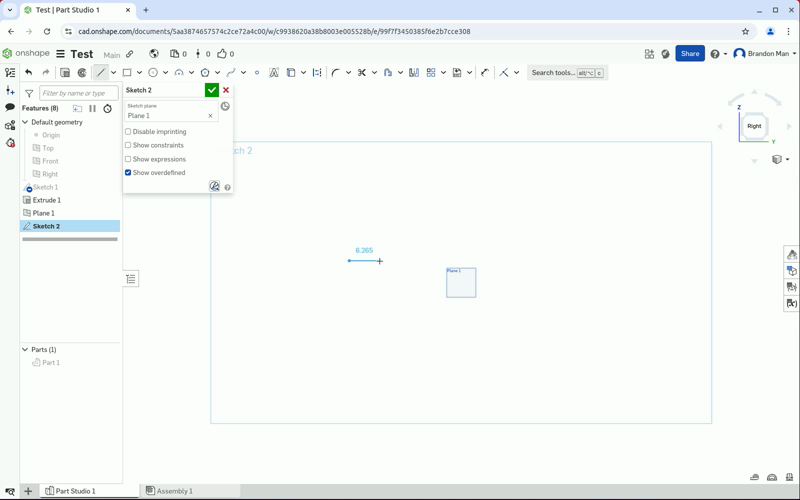
mouse_move(359, 277)
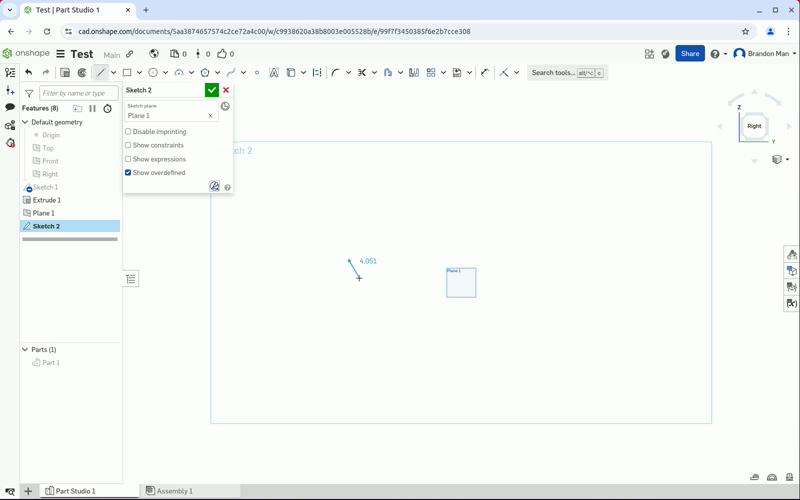
click(359, 277)
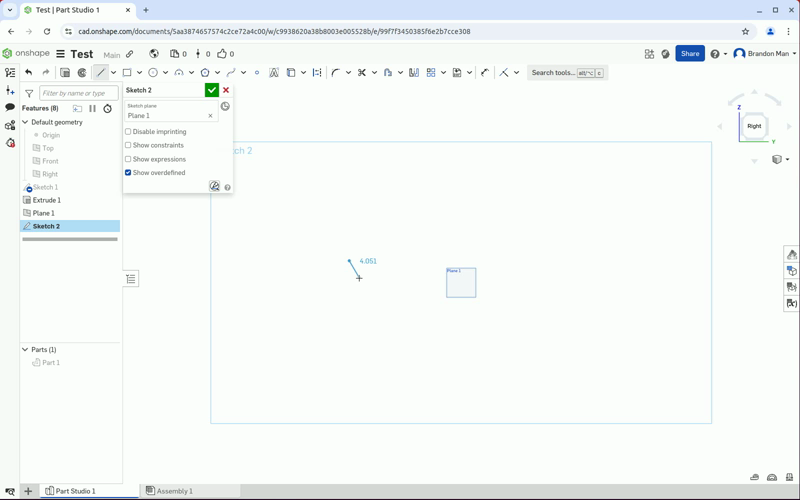
key_up(shift)
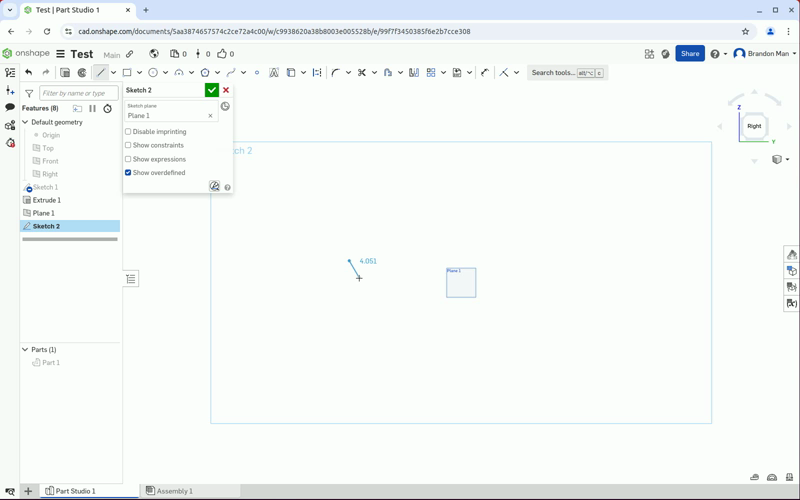
key_down(shift)
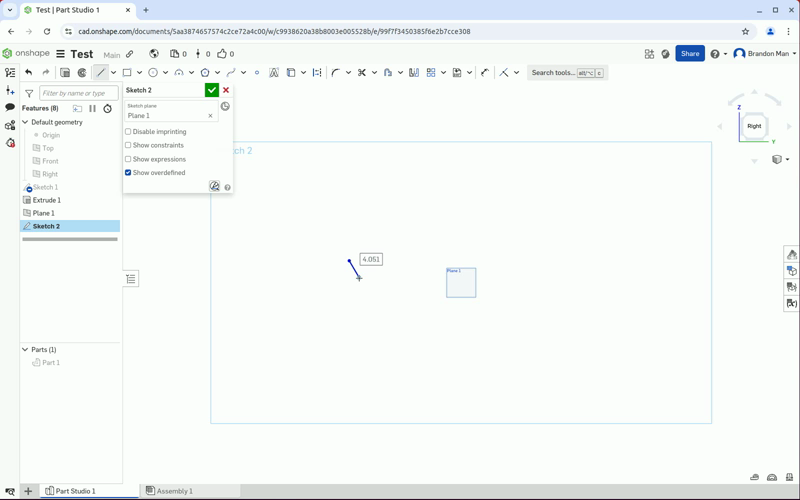
mouse_move(389, 277)
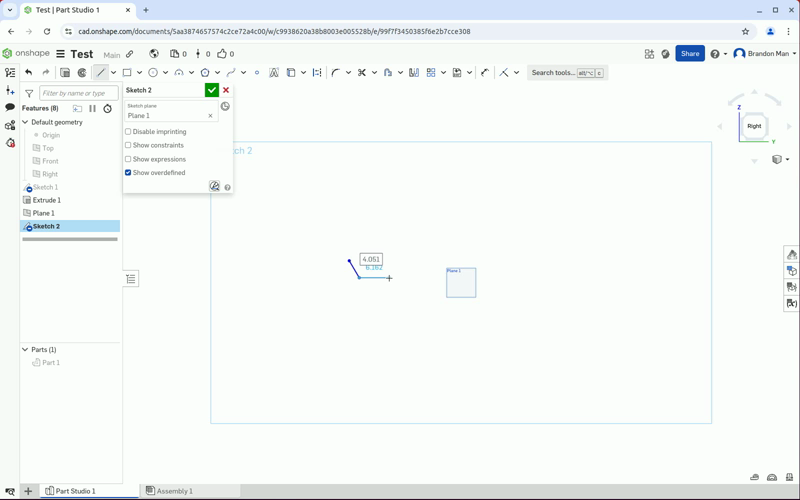
mouse_move(378, 278)
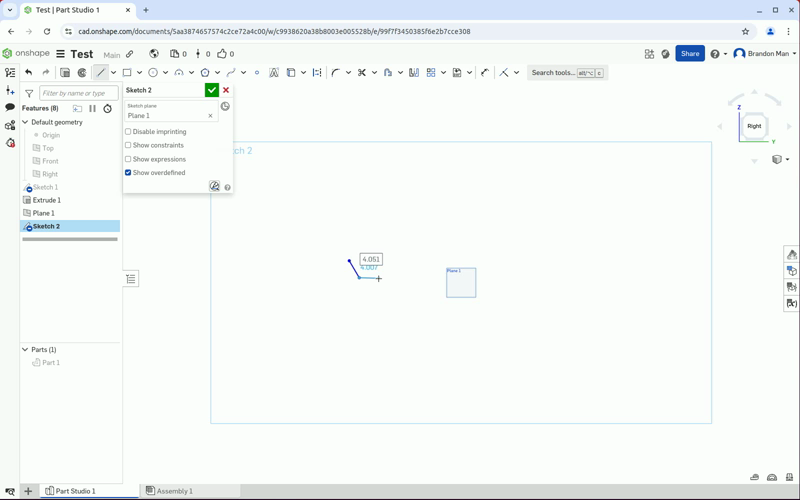
click(378, 278)
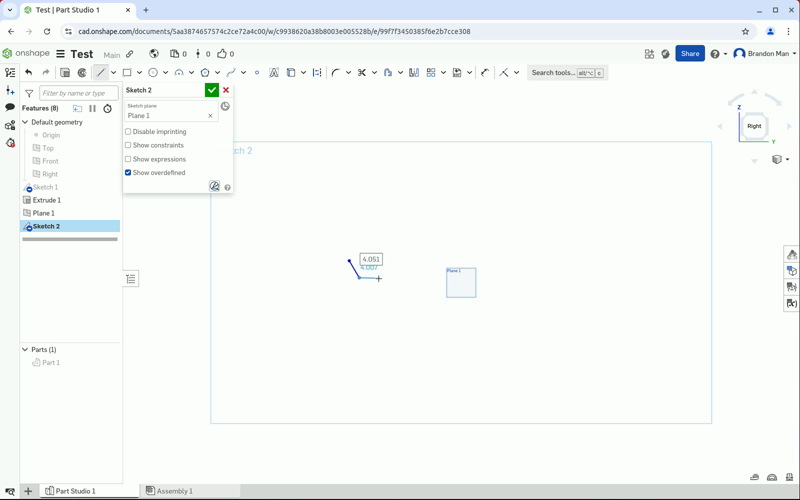
key_up(shift)
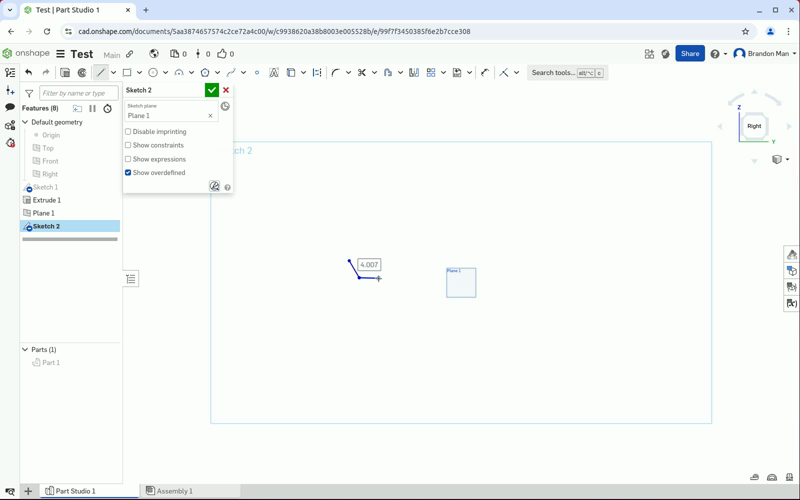
key_down(shift)
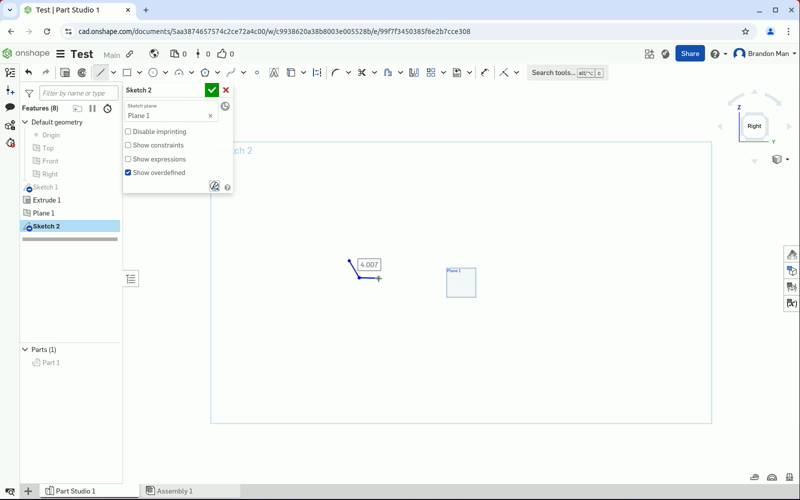
mouse_move(408, 278)
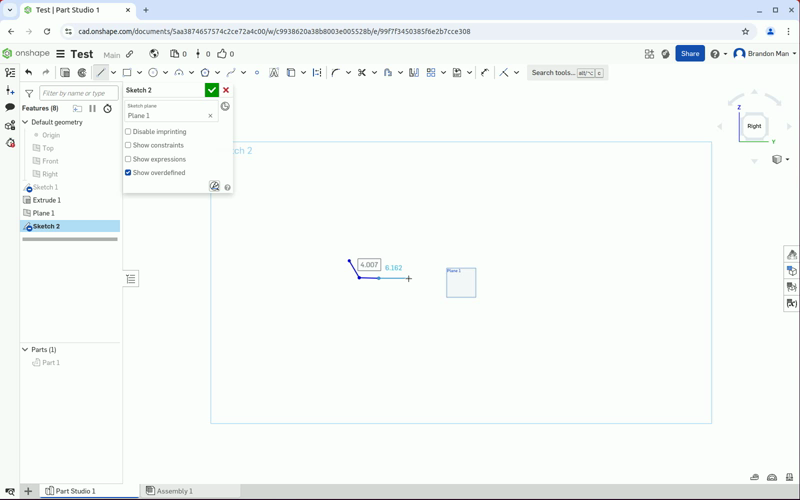
mouse_move(388, 261)
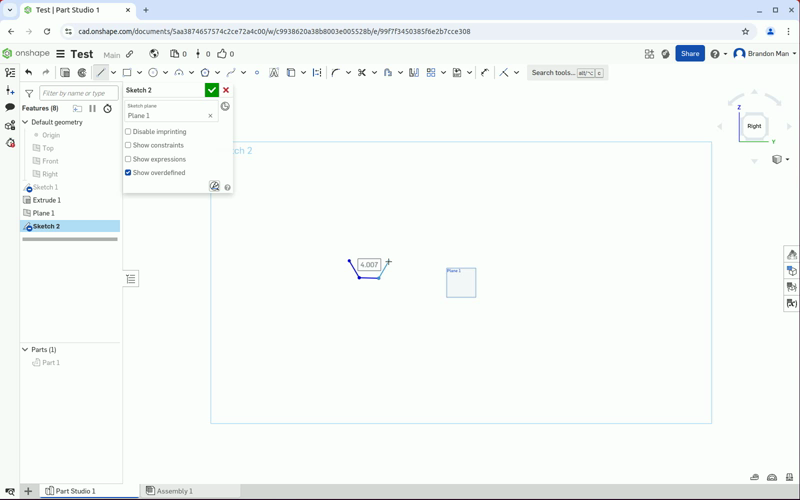
click(388, 261)
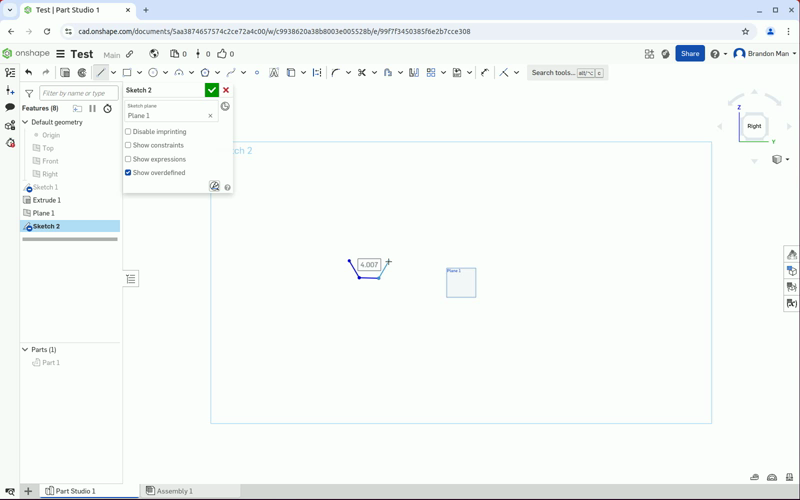
key_up(shift)
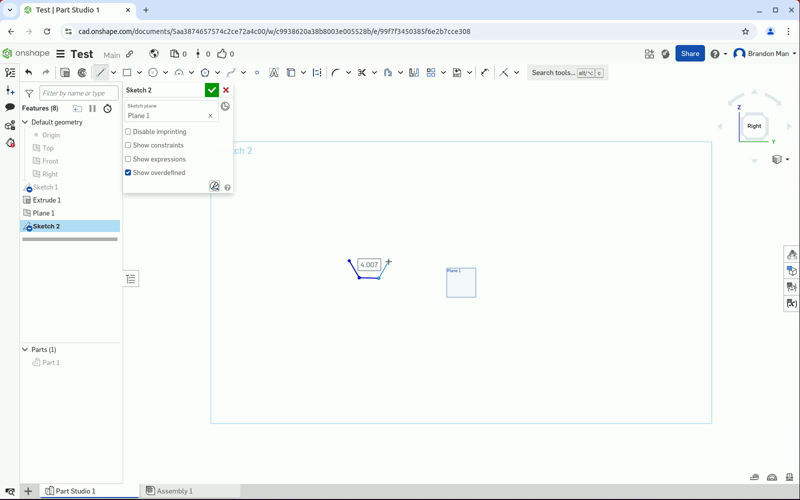
key_down(shift)
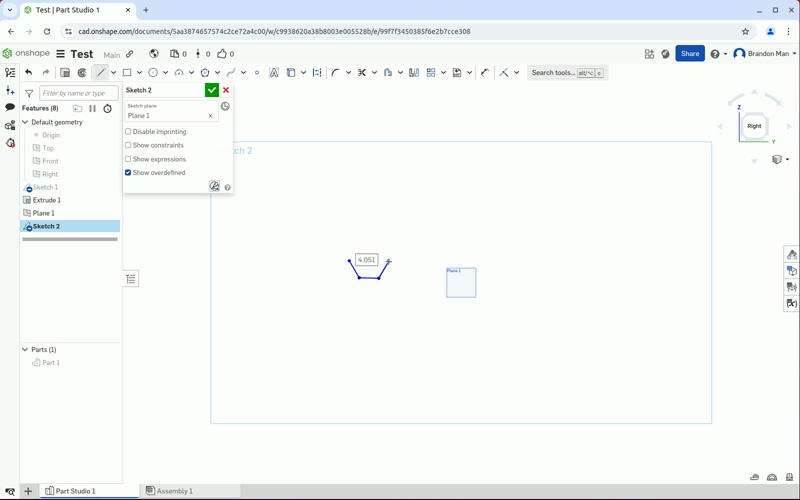
mouse_move(418, 261)
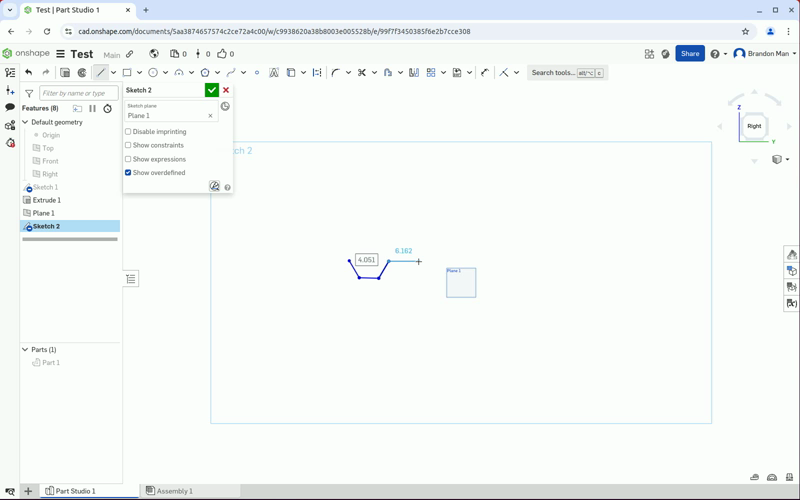
mouse_move(379, 243)
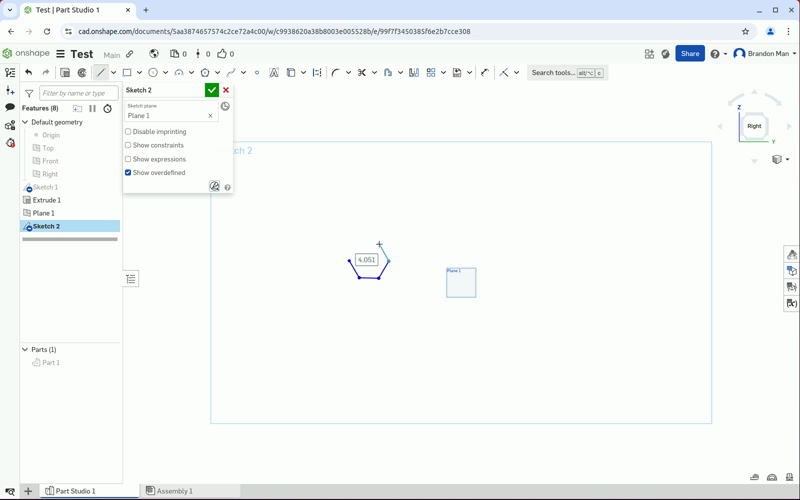
click(379, 243)
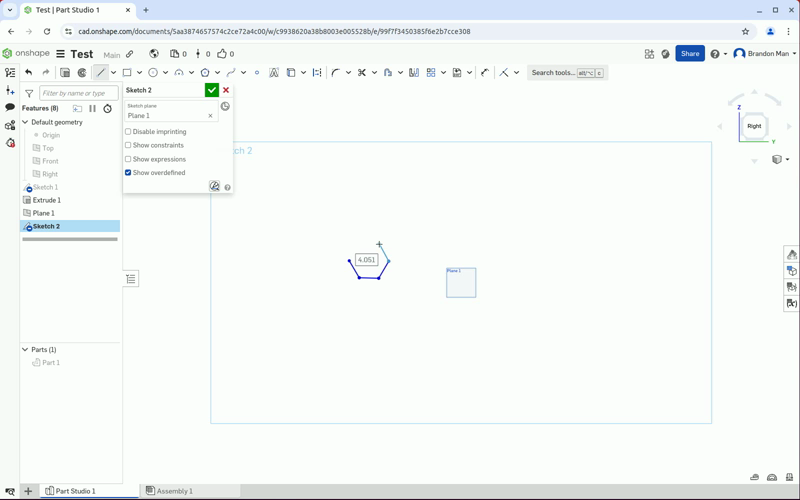
key_up(shift)
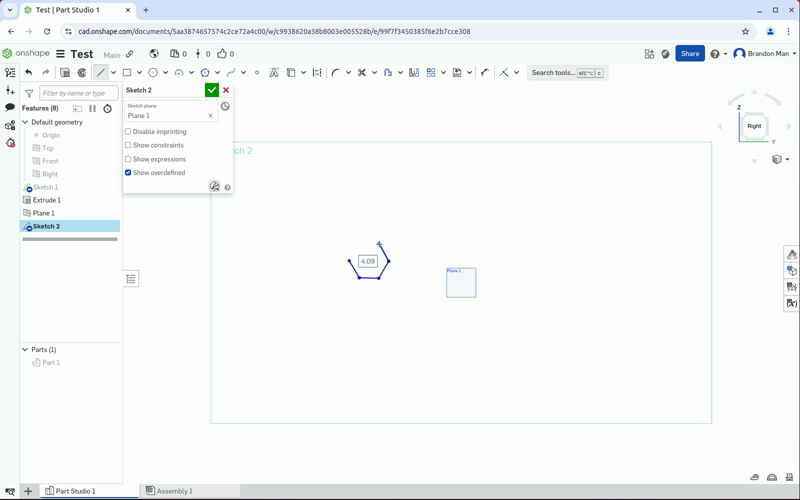
key_down(shift)
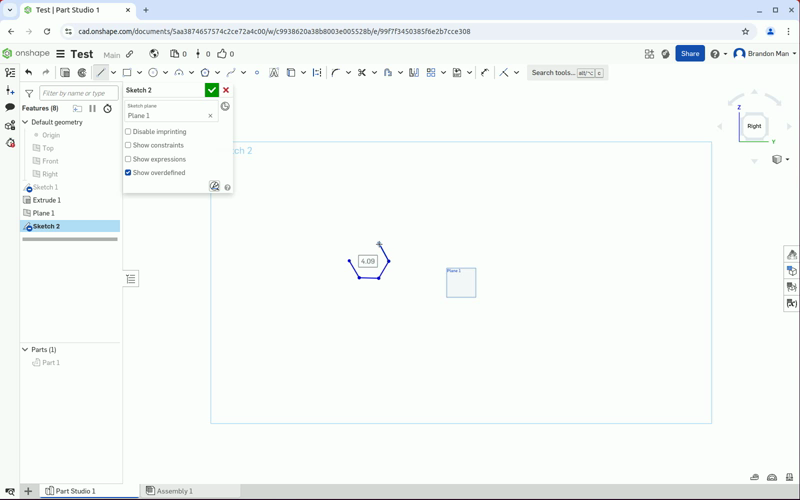
mouse_move(409, 243)
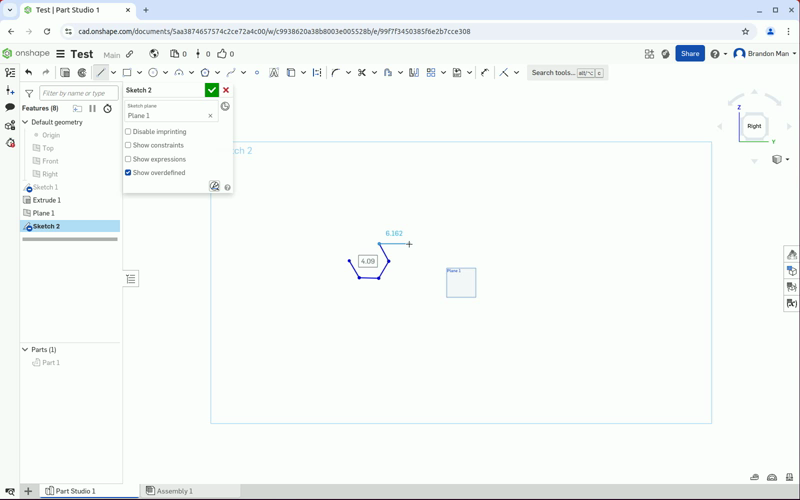
mouse_move(359, 243)
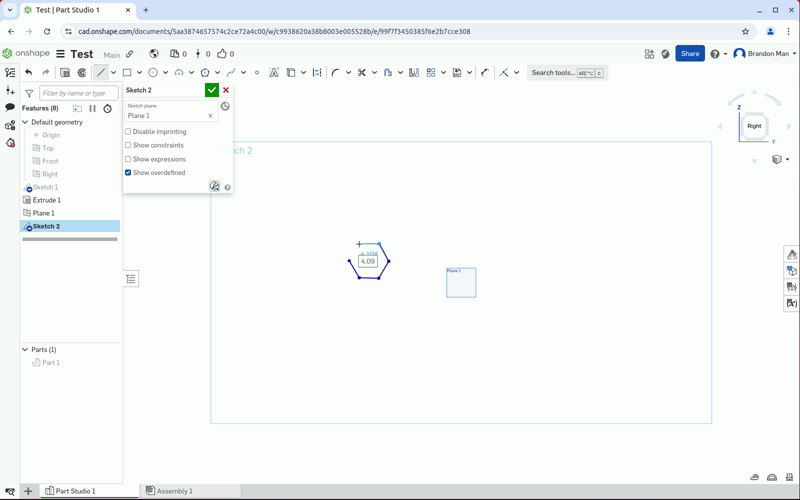
click(359, 243)
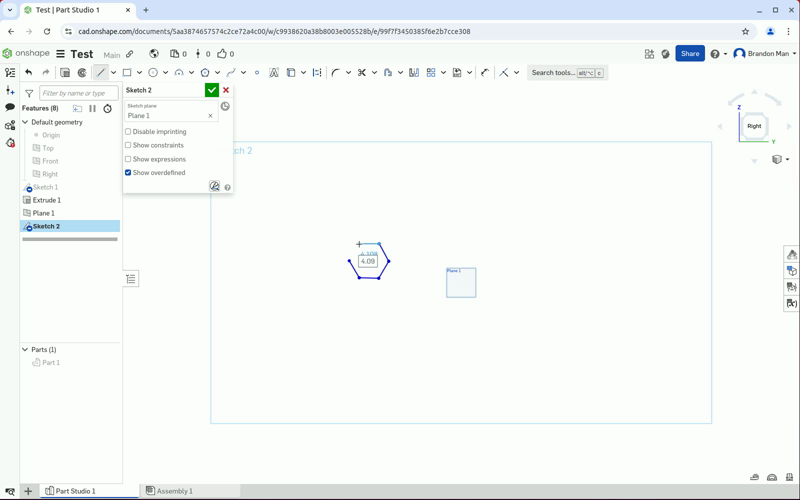
key_up(shift)
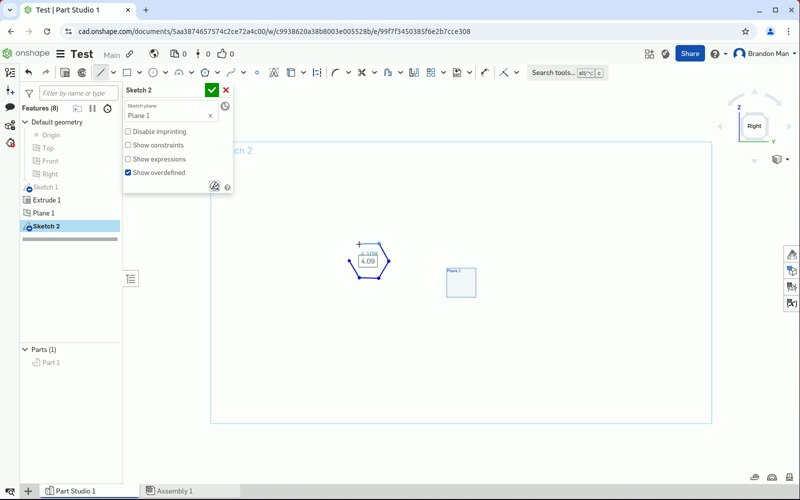
mouse_move(389, 243)
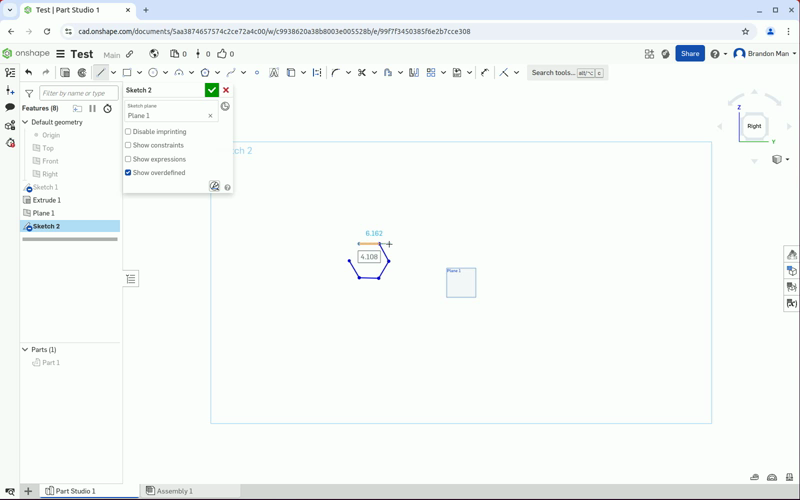
key_down(shift)
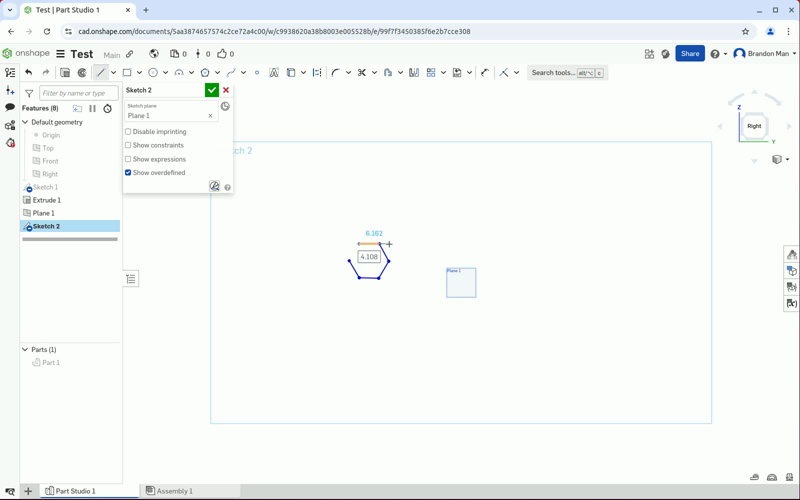
mouse_move(349, 260)
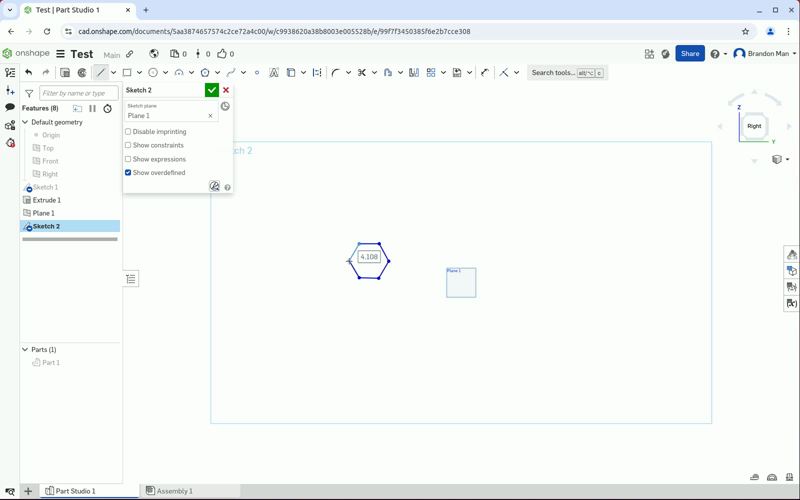
key_up(shift)
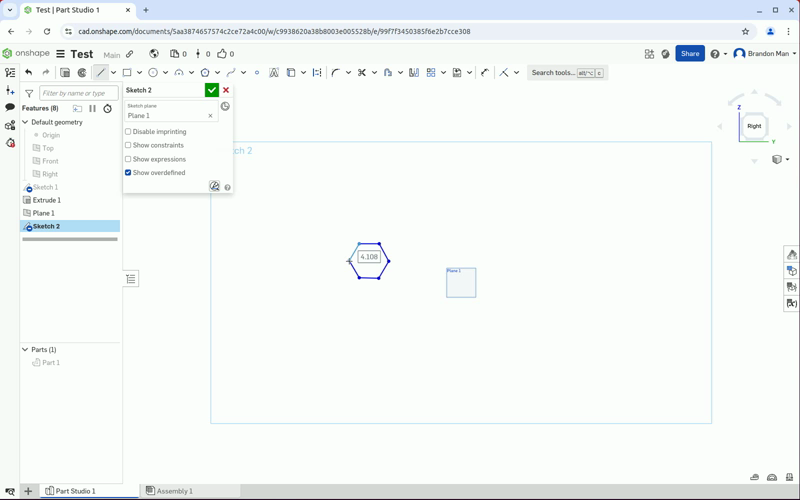
click(349, 260)
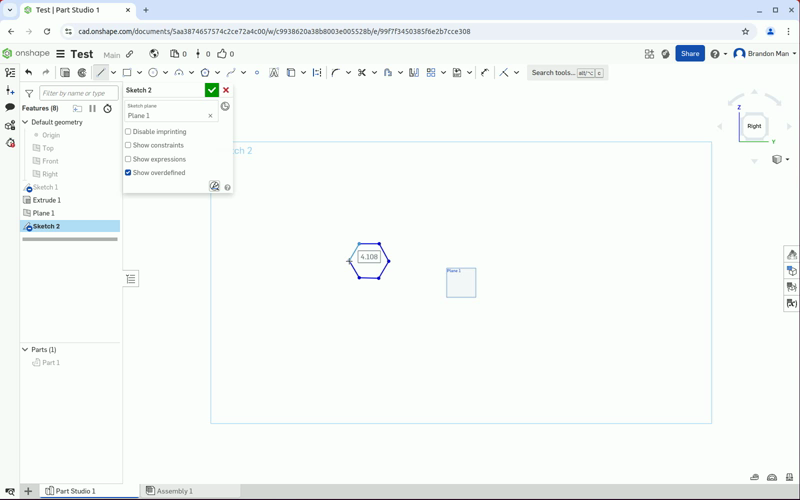
key(esc)
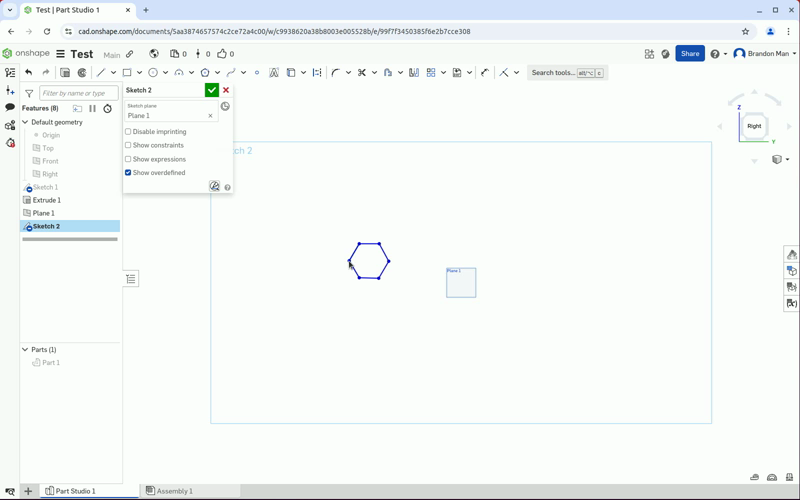
mouse_move(373, 245)
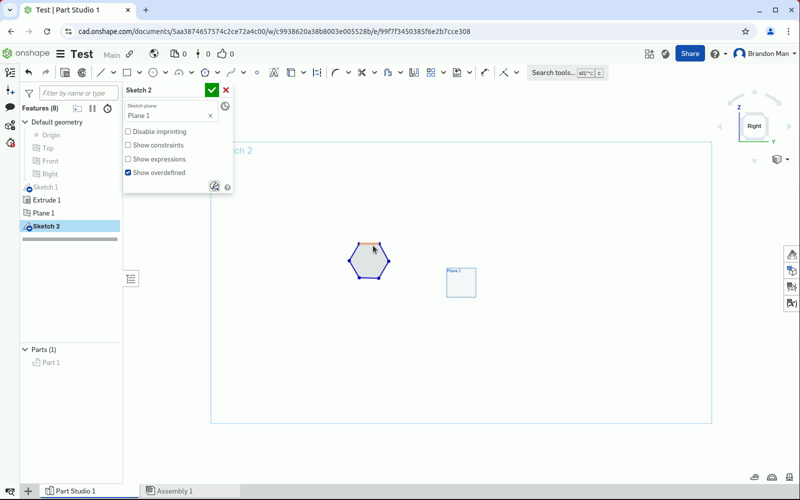
scroll(6)
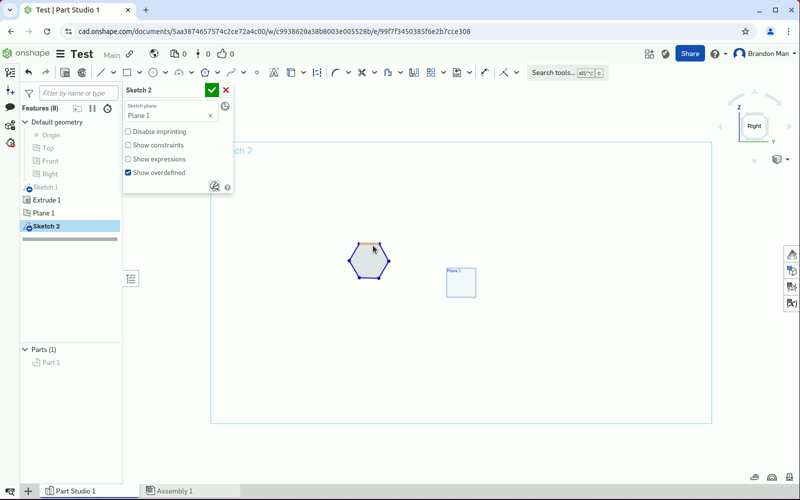
scroll(6)
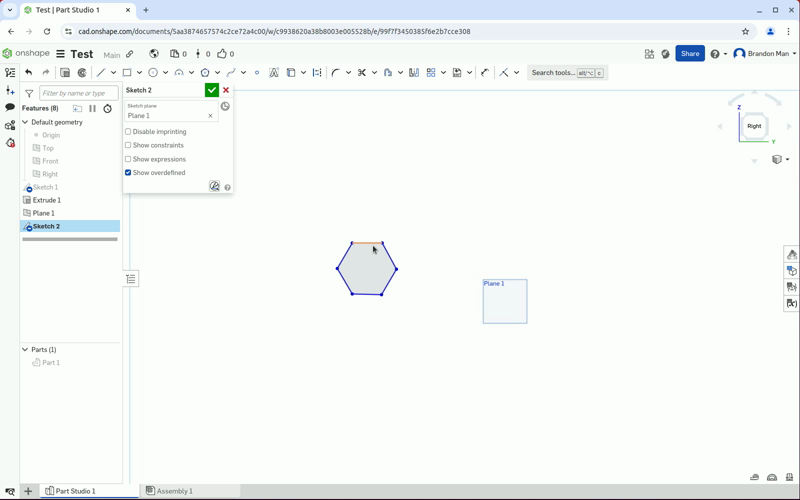
scroll(6)
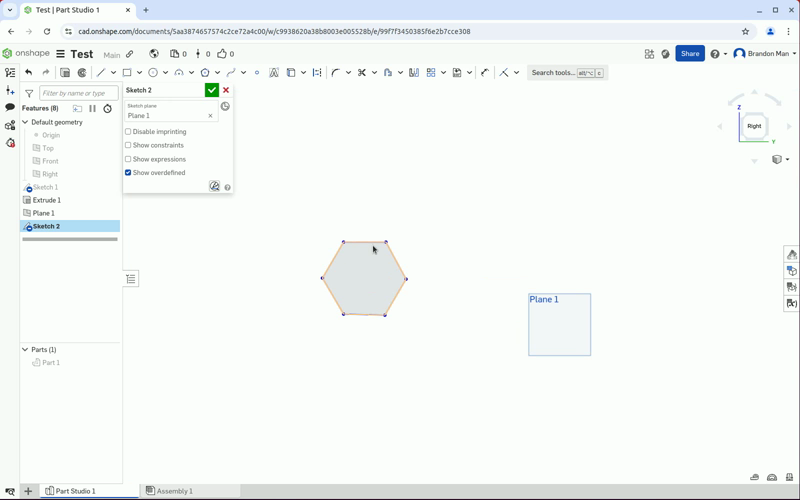
scroll(6)
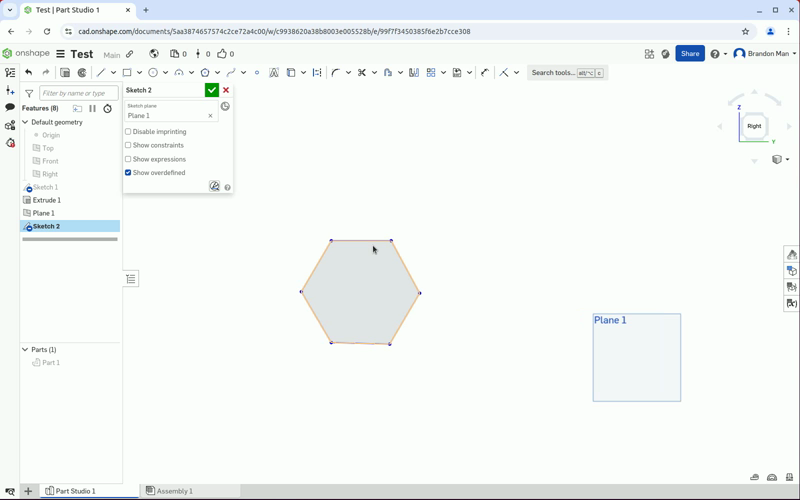
scroll(6)
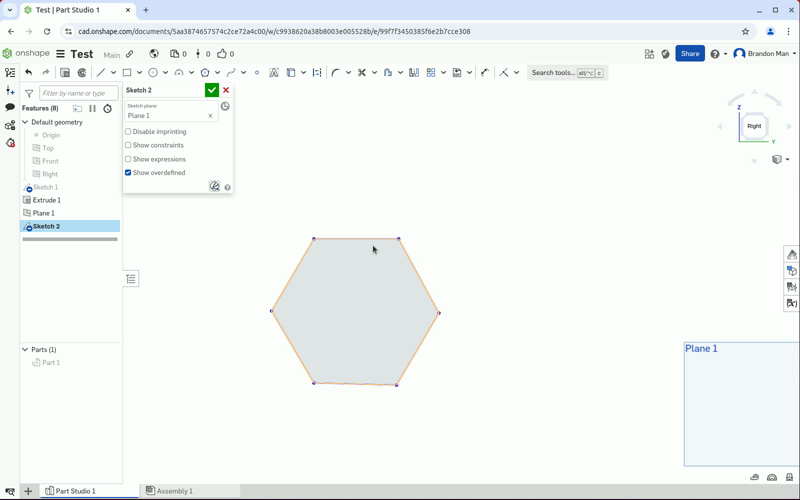
scroll(6)
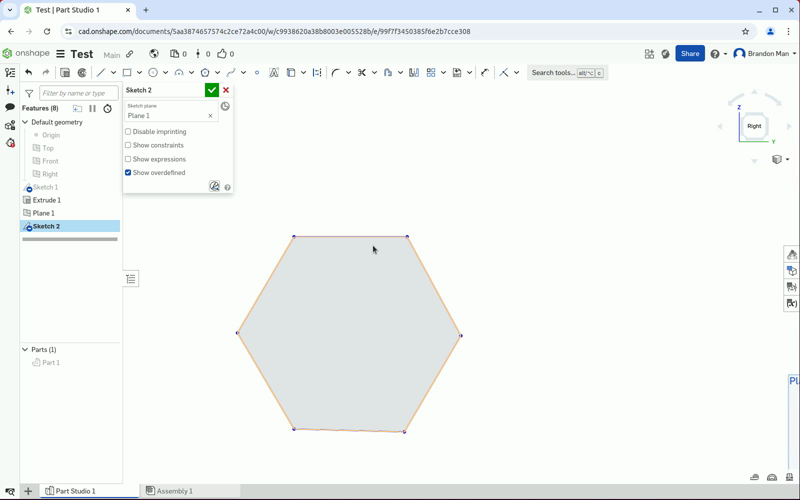
scroll(6)
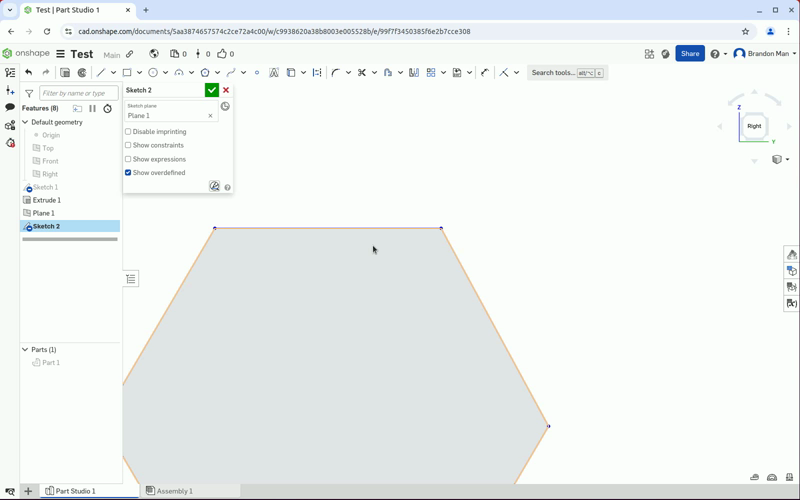
click(373, 245)
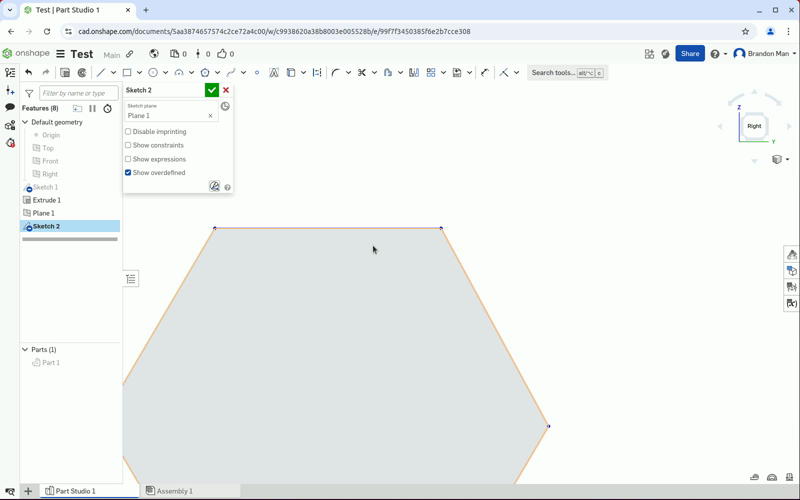
scroll(-6)
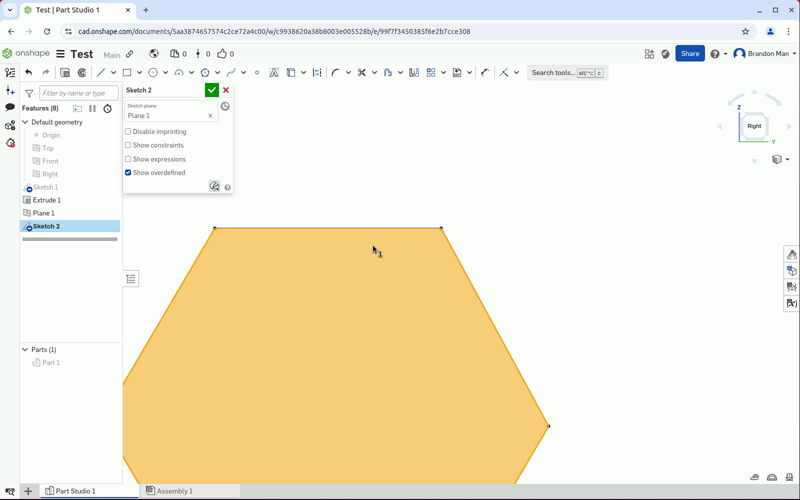
scroll(-6)
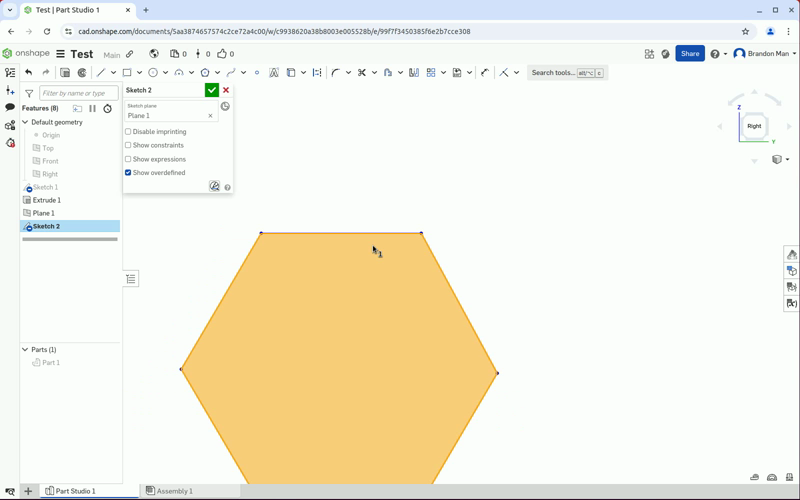
scroll(-6)
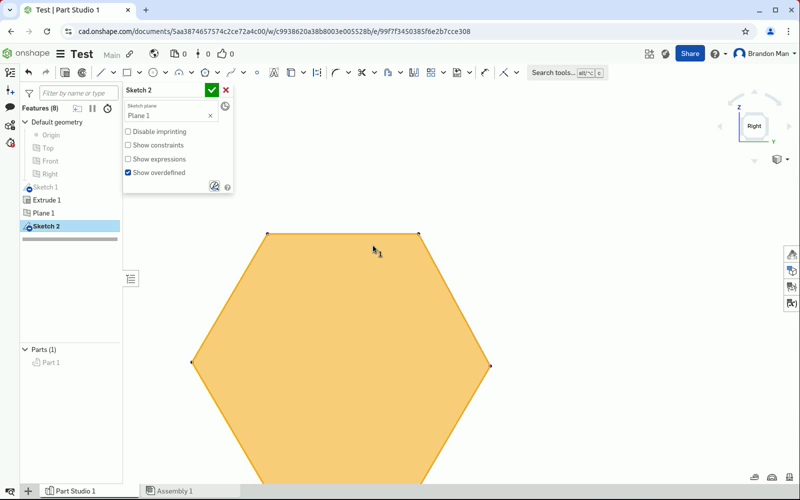
scroll(-6)
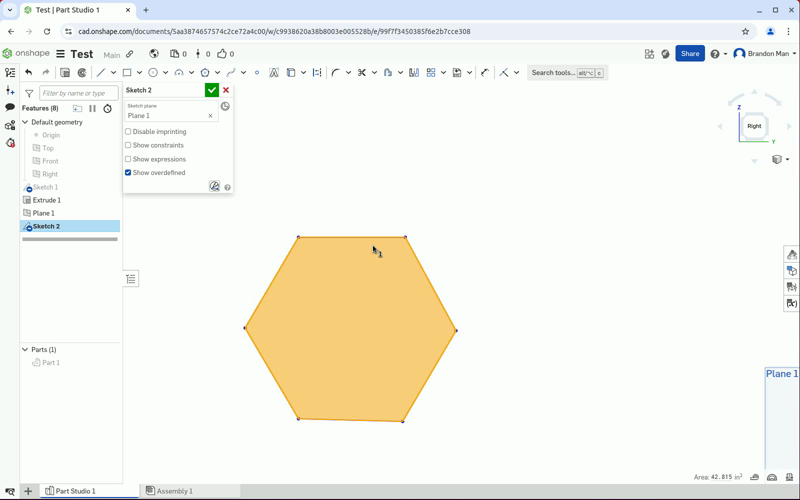
scroll(-6)
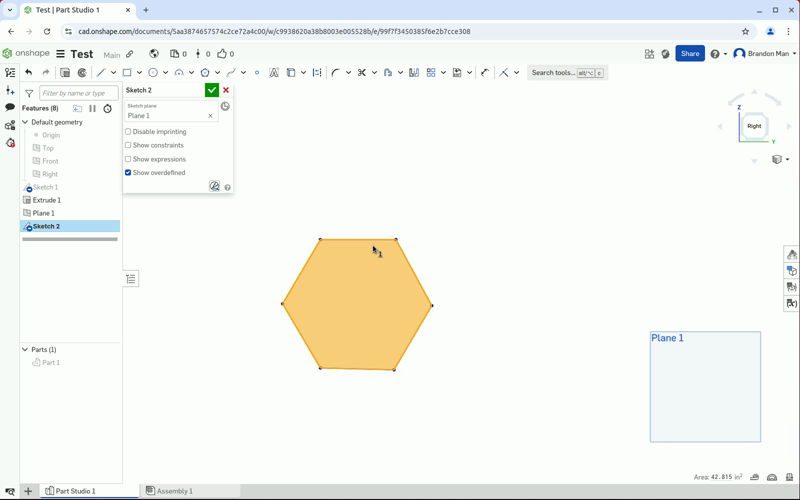
scroll(-6)
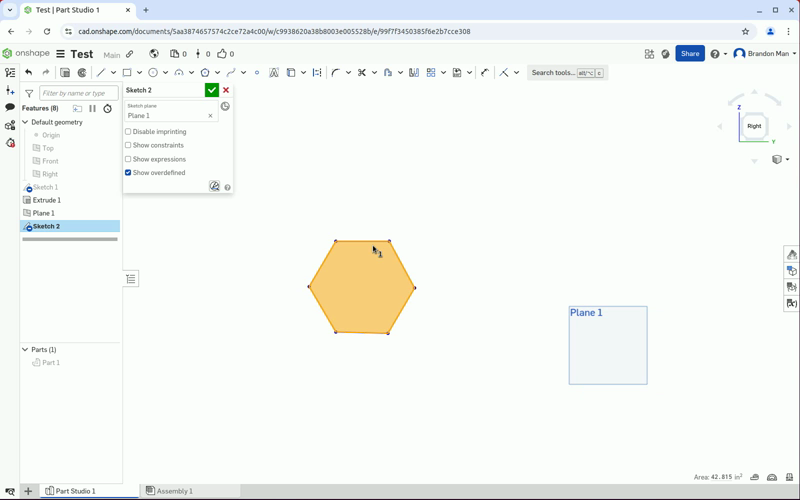
scroll(-6)
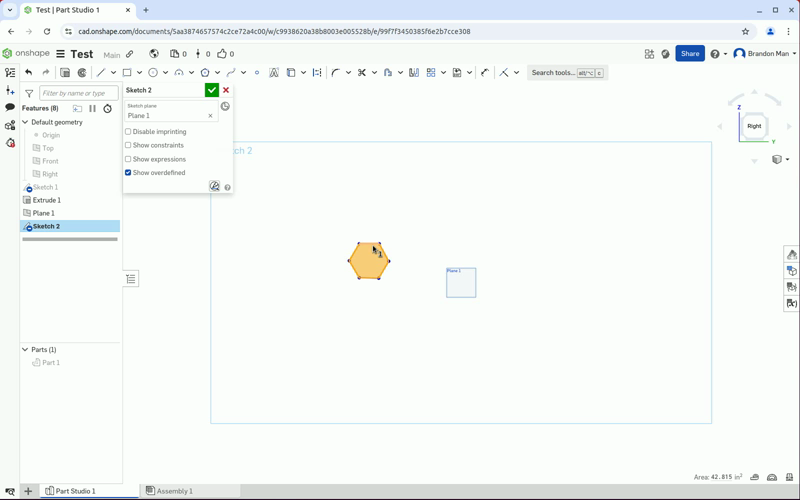
mouse_move(73, 352)
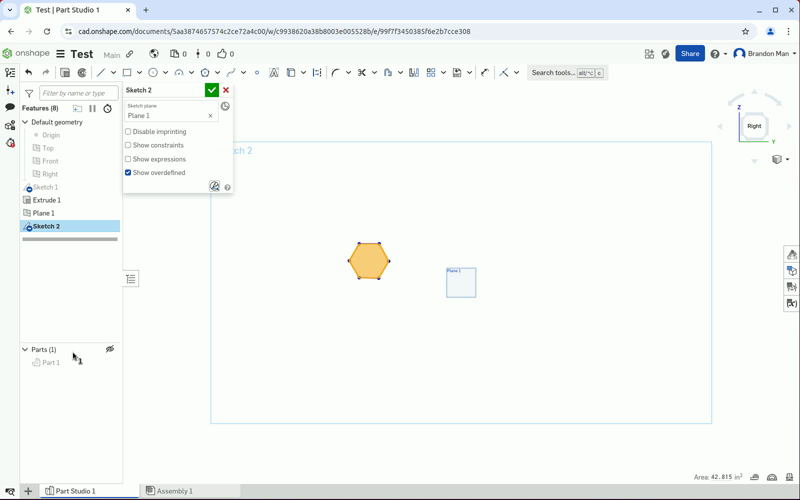
key(shift+y)
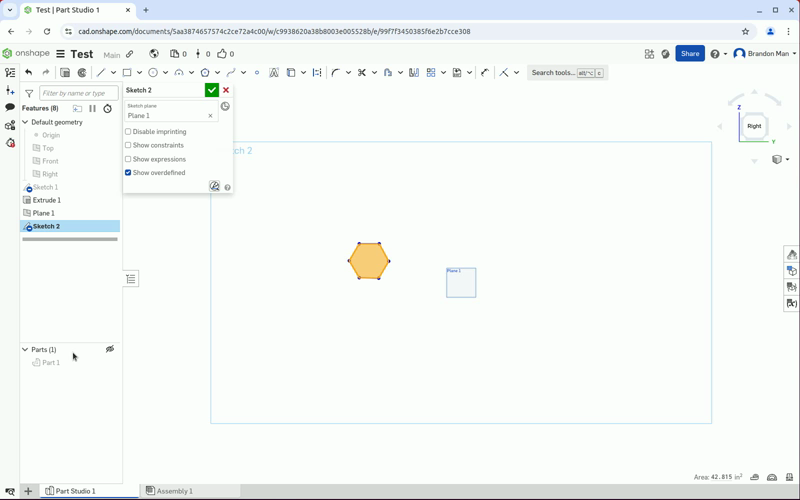
key(shift+e)
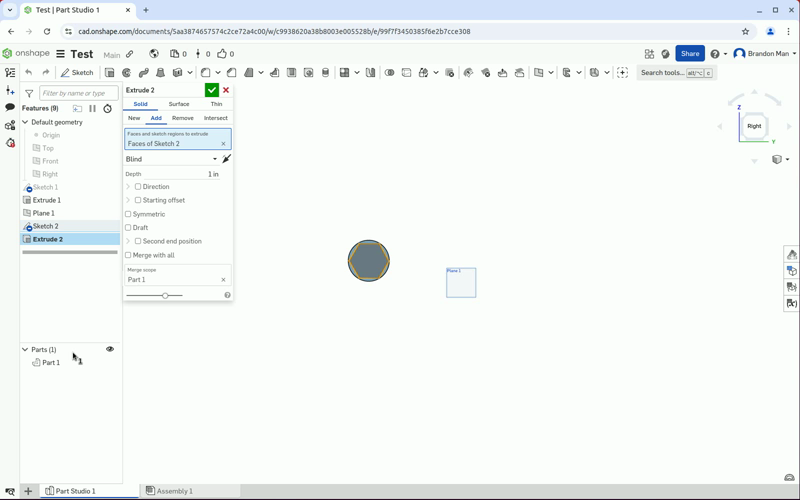
mouse_move(143, 106)
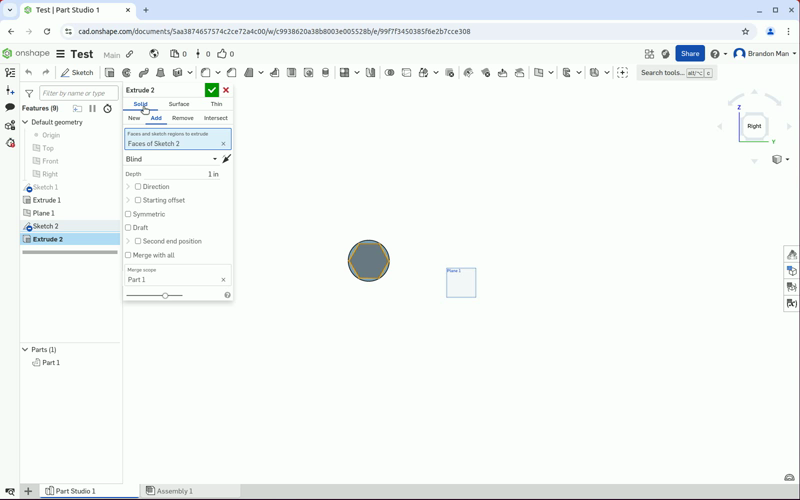
click(143, 106)
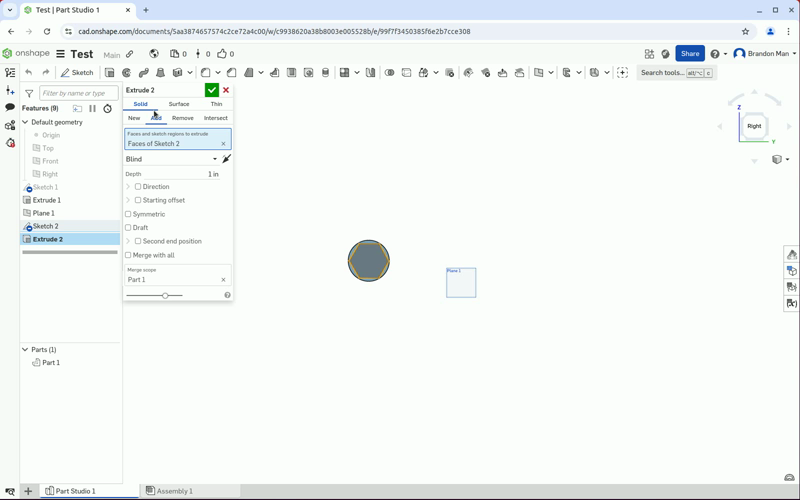
mouse_move(186, 120)
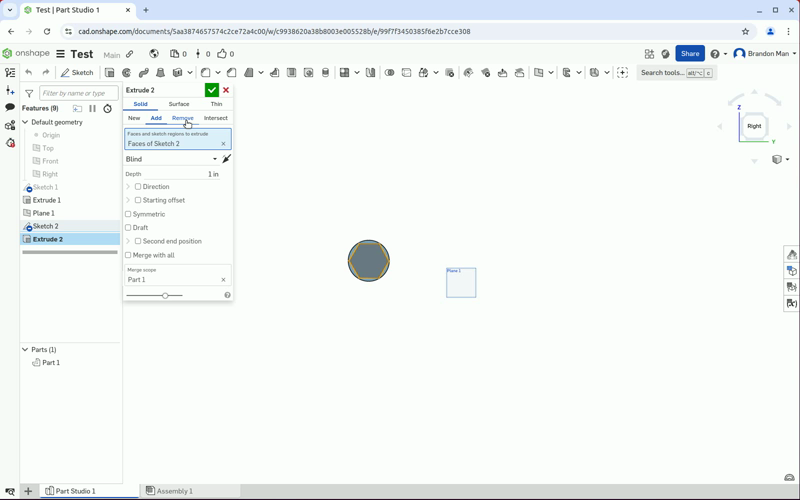
click(186, 120)
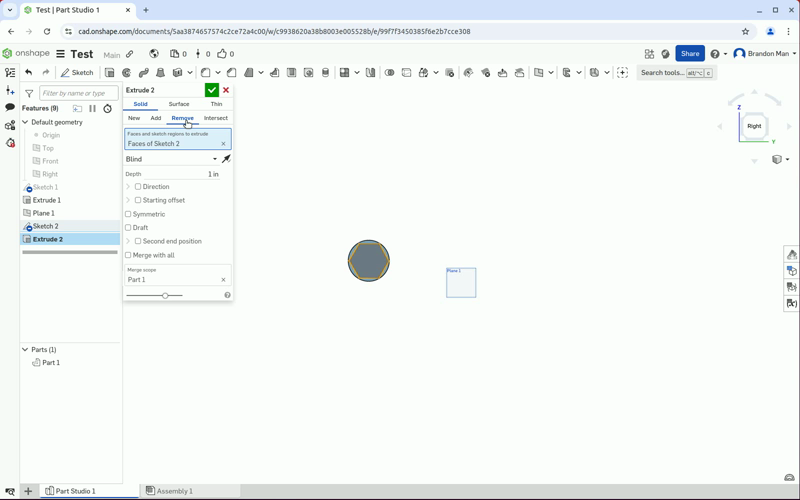
key(tab, 4)
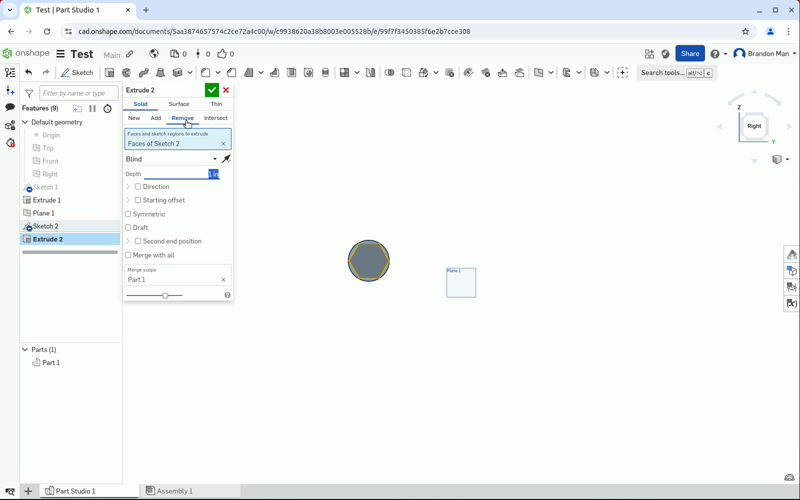
text(1.926)
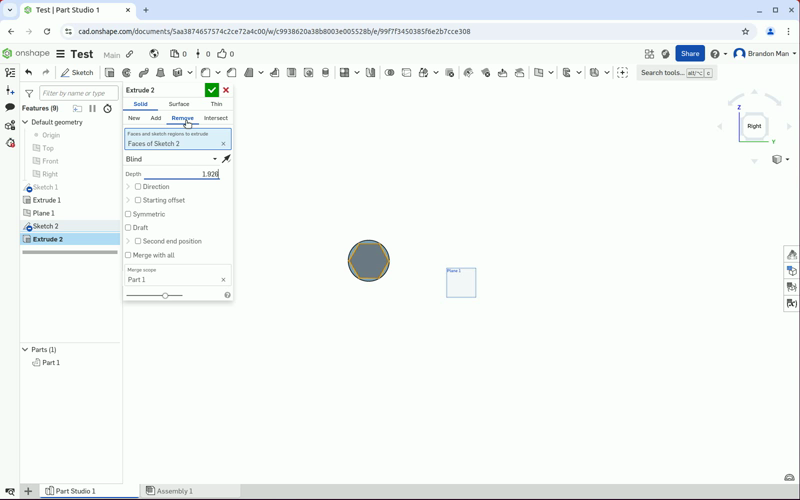
key(tab, 6)
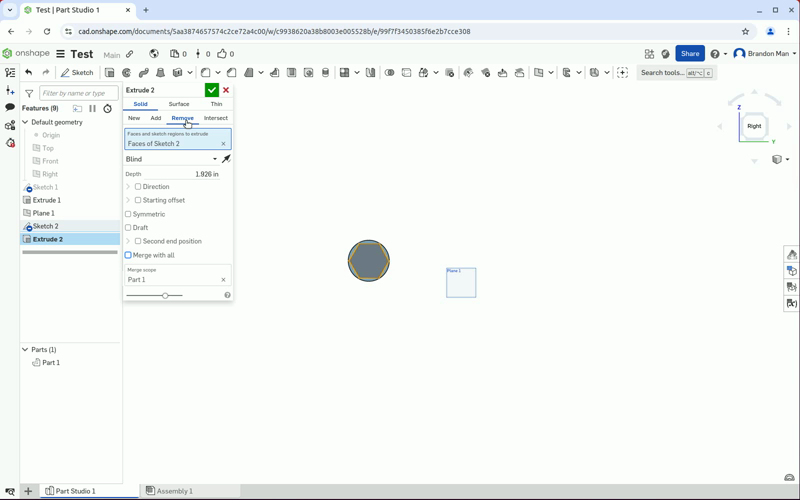
key(space)
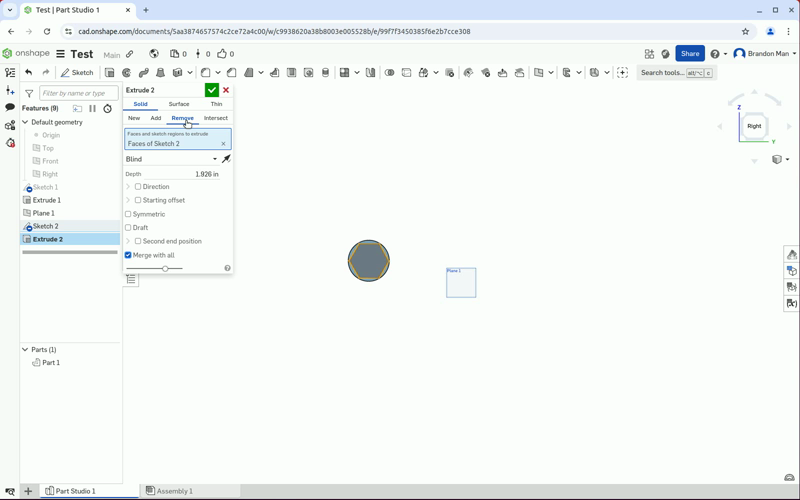
key(enter)
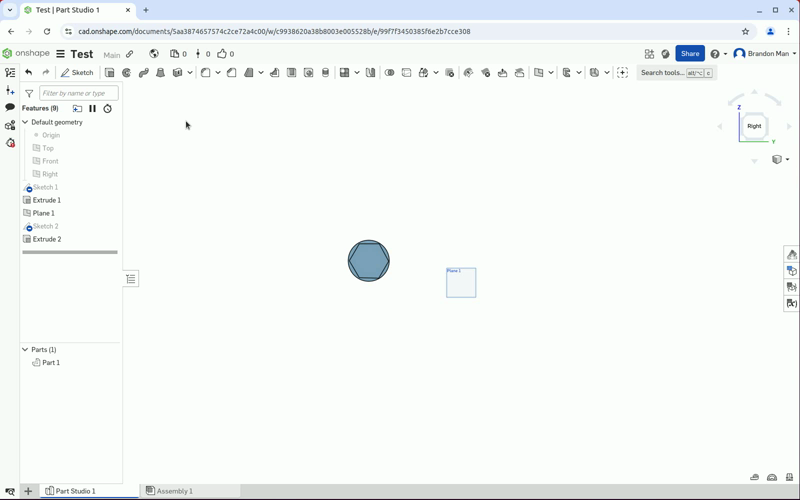
key(shift+h)
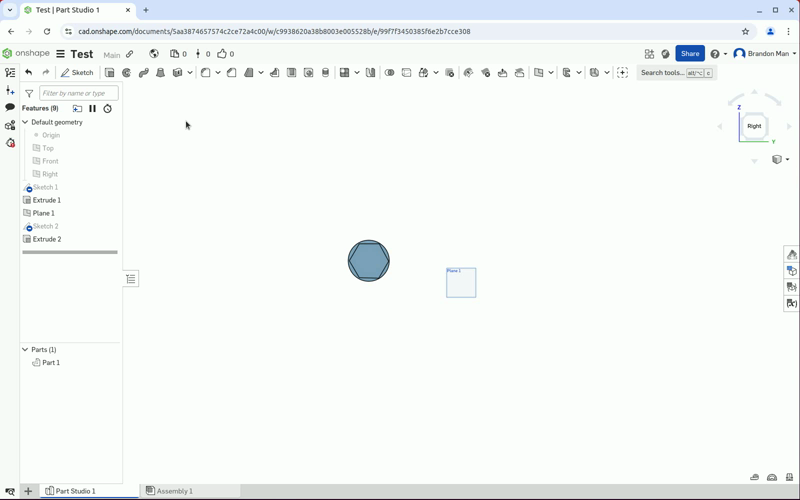
key(shift+h)
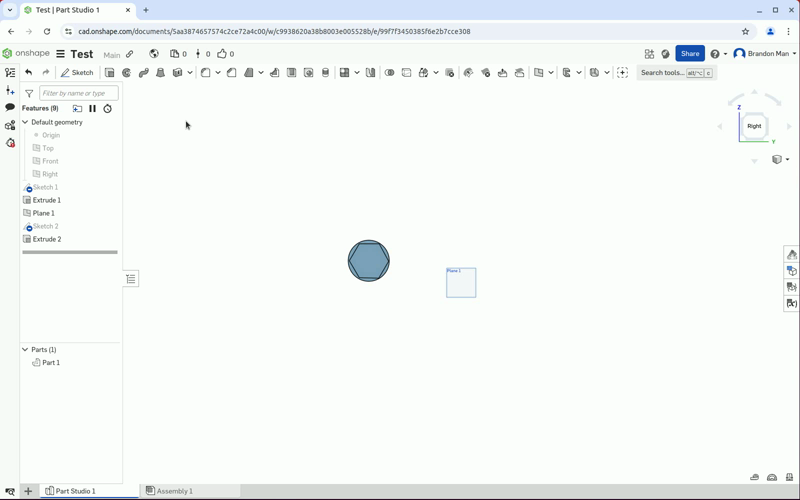
mouse_move(73, 189)
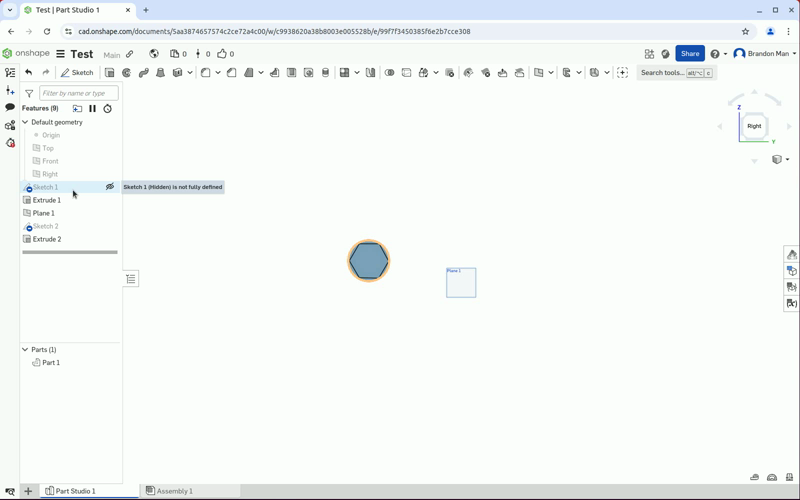
click(73, 189)
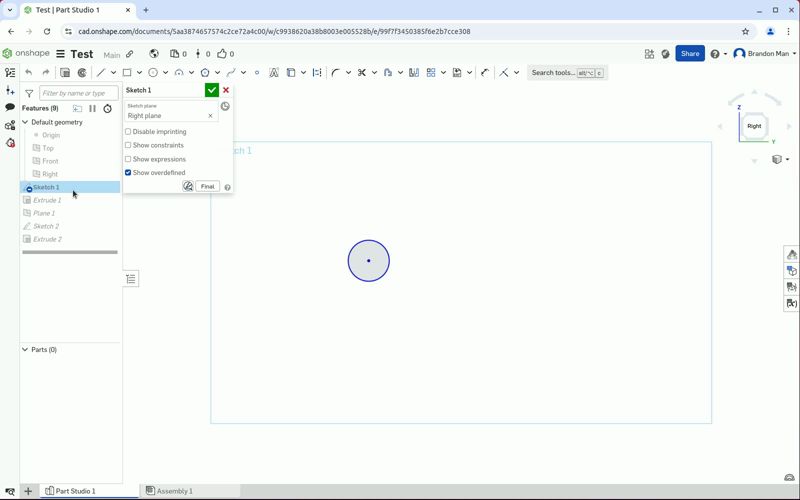
mouse_move(229, 92)
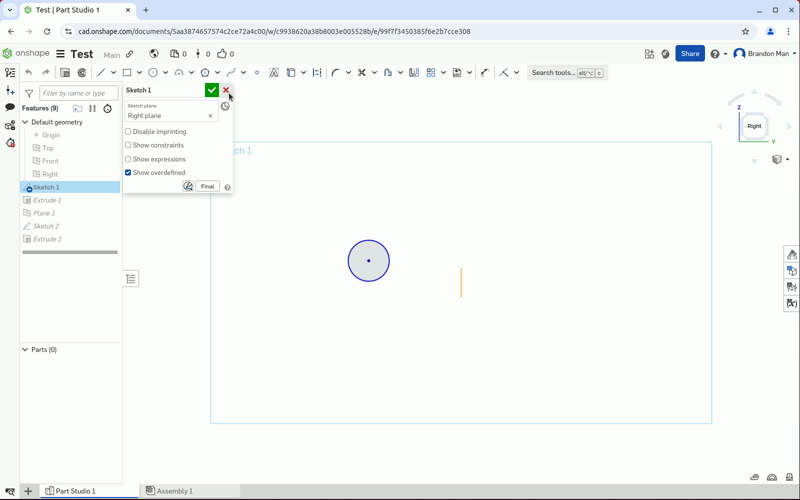
click(229, 92)
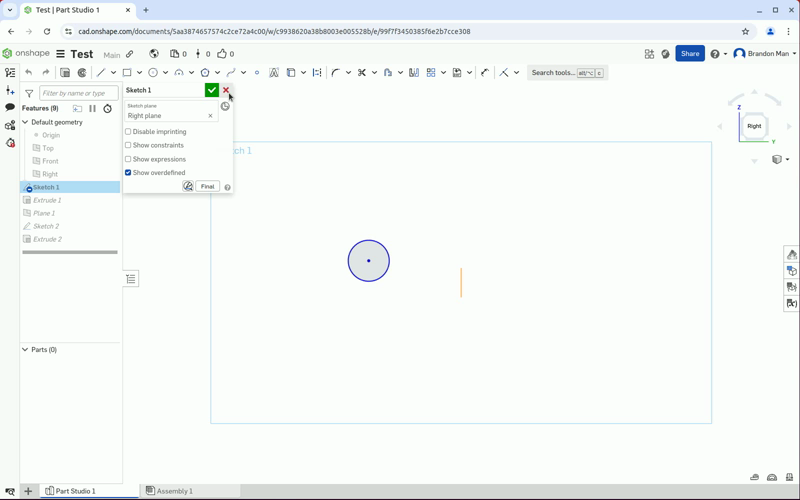
key(shift+s)
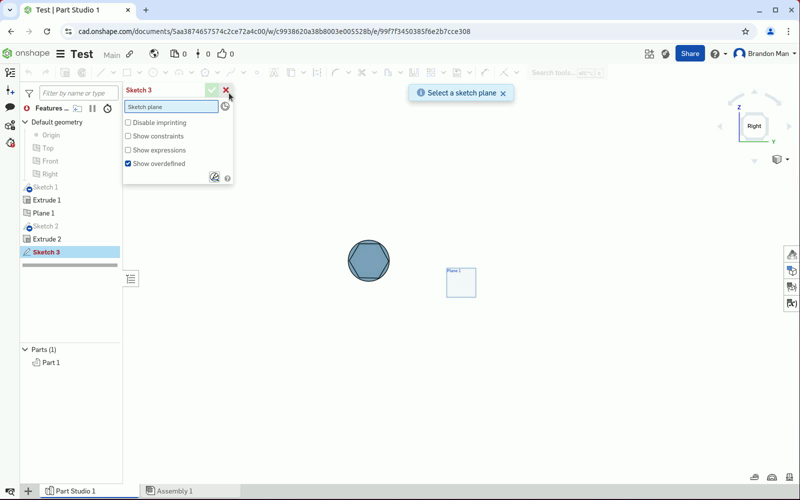
mouse_move(73, 176)
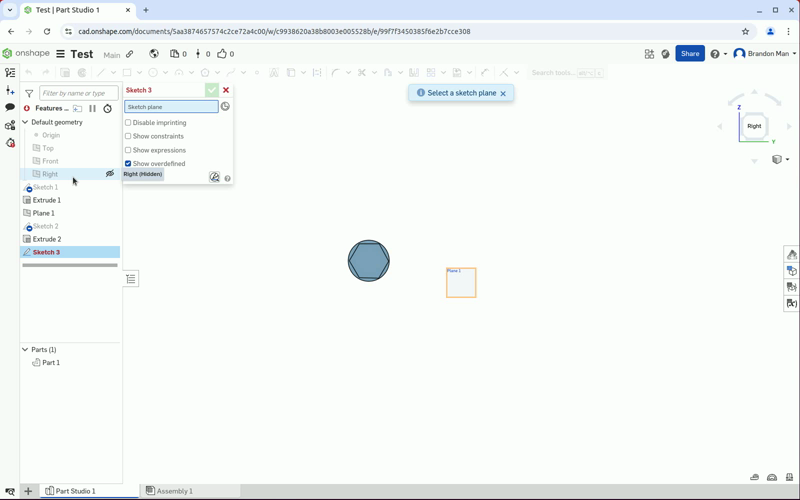
click(73, 176)
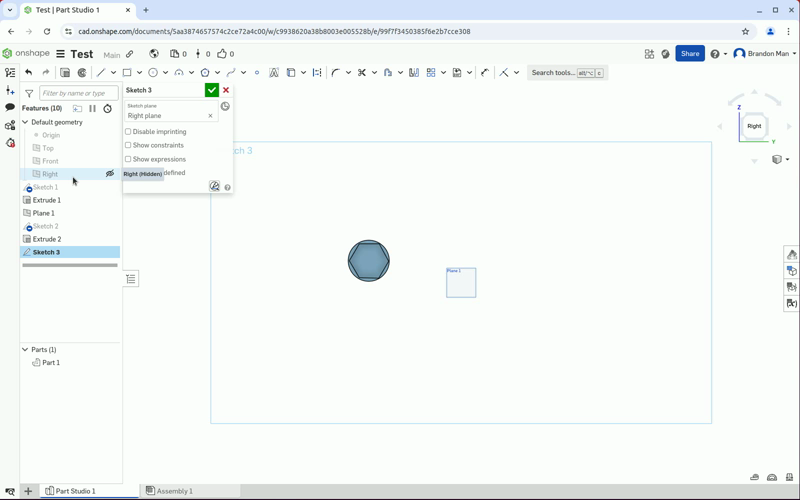
mouse_move(73, 352)
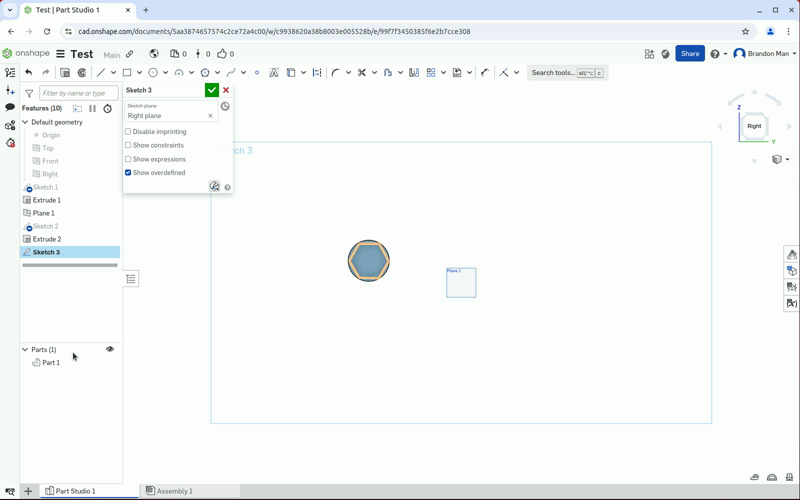
key(y)
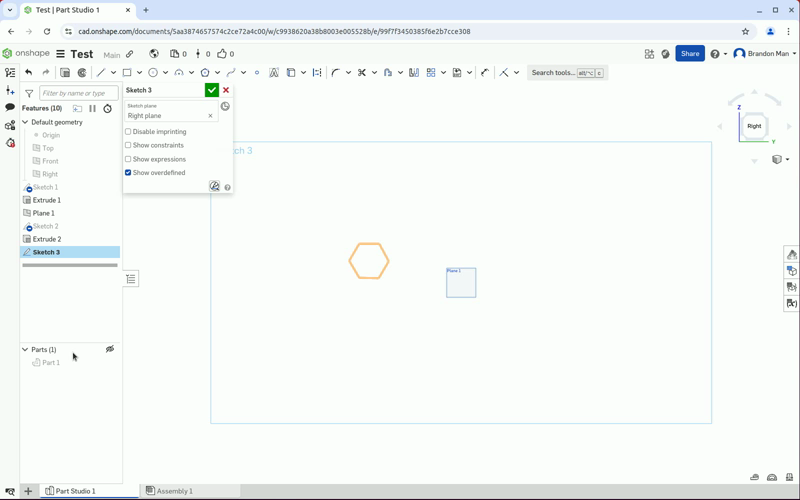
key(c)
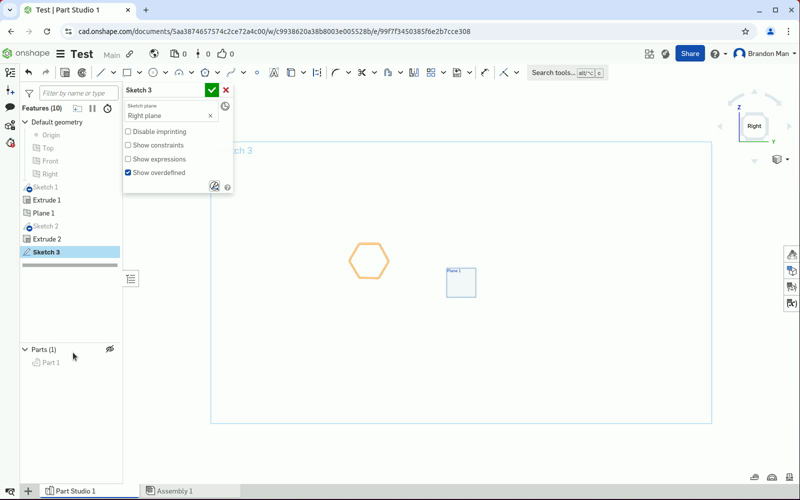
key_down(shift)
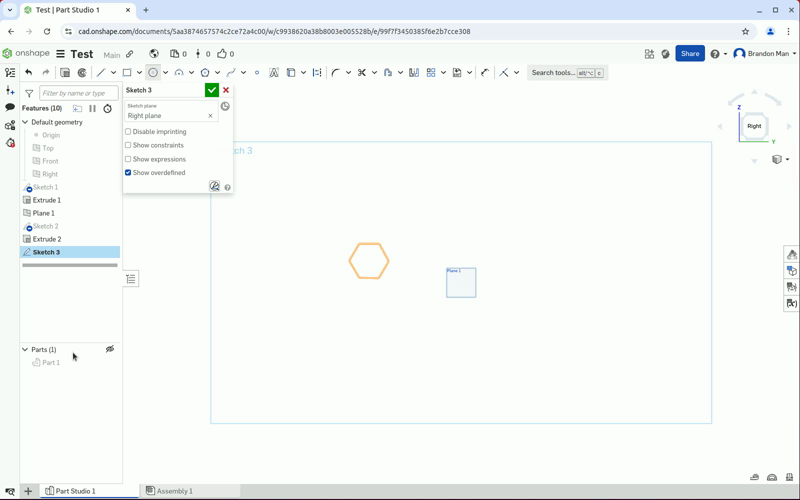
mouse_move(369, 260)
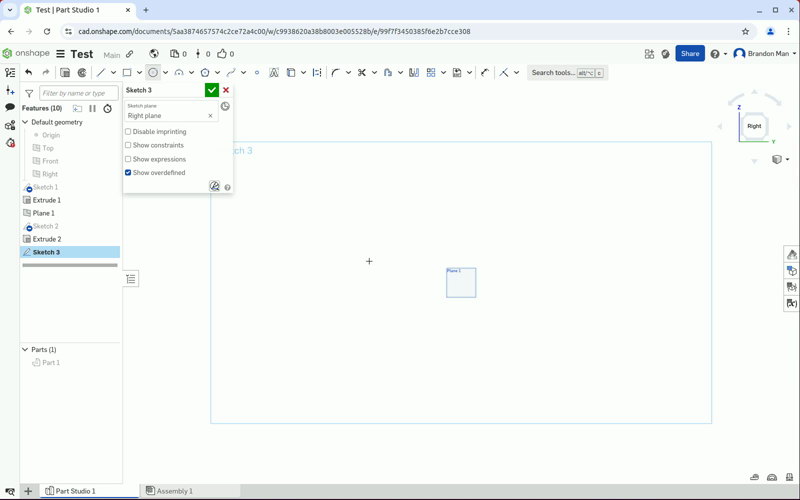
click(369, 260)
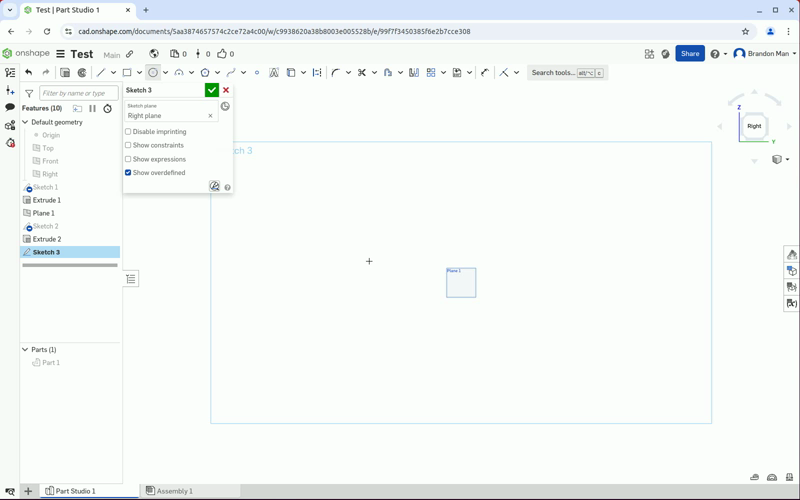
key_up(shift)
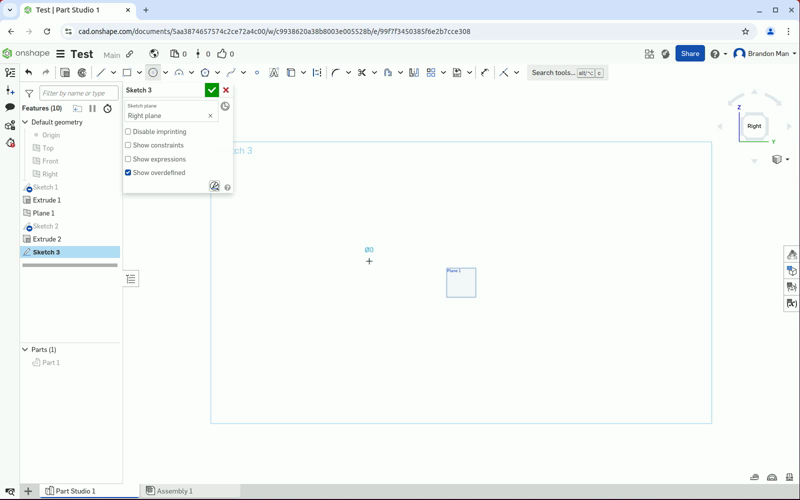
mouse_move(387, 260)
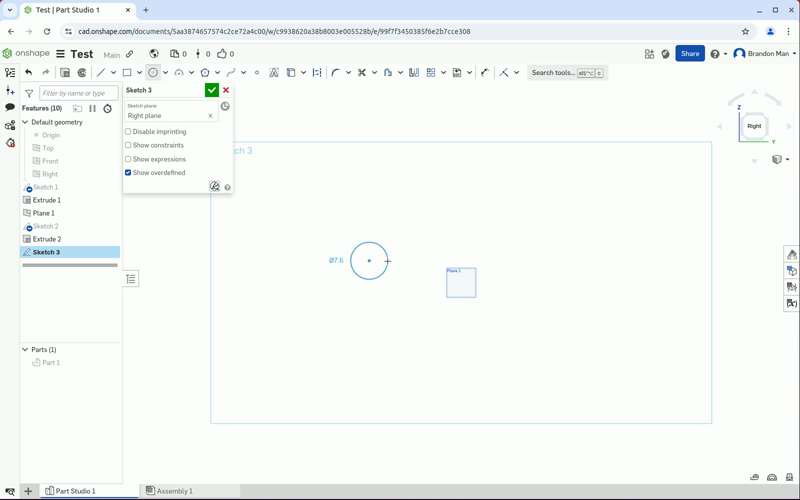
click(387, 260)
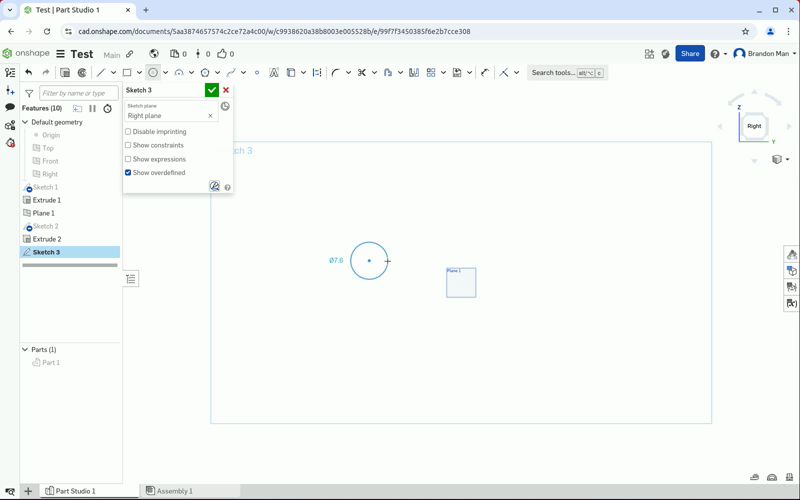
key(esc)
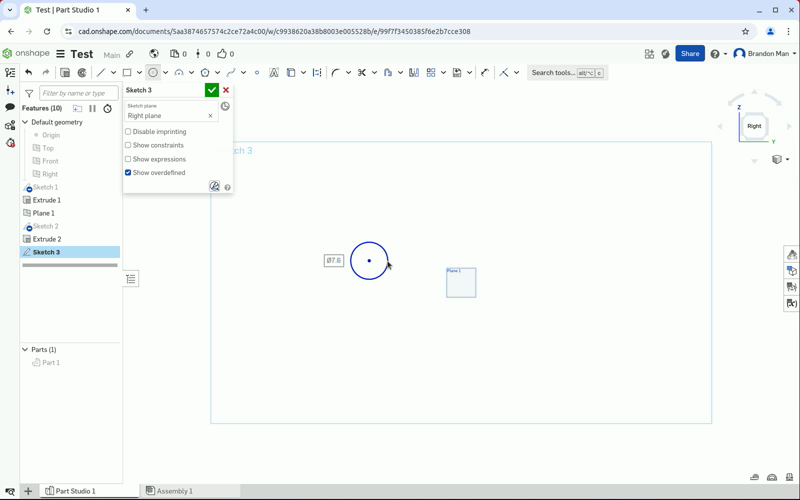
mouse_move(369, 252)
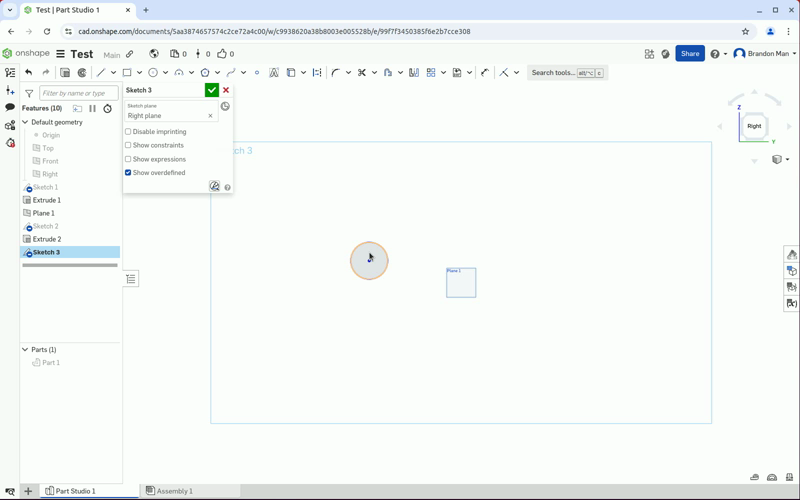
scroll(6)
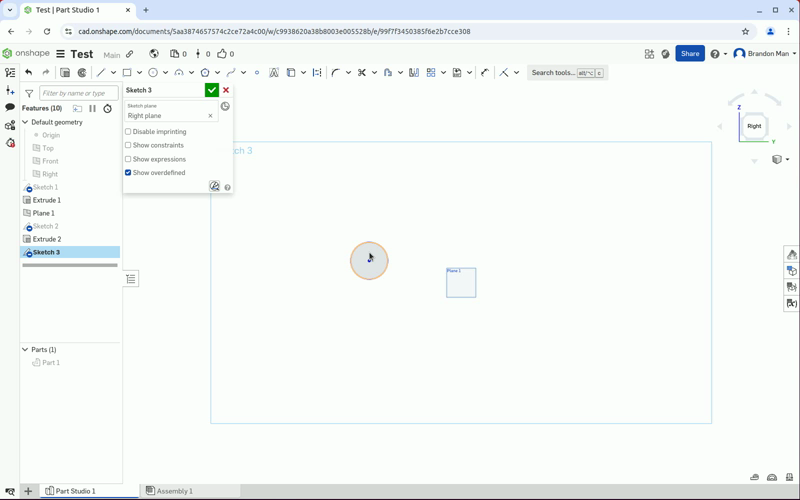
scroll(6)
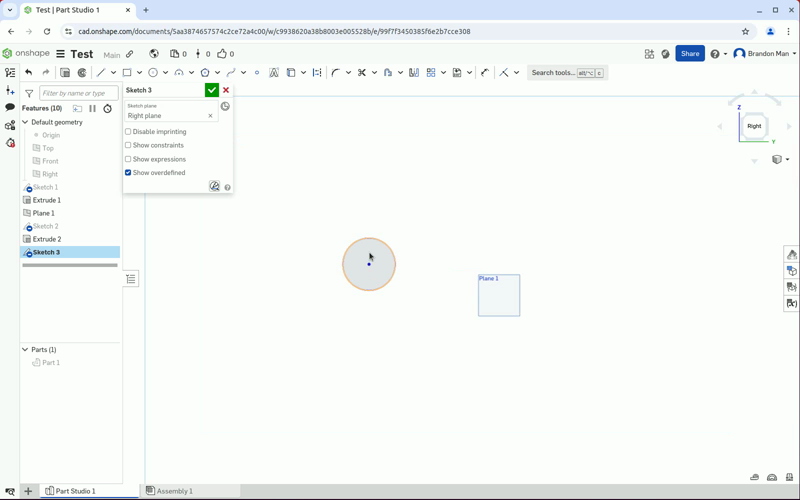
scroll(6)
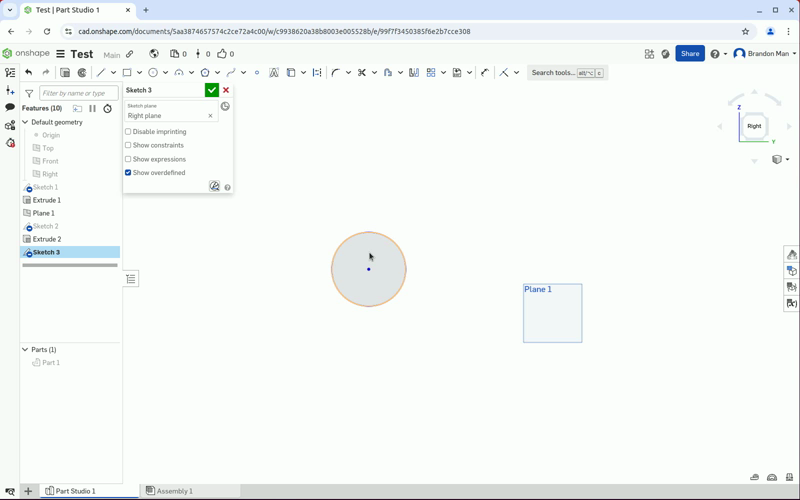
scroll(6)
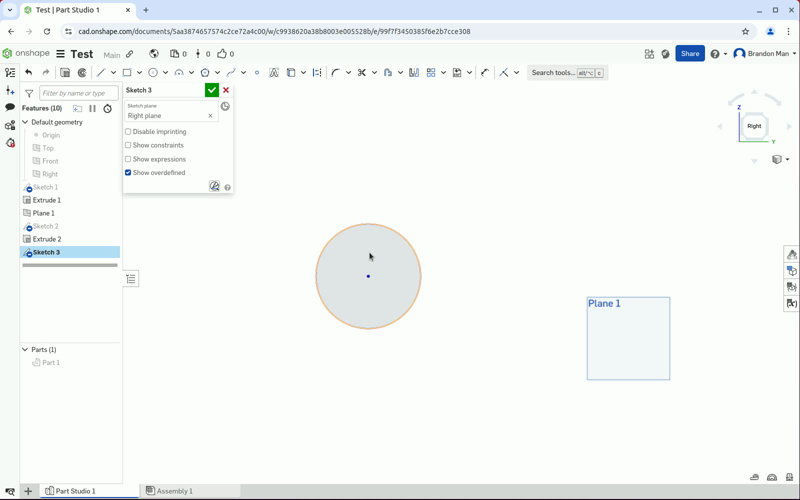
scroll(6)
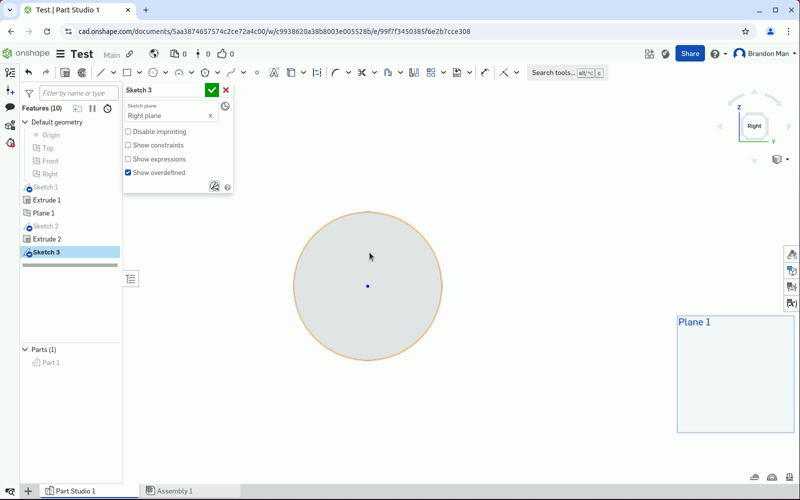
scroll(6)
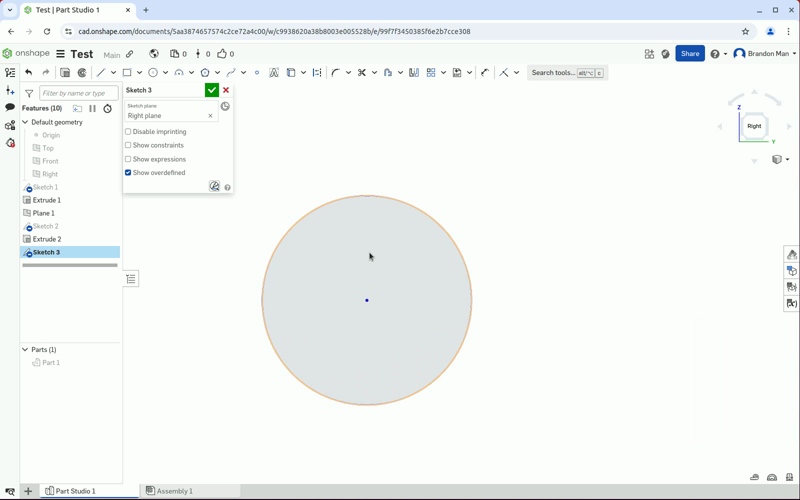
scroll(6)
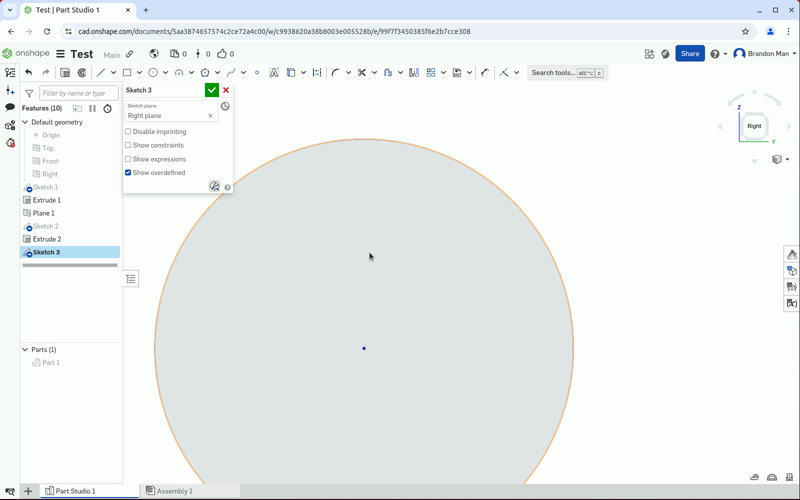
click(369, 252)
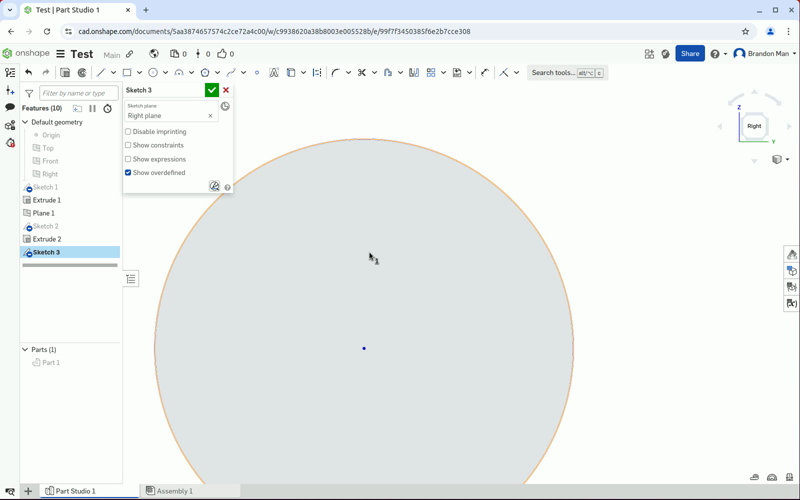
scroll(-6)
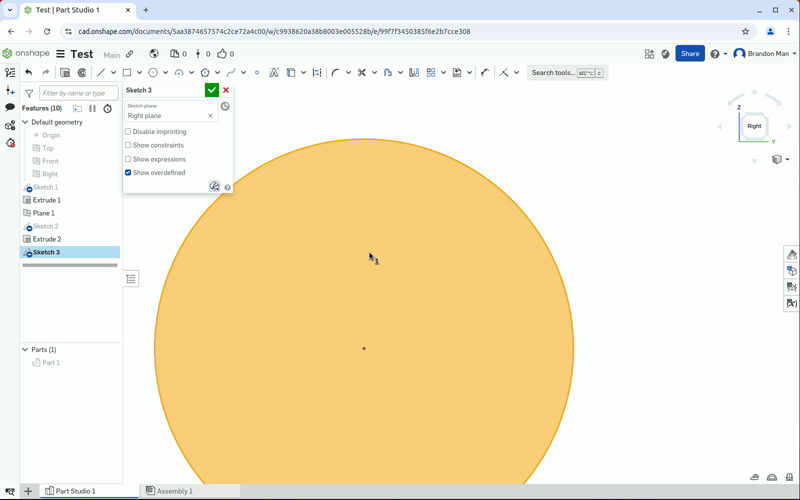
scroll(-6)
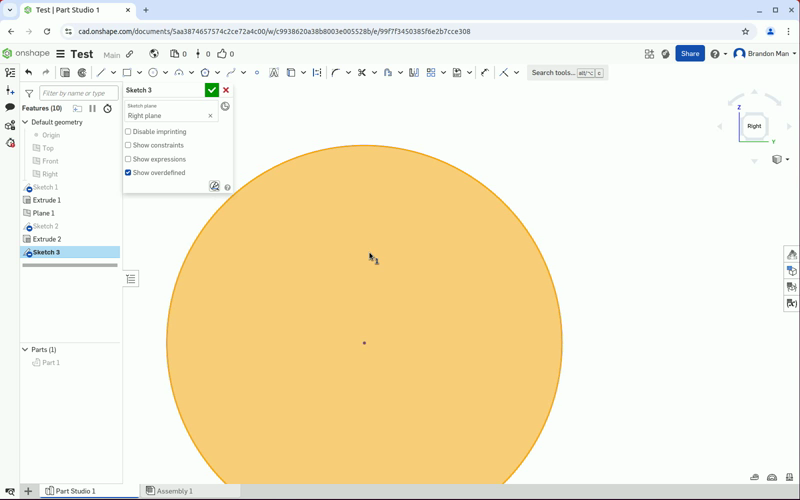
scroll(-6)
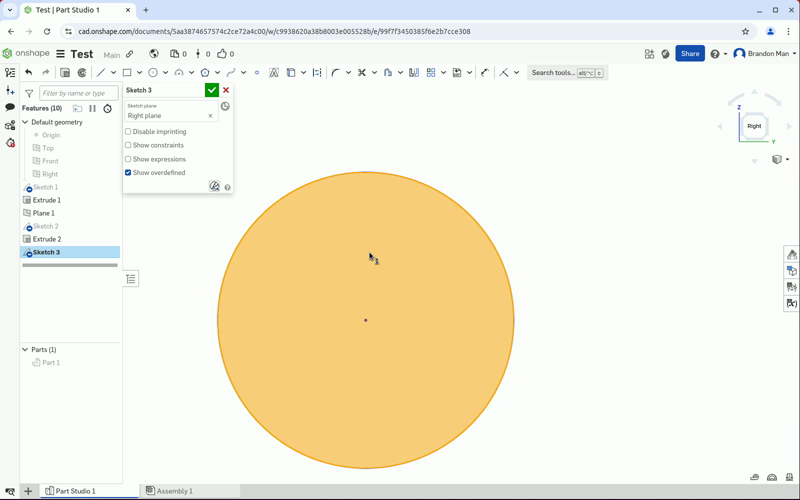
scroll(-6)
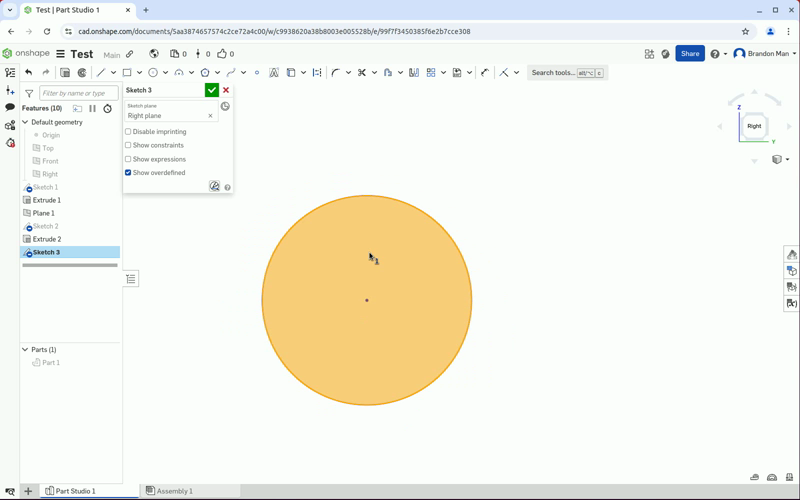
scroll(-6)
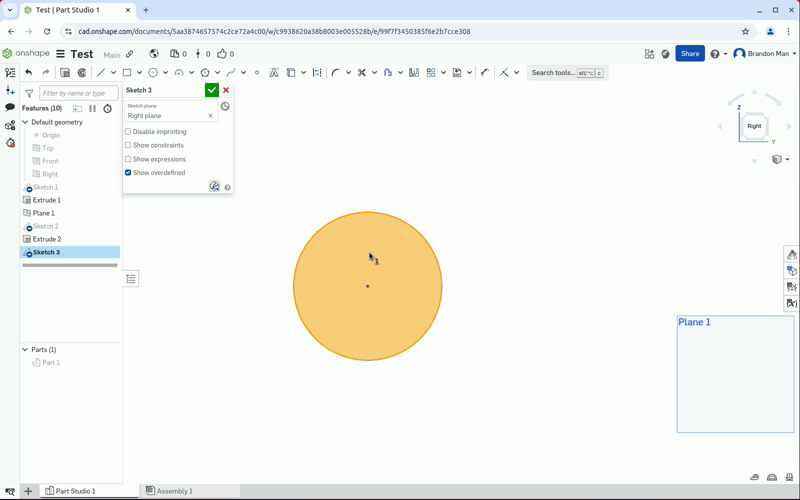
scroll(-6)
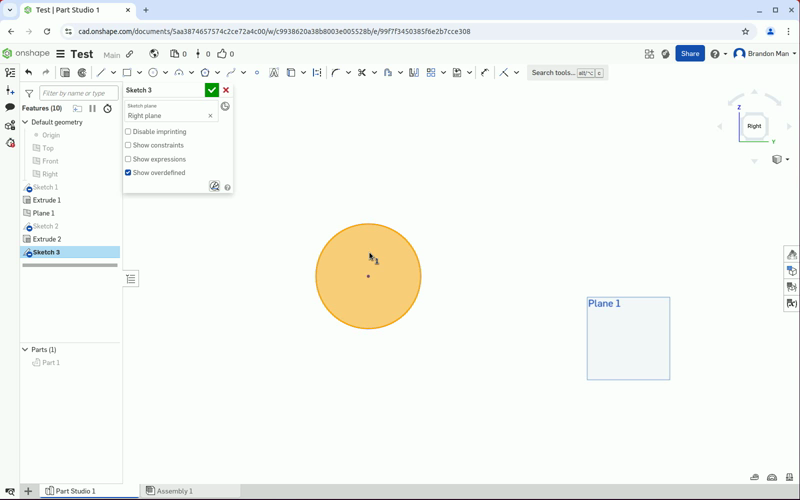
scroll(-6)
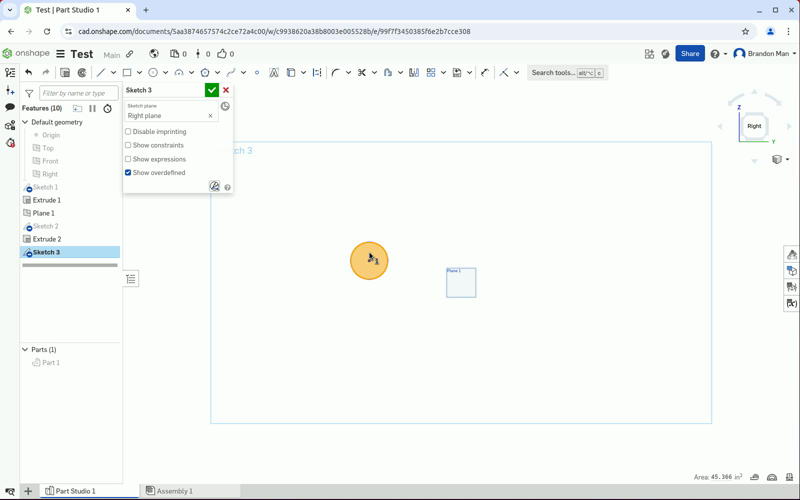
mouse_move(73, 352)
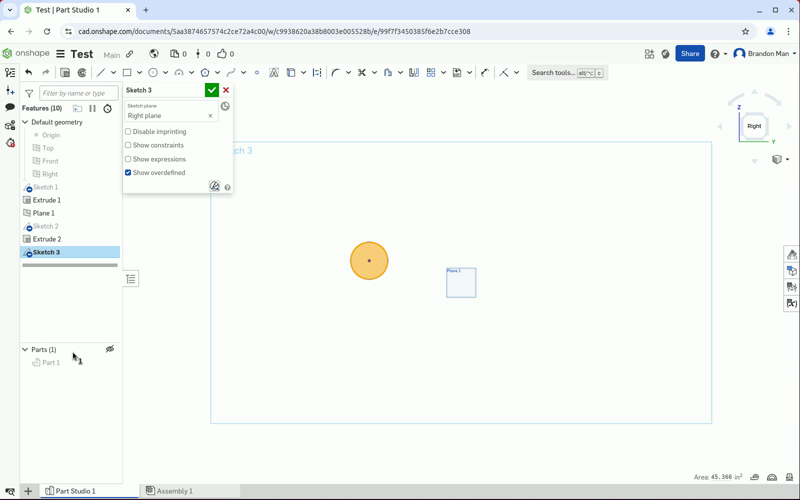
key(shift+y)
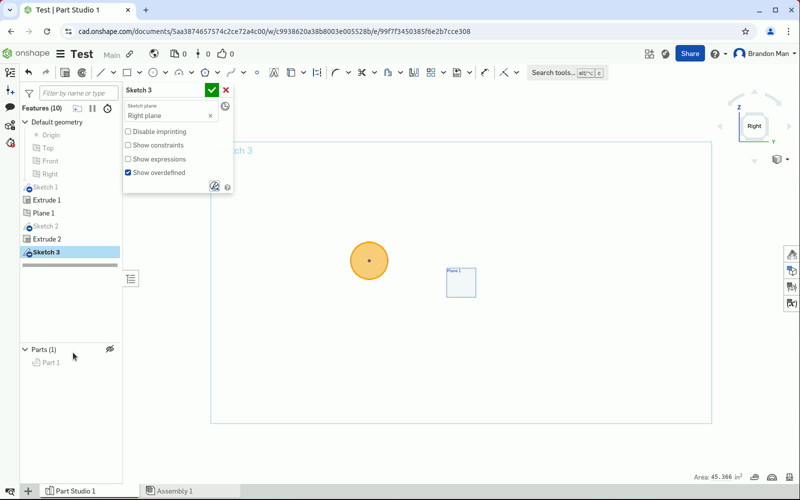
key(shift+e)
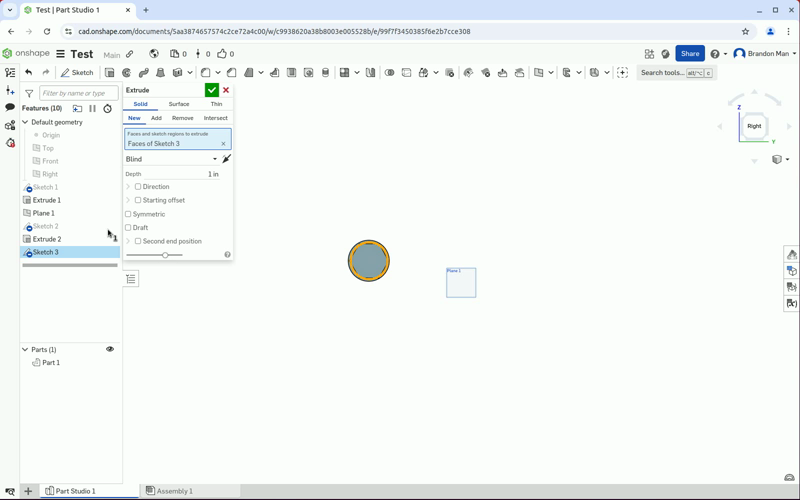
mouse_move(143, 106)
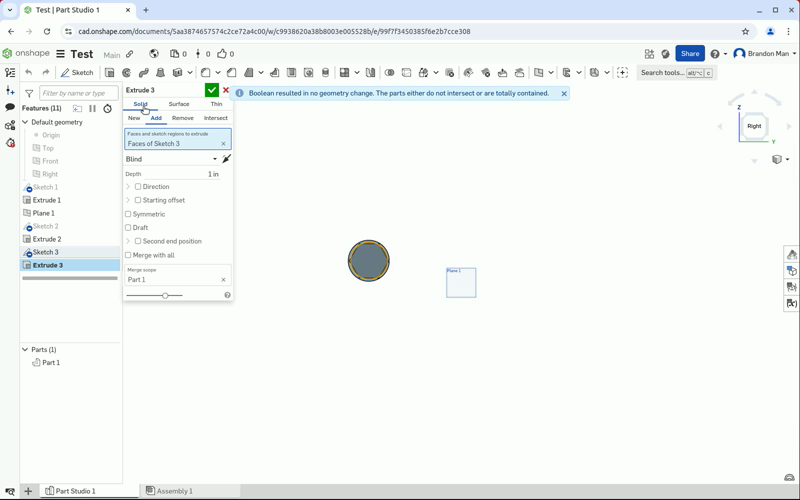
click(143, 106)
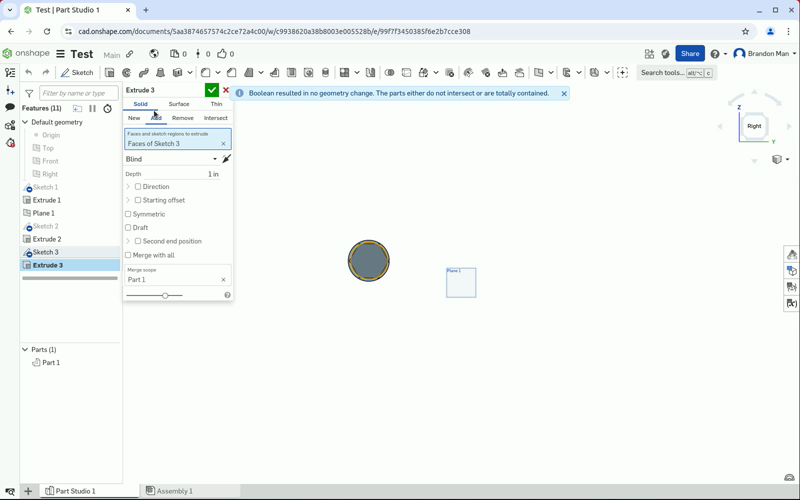
mouse_move(186, 120)
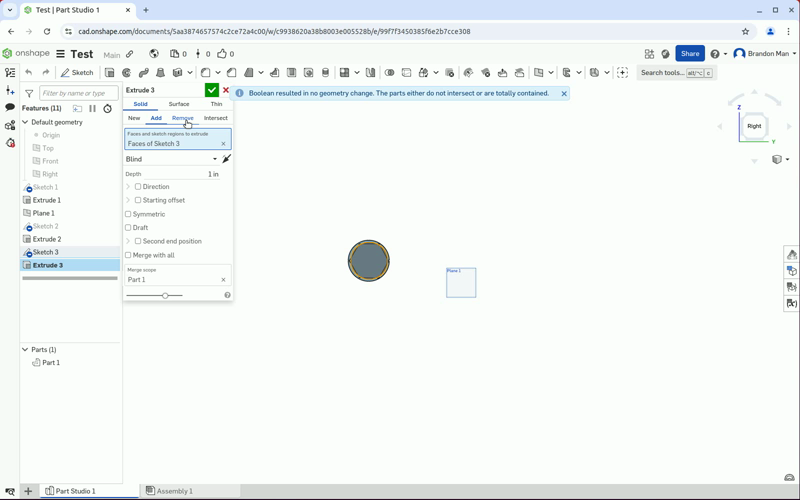
click(186, 120)
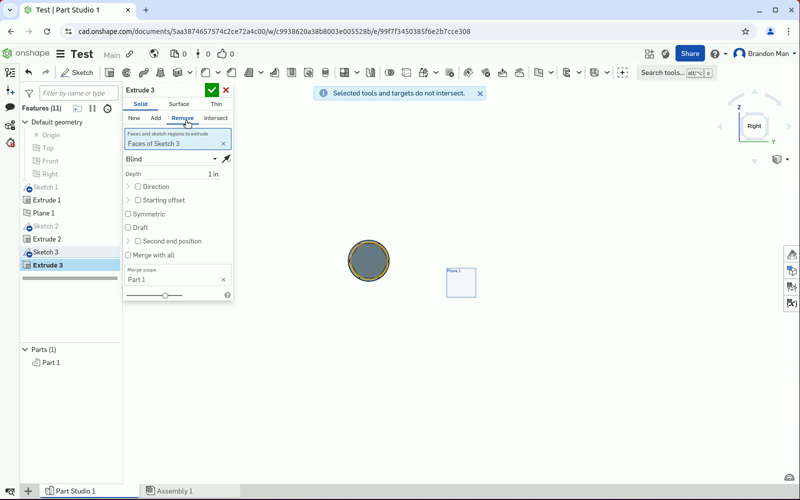
key(tab, 4)
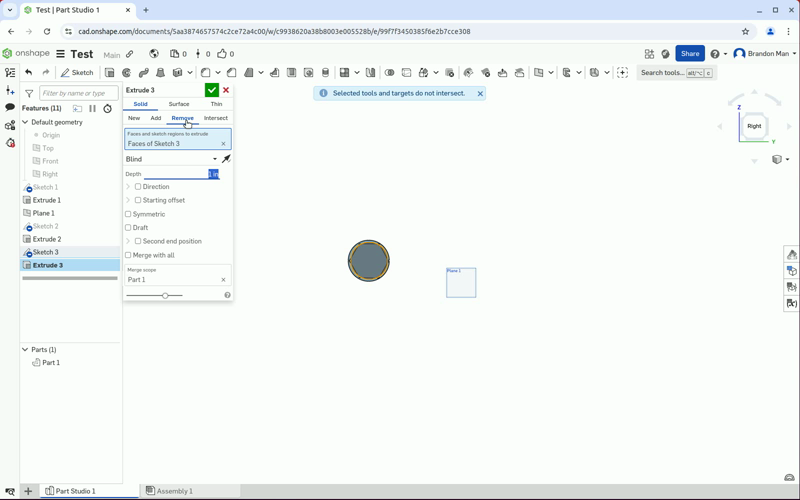
text(0.722)
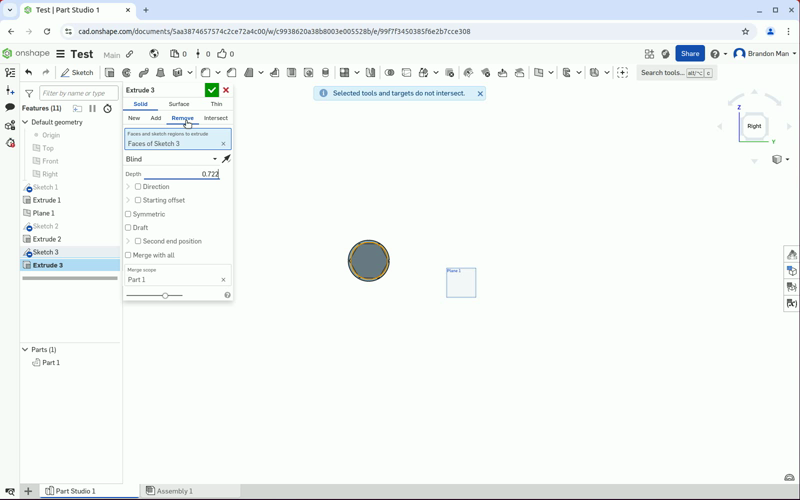
key(tab, 6)
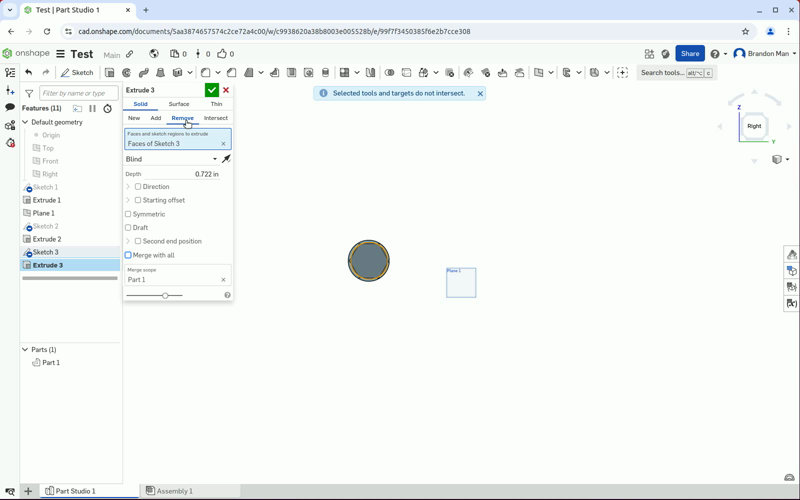
key(space)
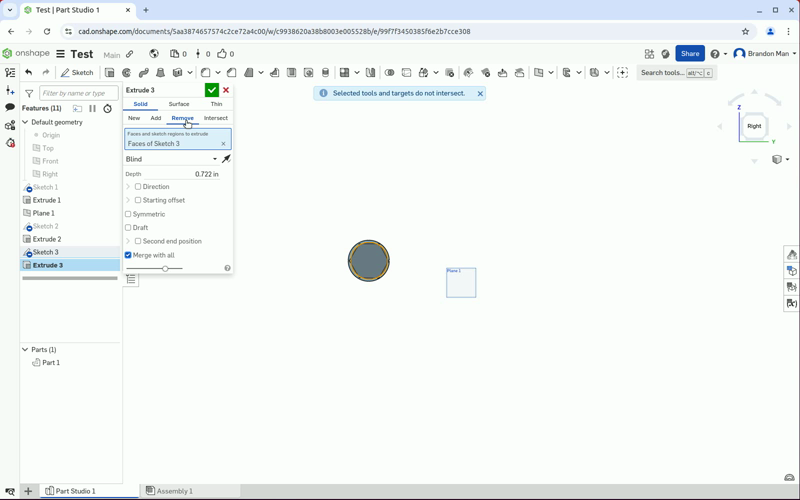
key(enter)
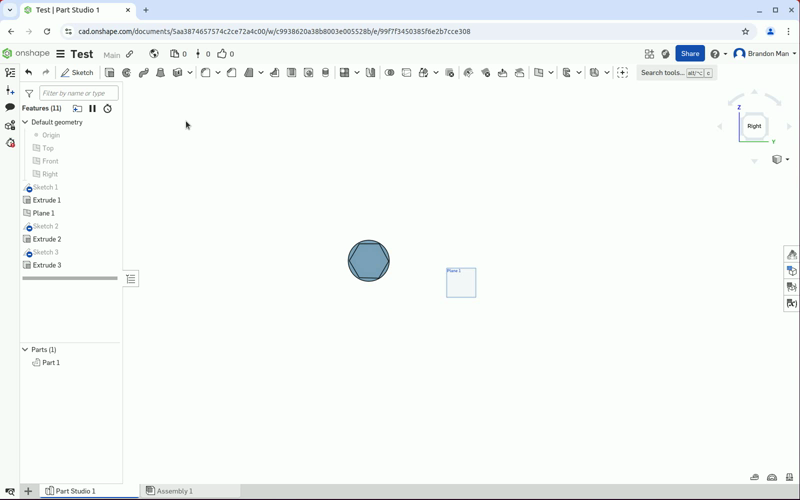
key(shift+h)
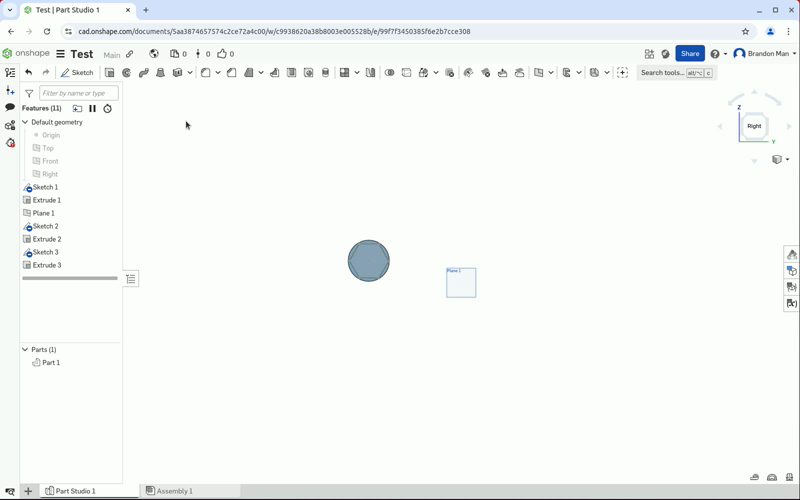
key(shift+h)
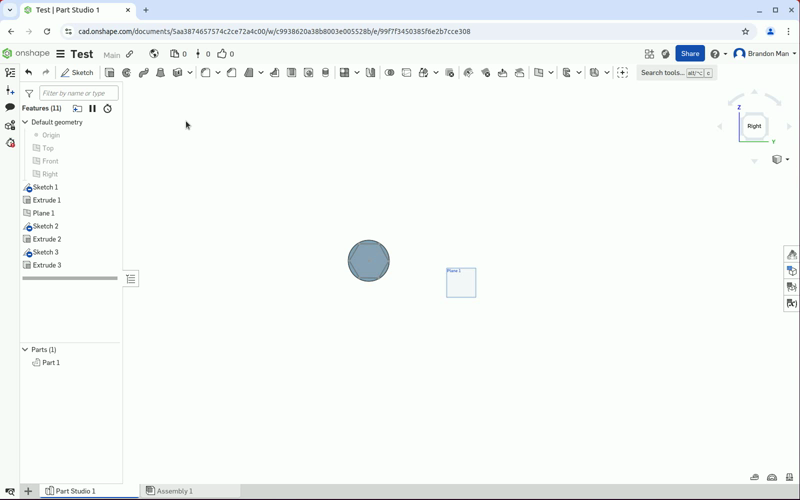
key(shift+7)
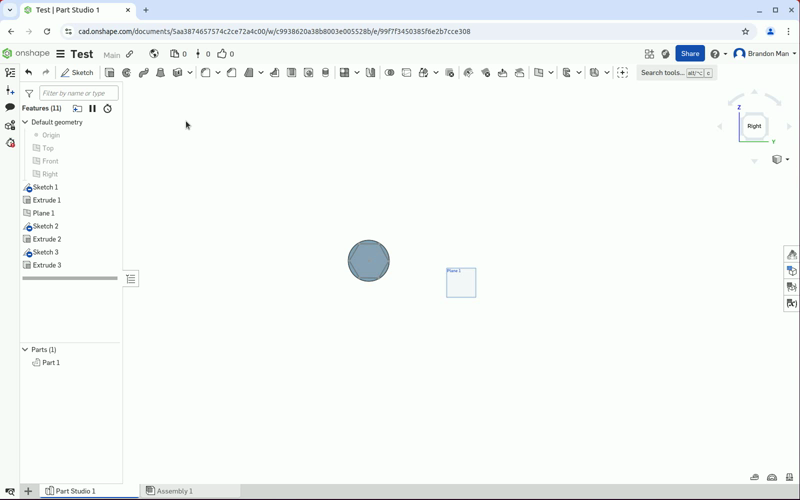
key(right, 2)
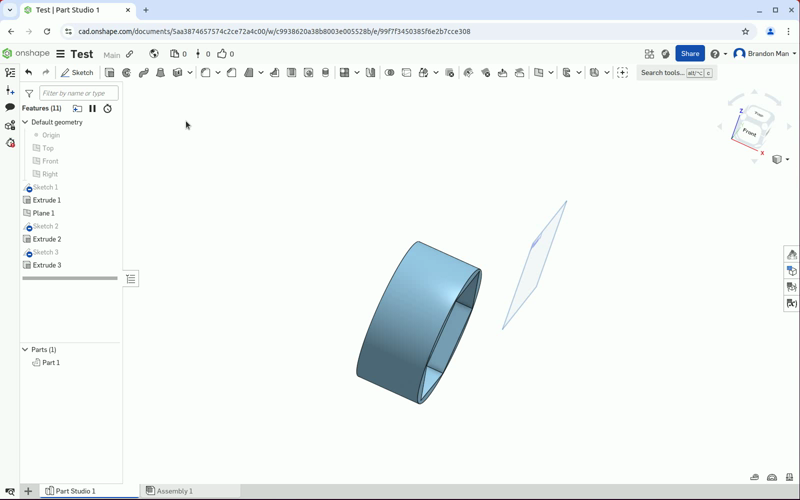
key(down, 2)
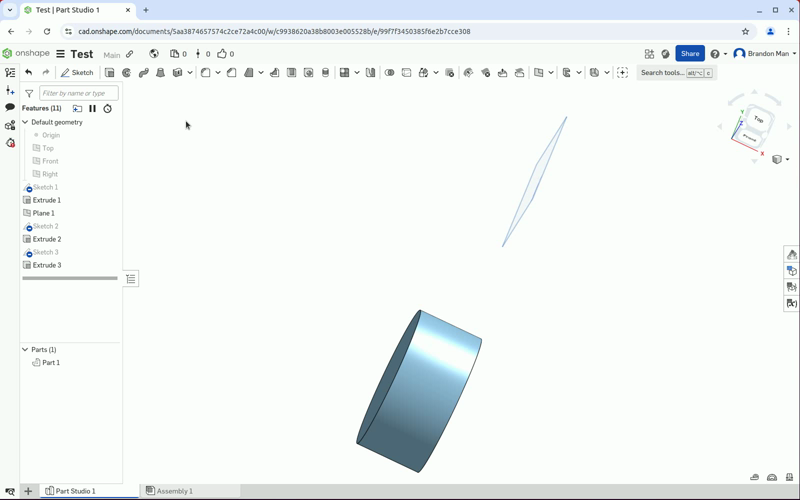
key(up, 2)
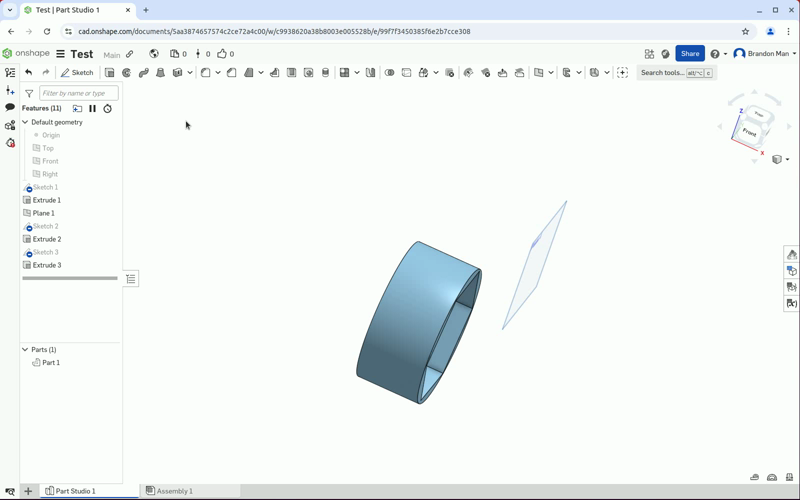
key(left, 2)
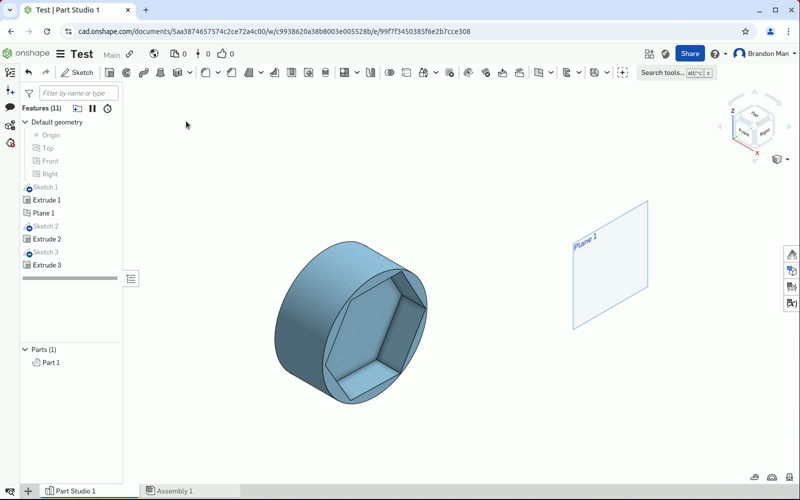
mouse_move(73, 189)
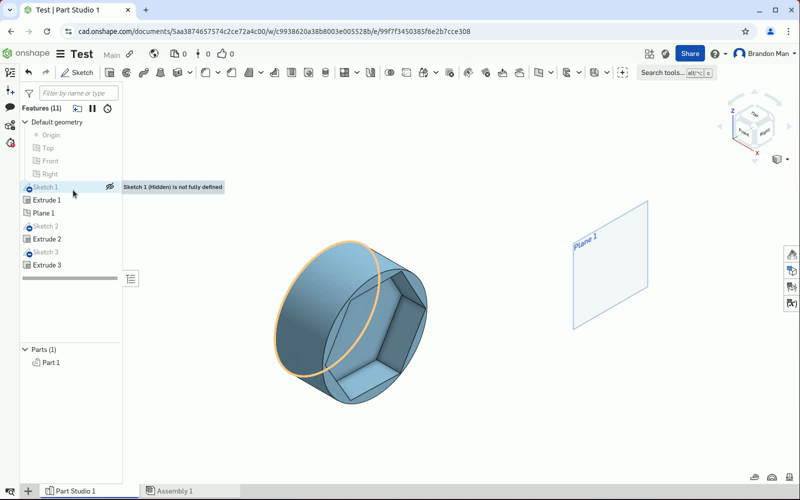
click(73, 189)